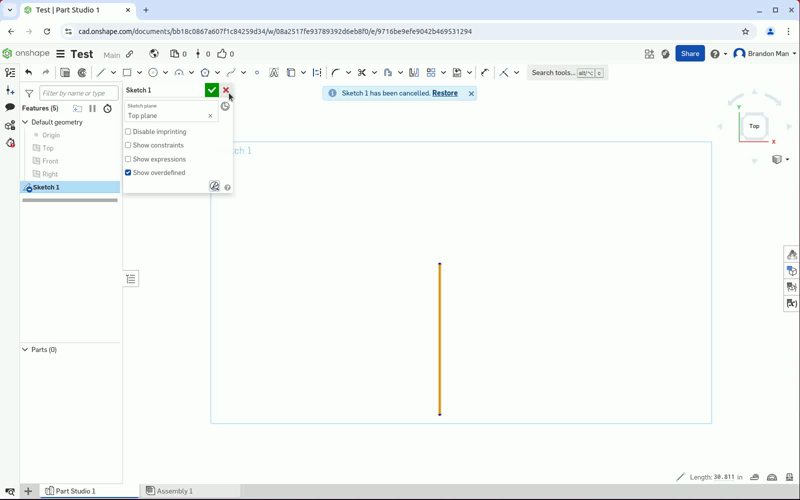
key(shift+h)
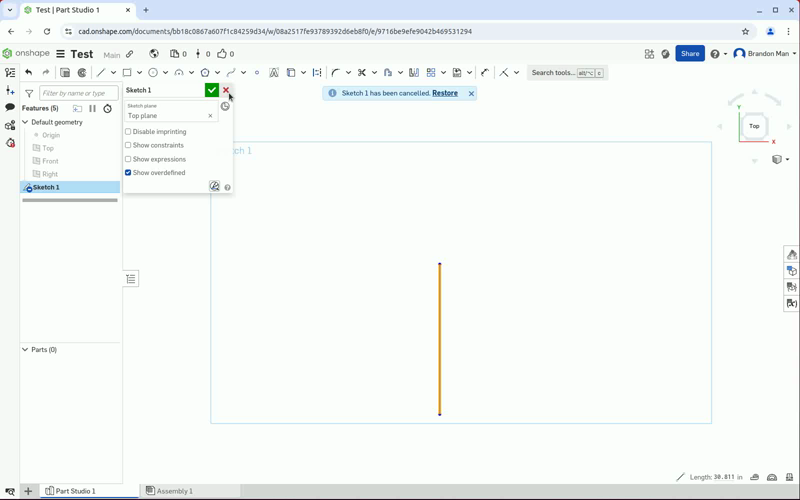
key(shift+s)
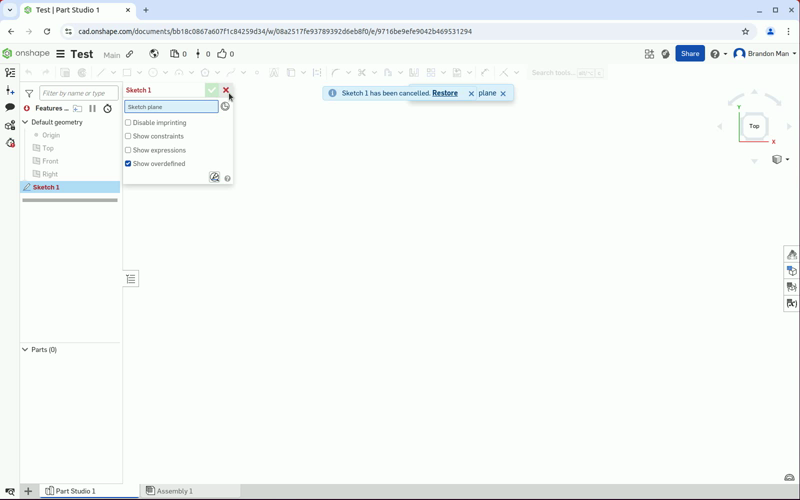
mouse_move(73, 150)
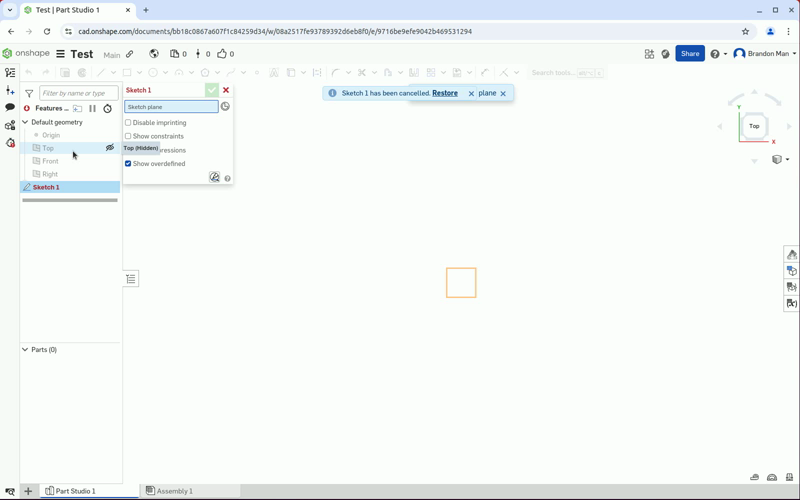
click(73, 150)
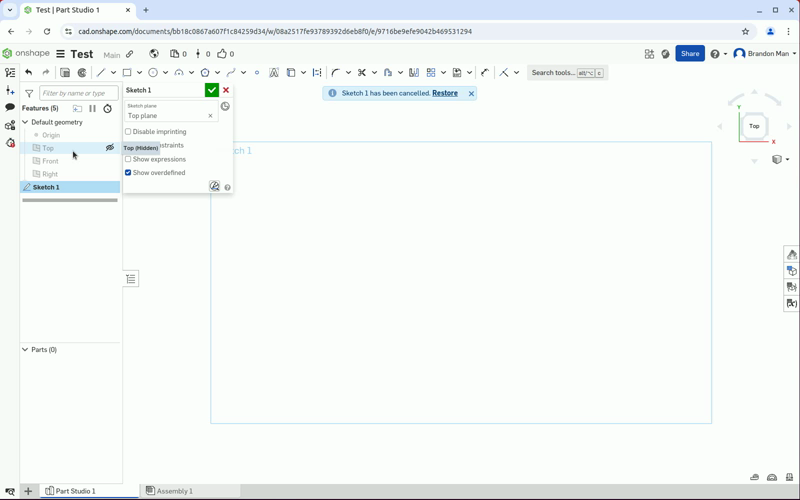
mouse_move(73, 352)
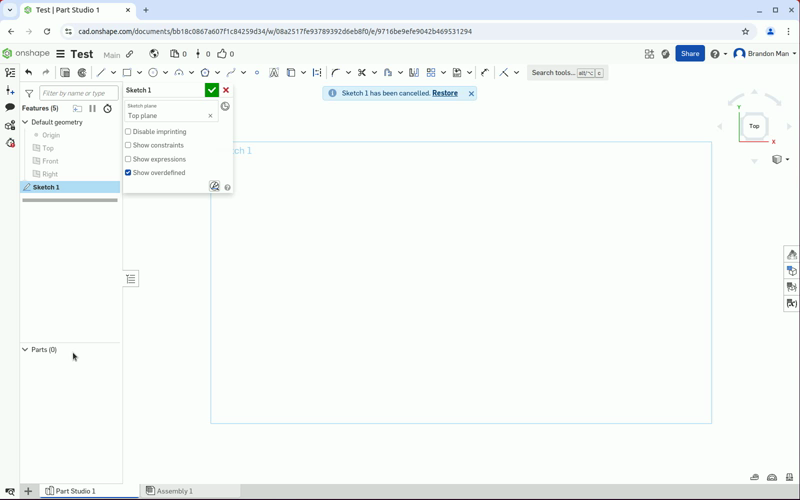
key(y)
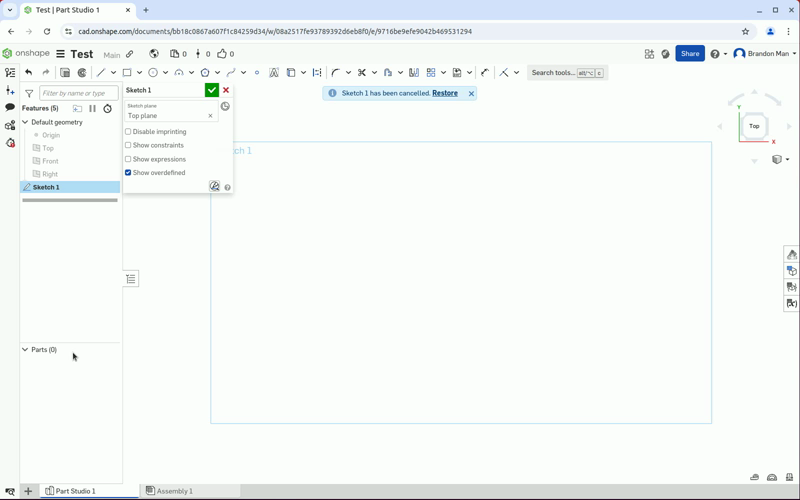
key(c)
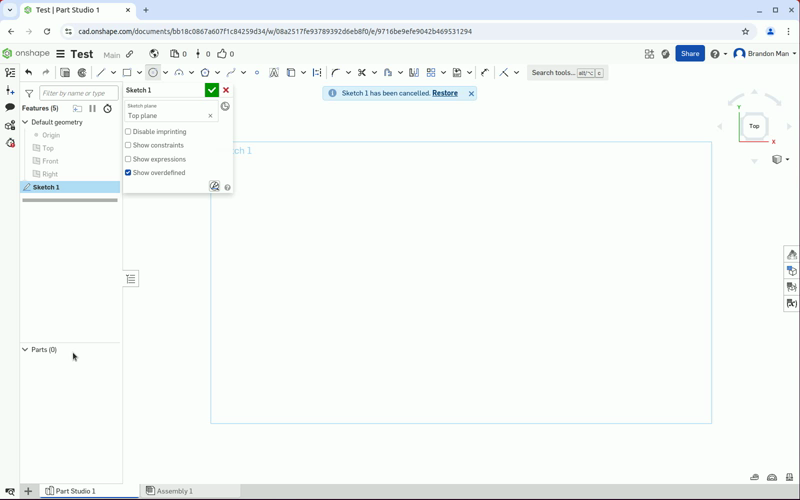
key_down(shift)
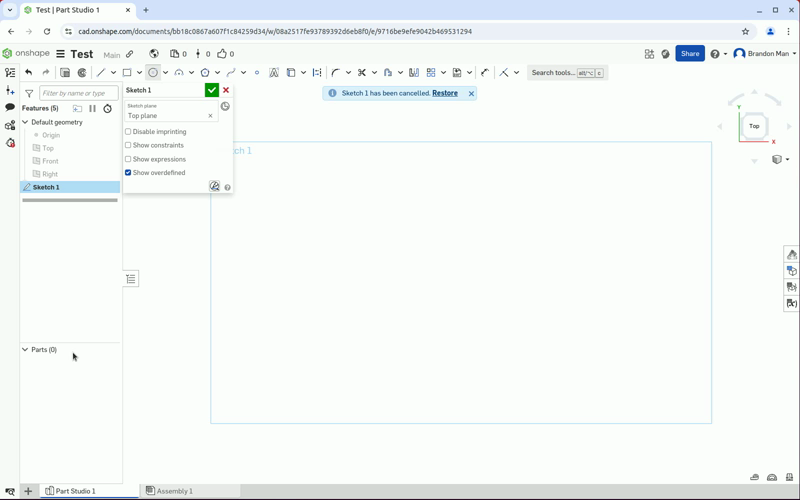
mouse_move(461, 282)
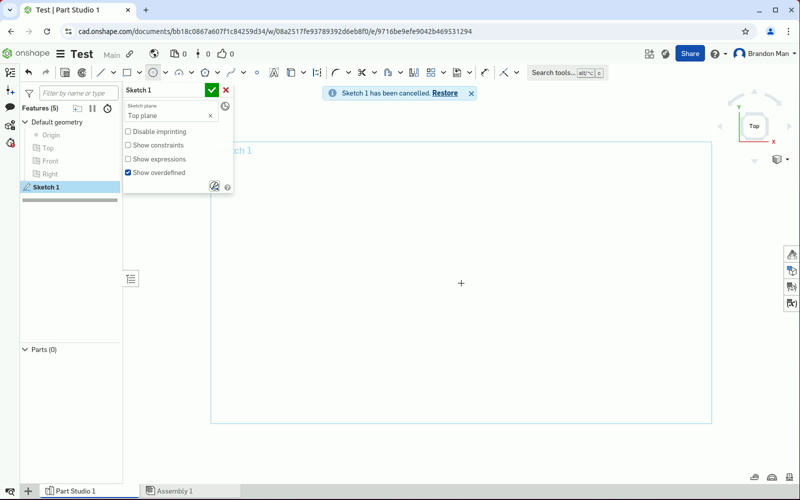
click(461, 282)
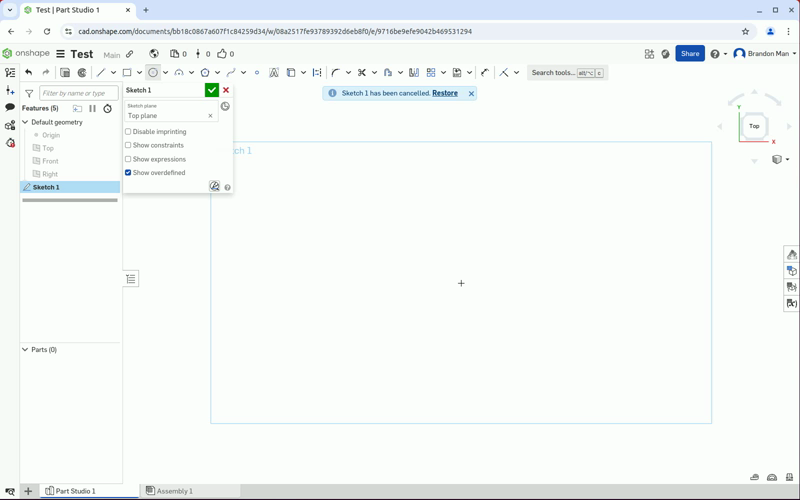
key_up(shift)
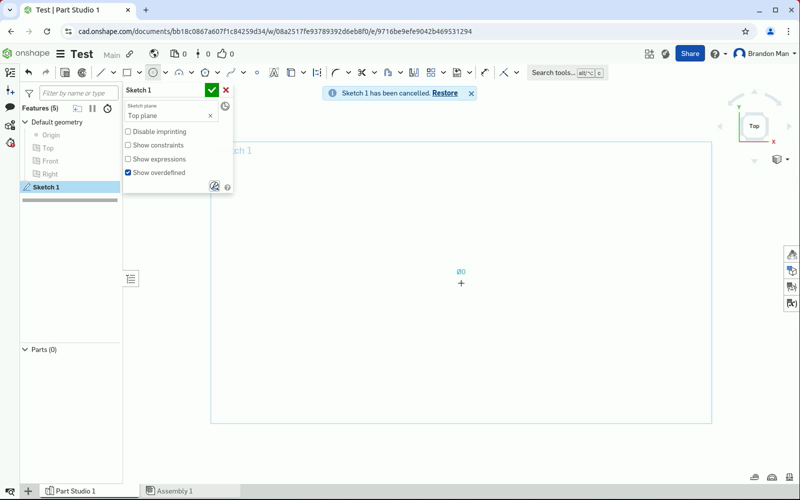
mouse_move(574, 282)
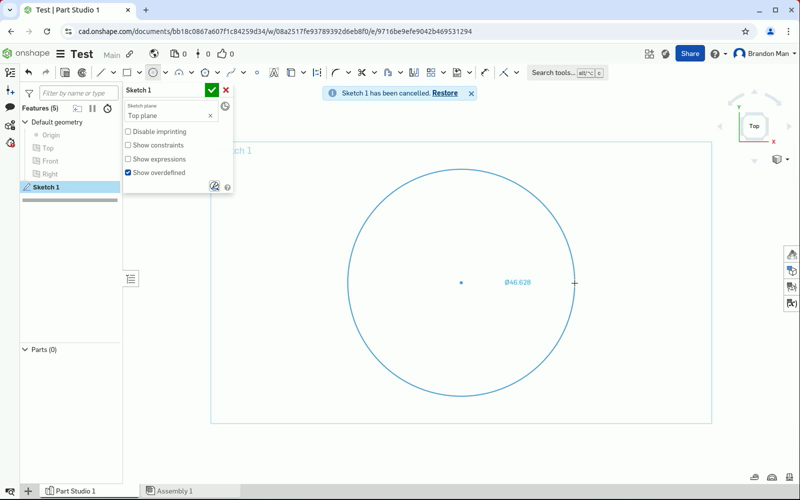
click(574, 282)
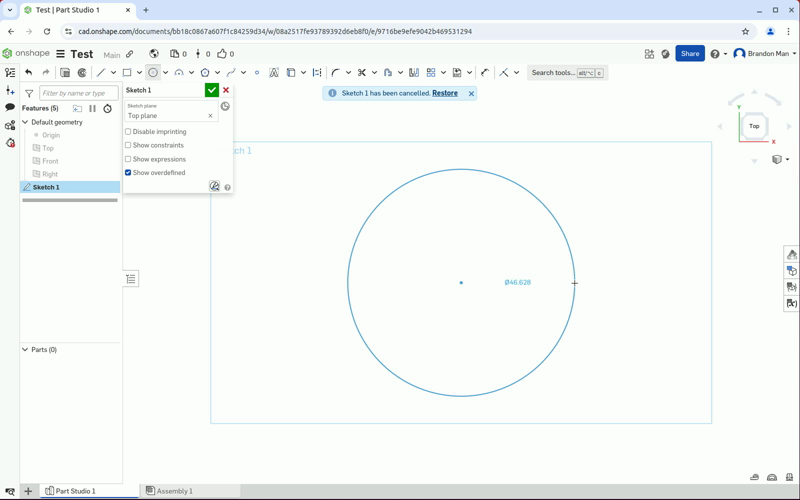
key(esc)
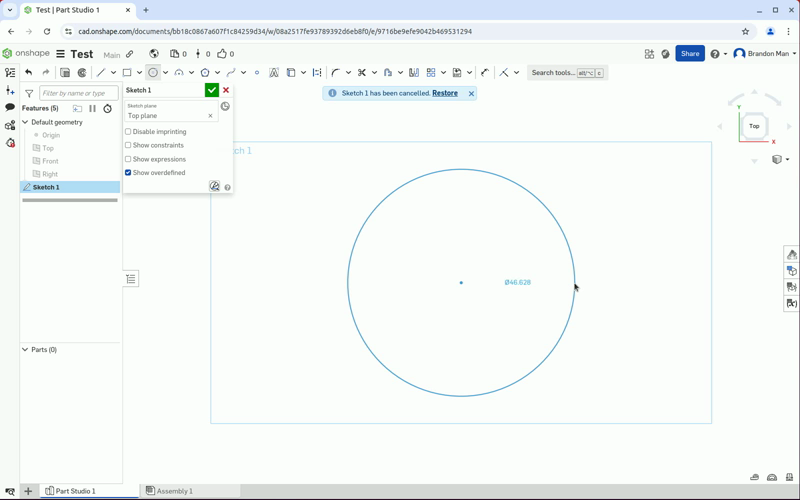
key(c)
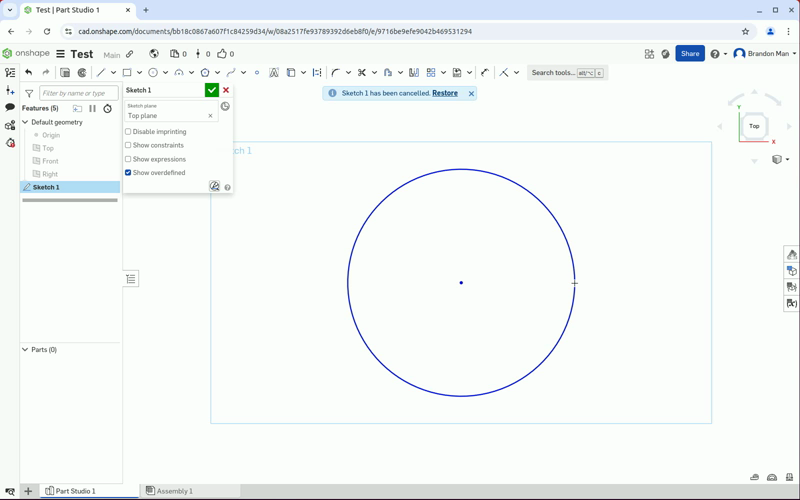
key_down(shift)
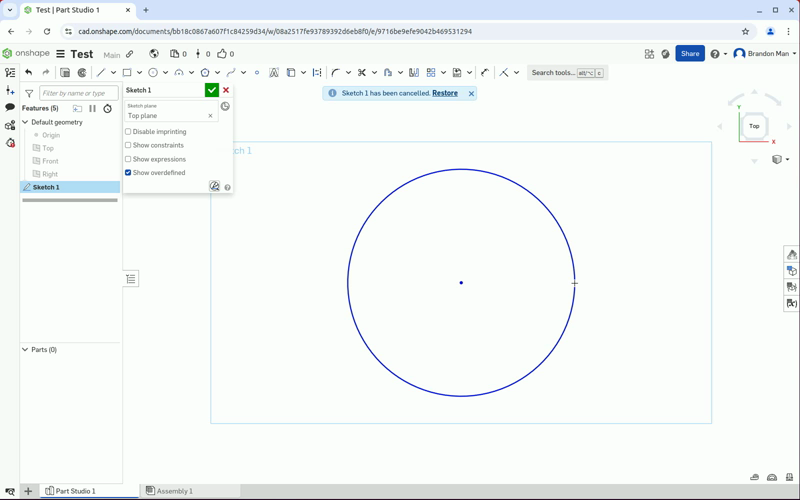
mouse_move(461, 282)
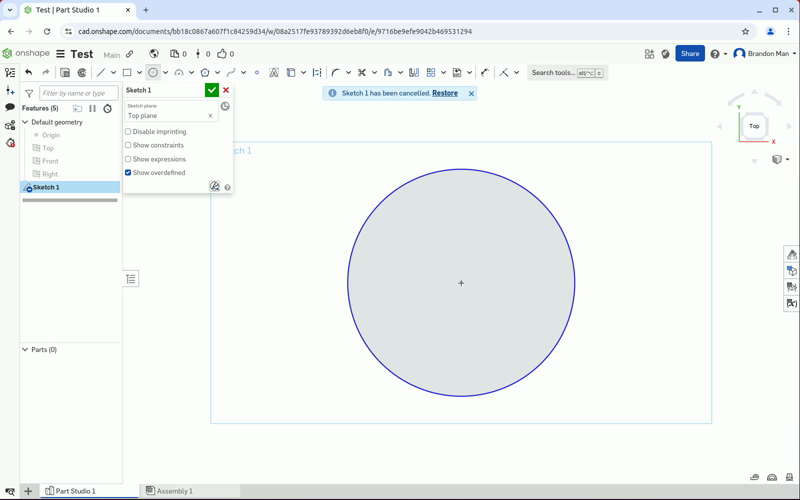
click(461, 282)
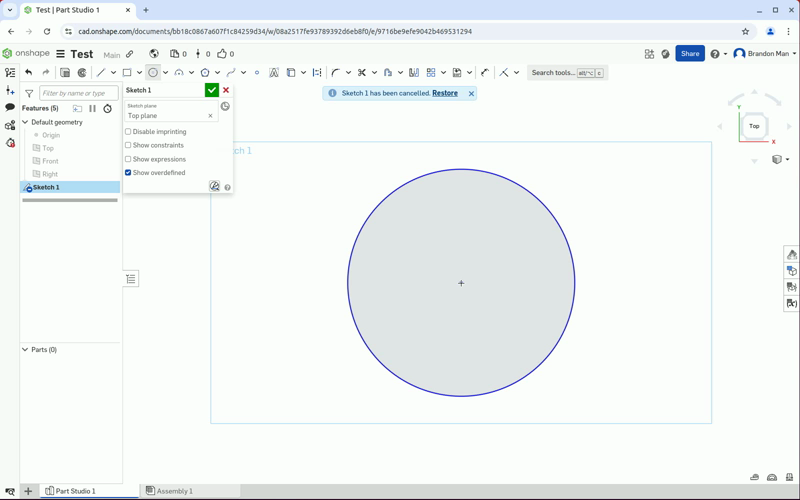
key_up(shift)
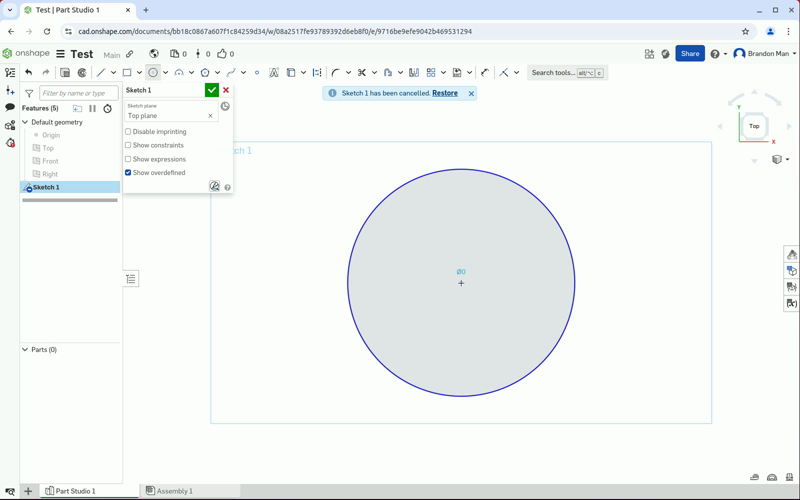
mouse_move(558, 282)
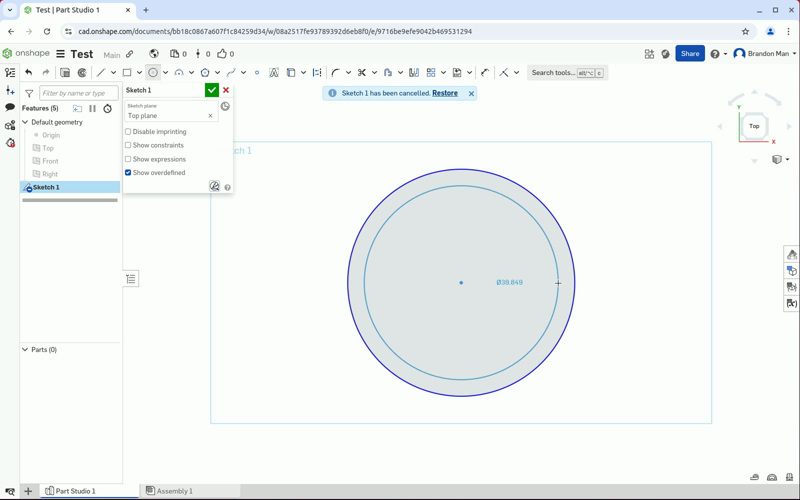
click(558, 282)
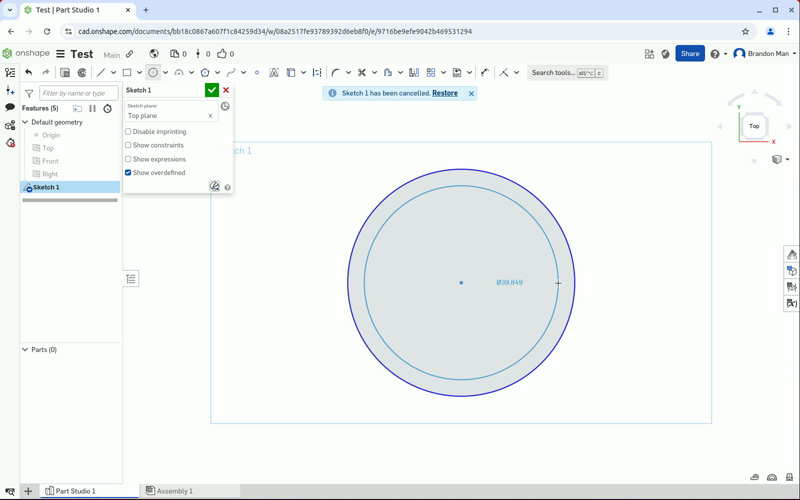
key(esc)
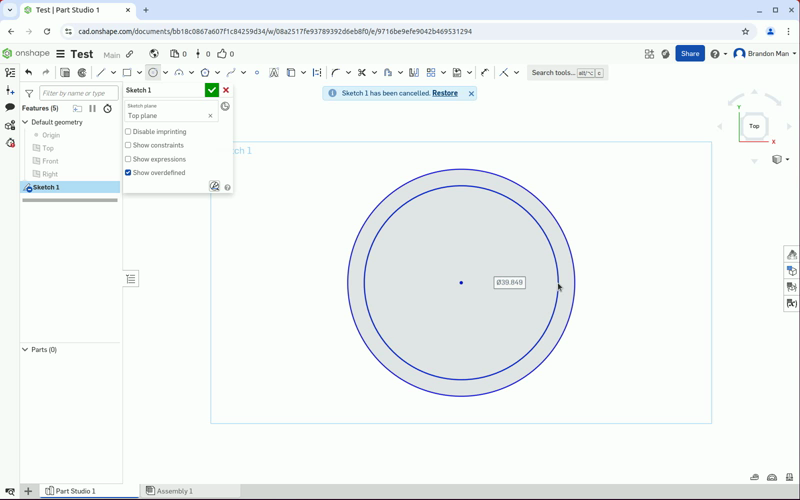
mouse_move(513, 374)
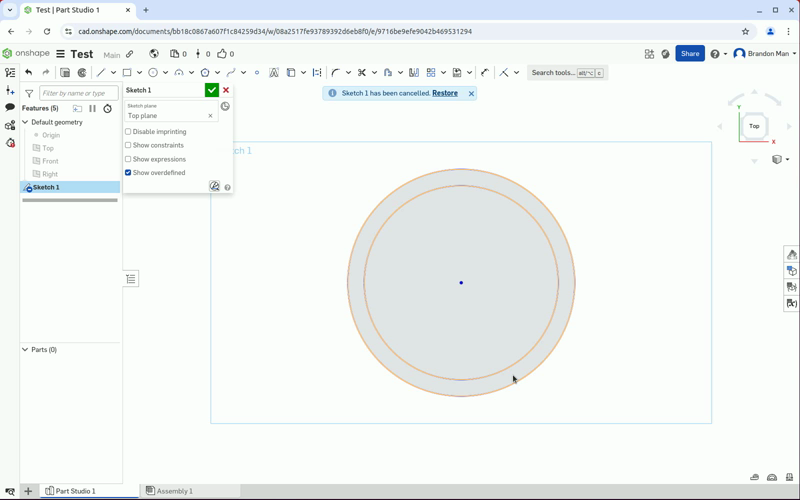
click(513, 374)
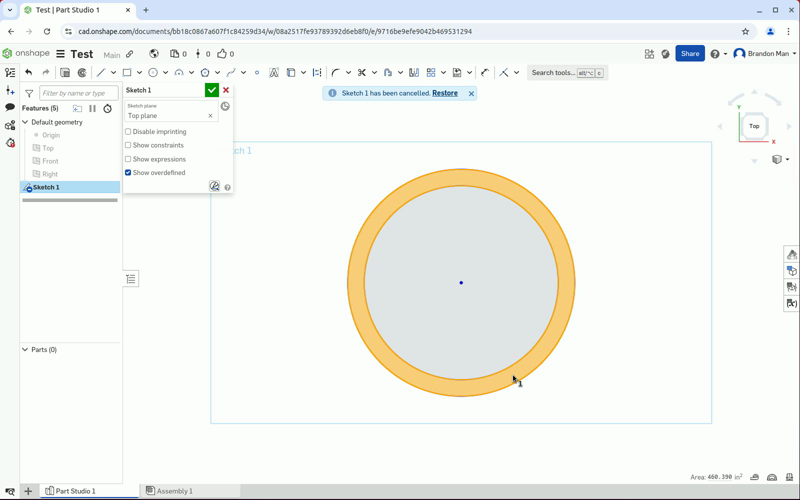
mouse_move(73, 352)
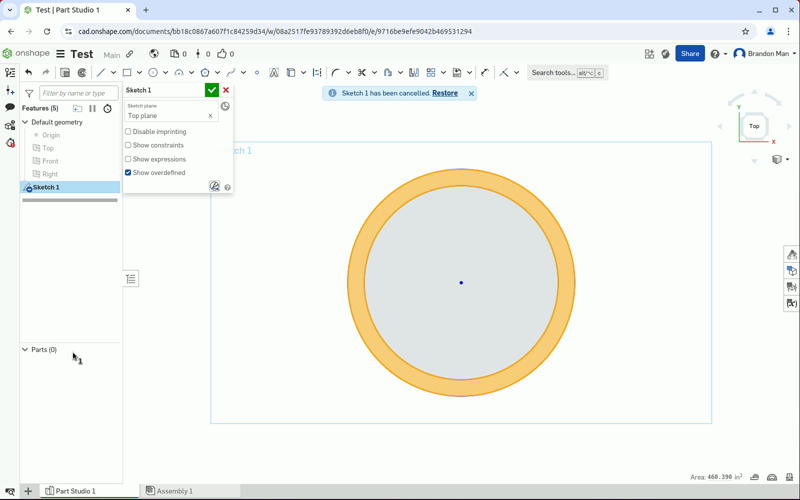
key(shift+y)
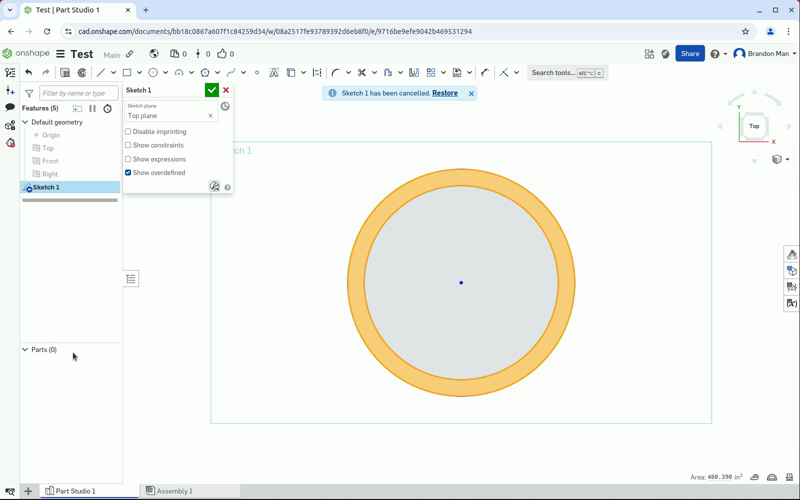
key(shift+e)
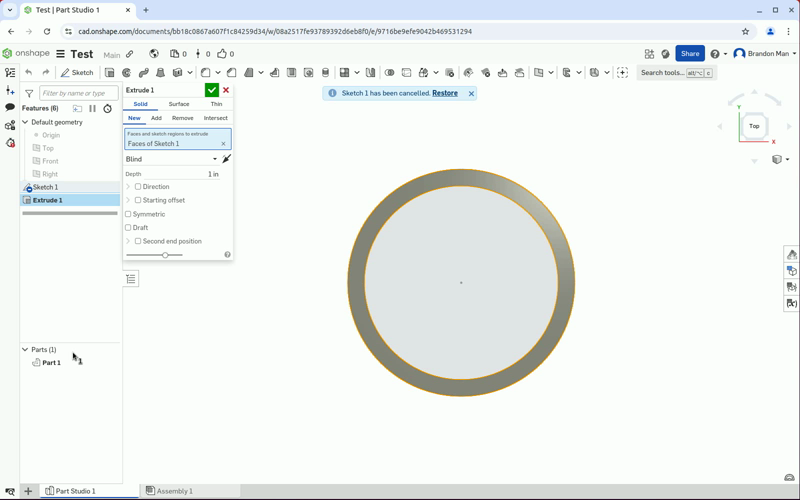
mouse_move(143, 106)
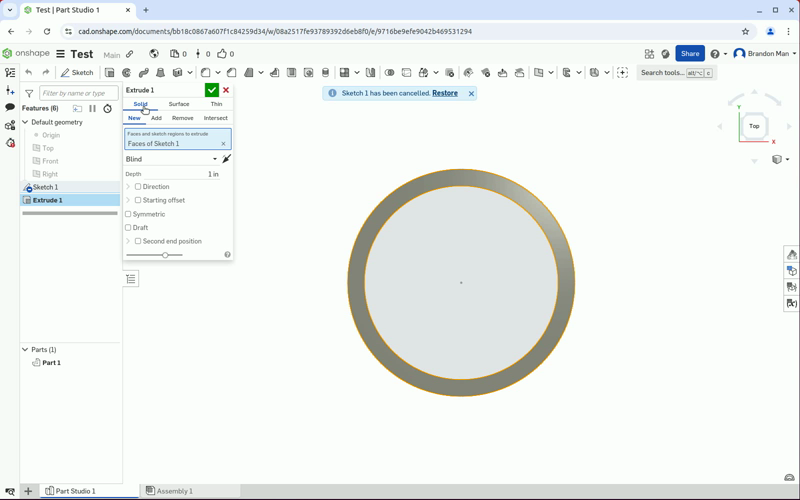
click(143, 106)
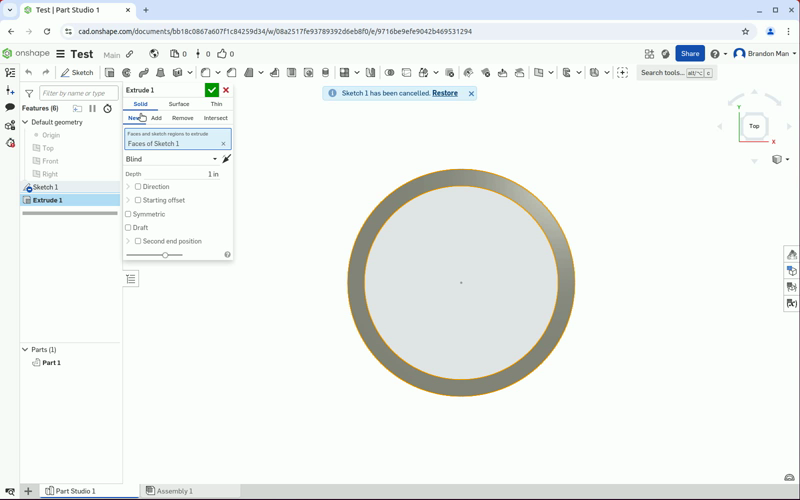
mouse_move(137, 120)
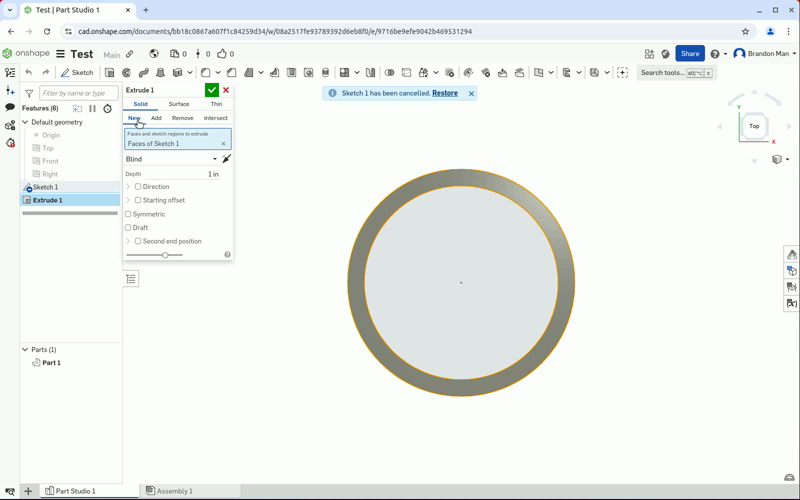
click(137, 120)
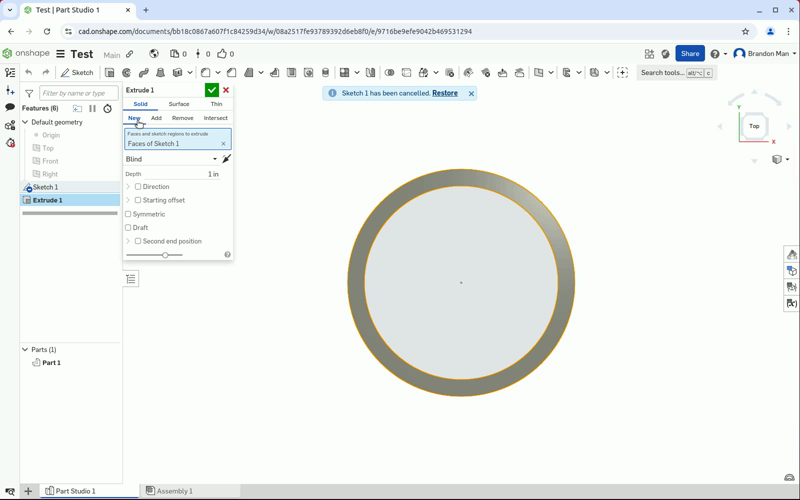
key(tab, 4)
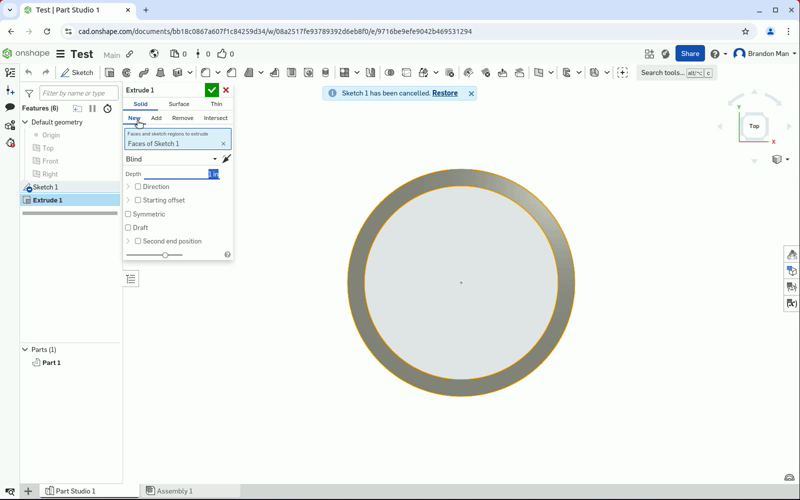
text(3.611)
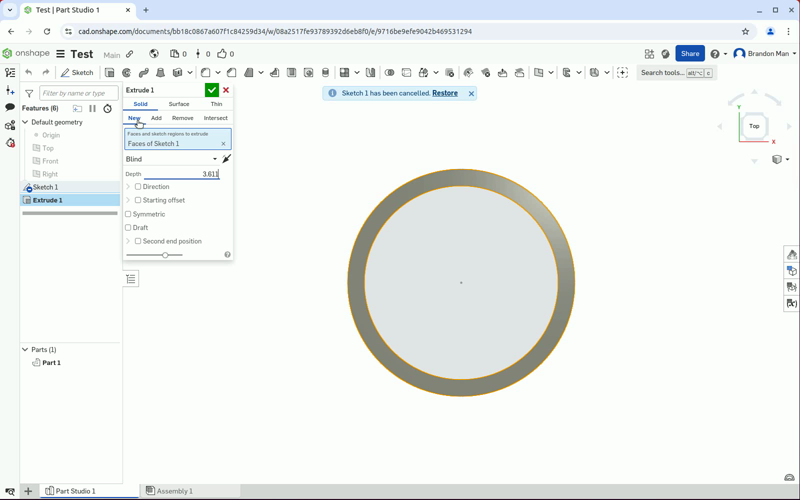
key(enter)
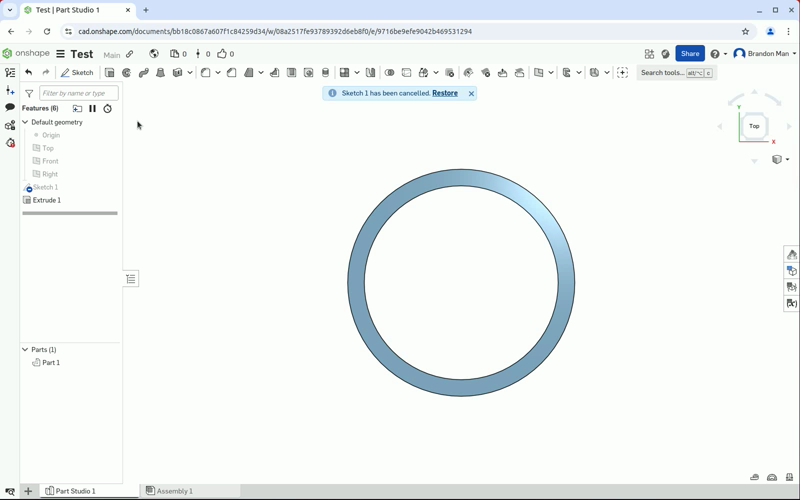
key(shift+h)
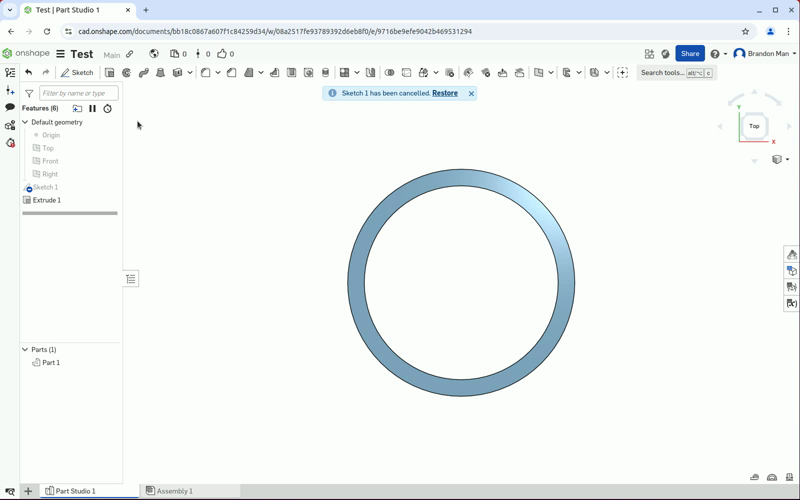
key(shift+h)
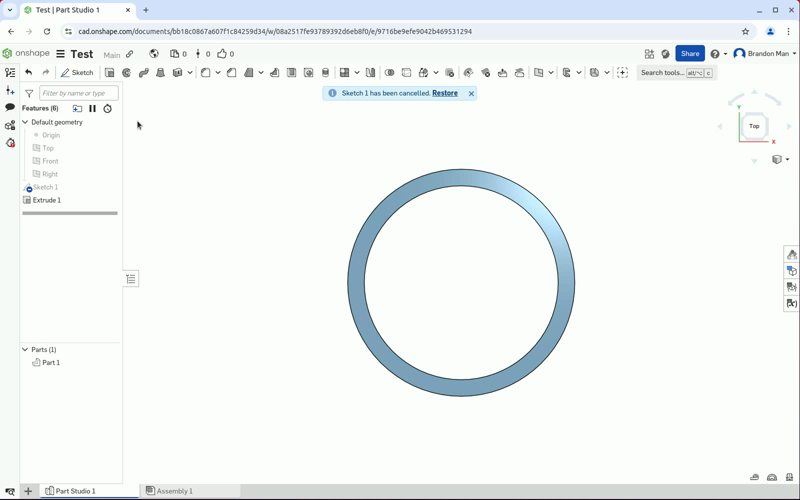
mouse_move(73, 189)
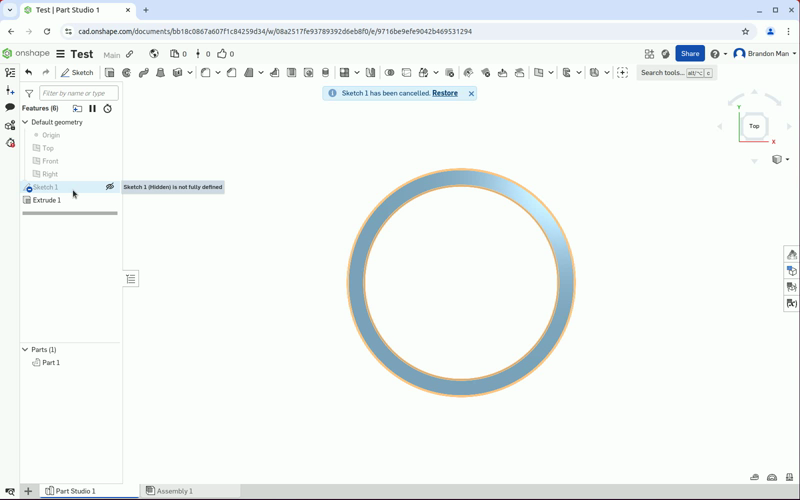
click(73, 189)
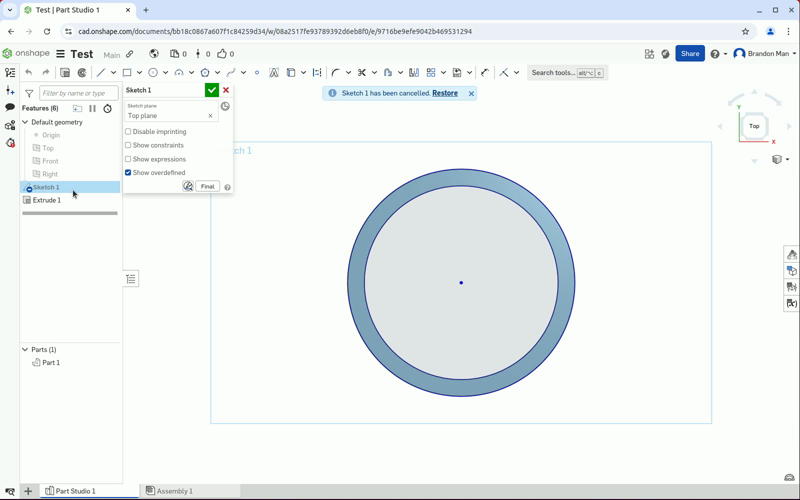
mouse_move(229, 92)
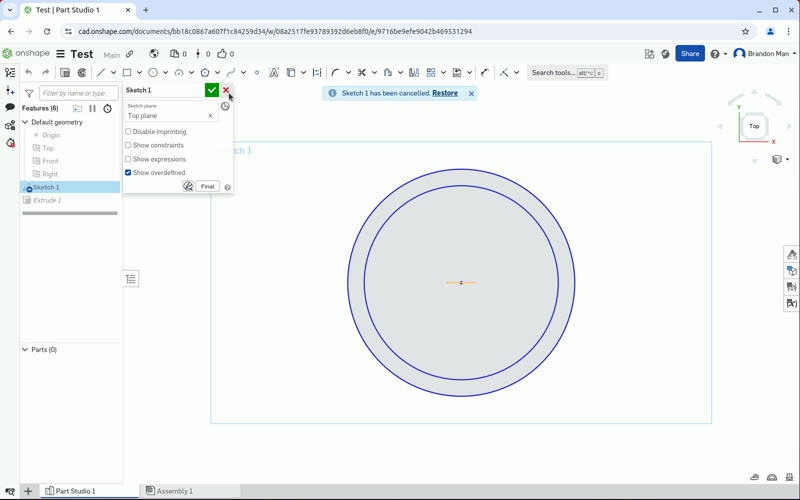
click(229, 92)
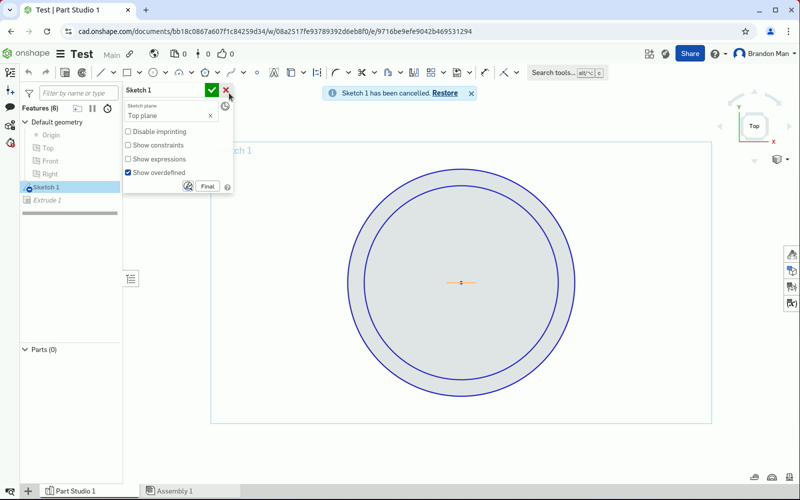
key(shift+s)
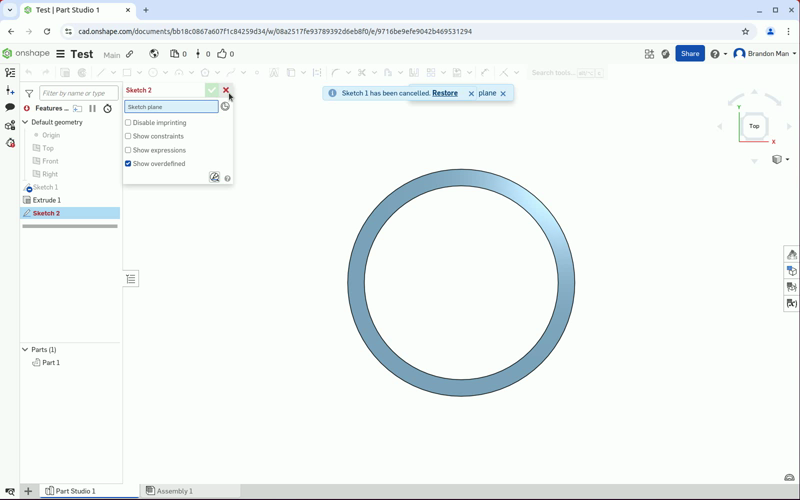
mouse_move(73, 150)
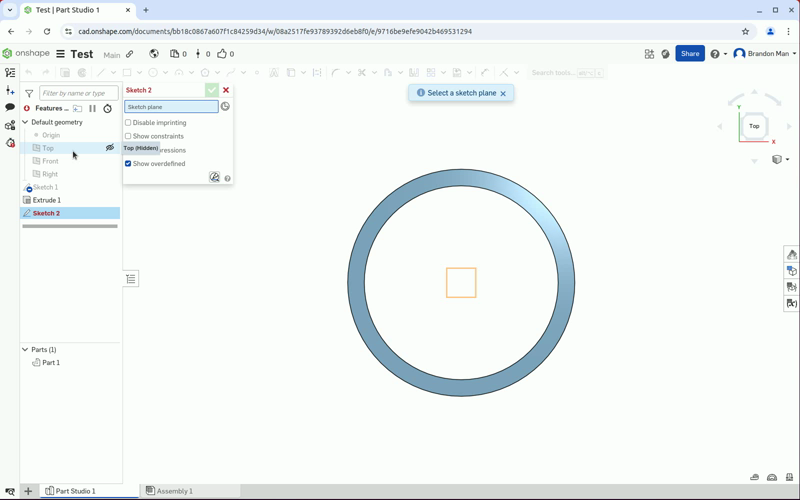
click(73, 150)
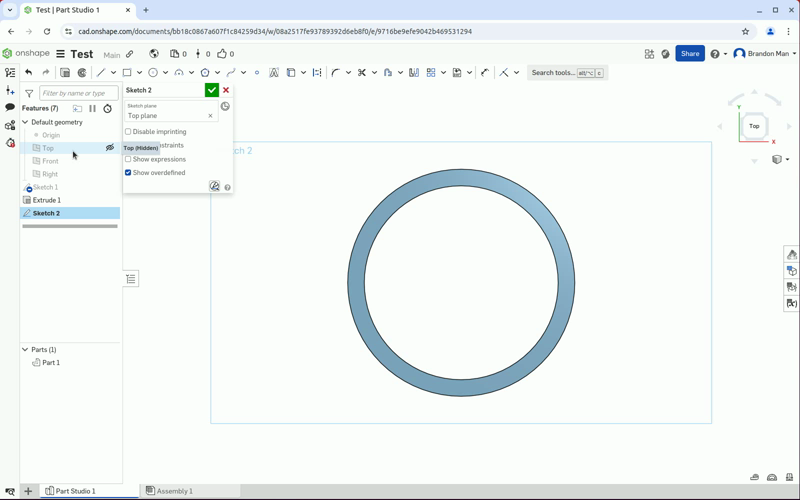
mouse_move(73, 352)
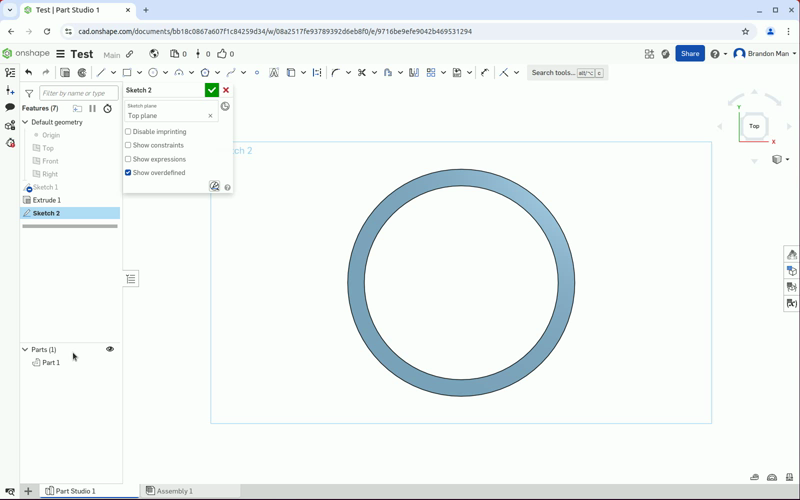
key(y)
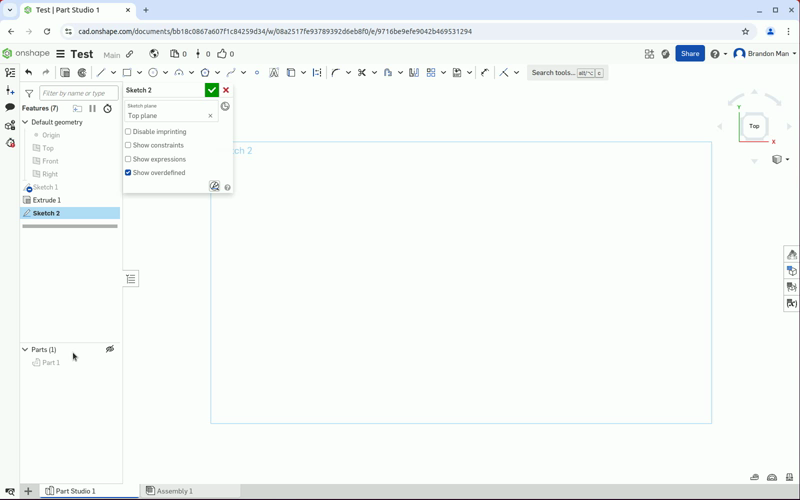
key(c)
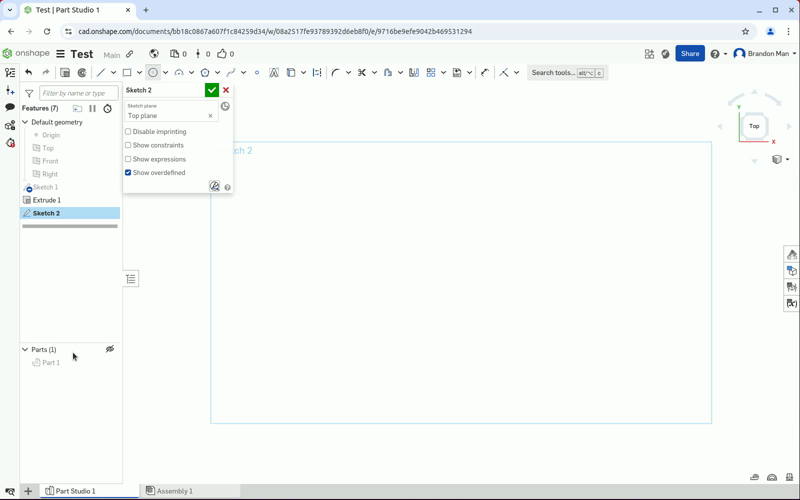
key_down(shift)
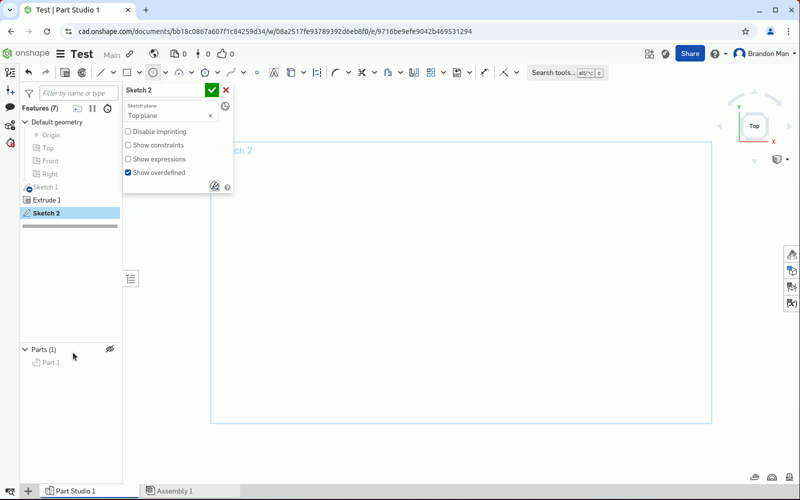
mouse_move(461, 282)
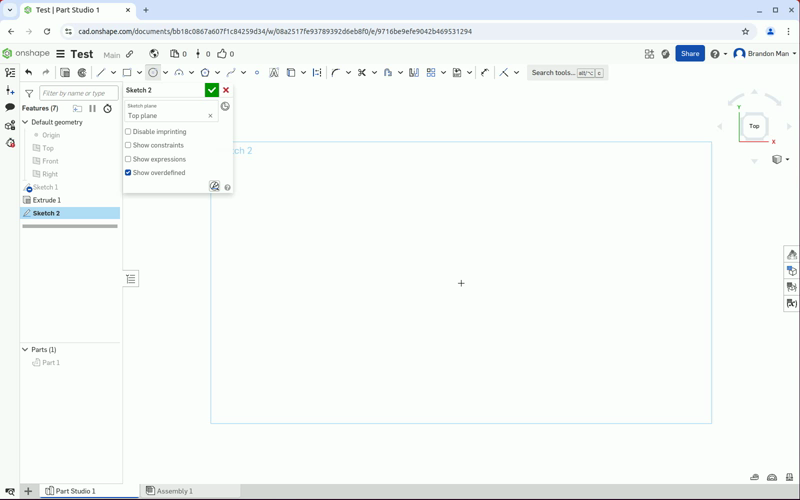
click(461, 282)
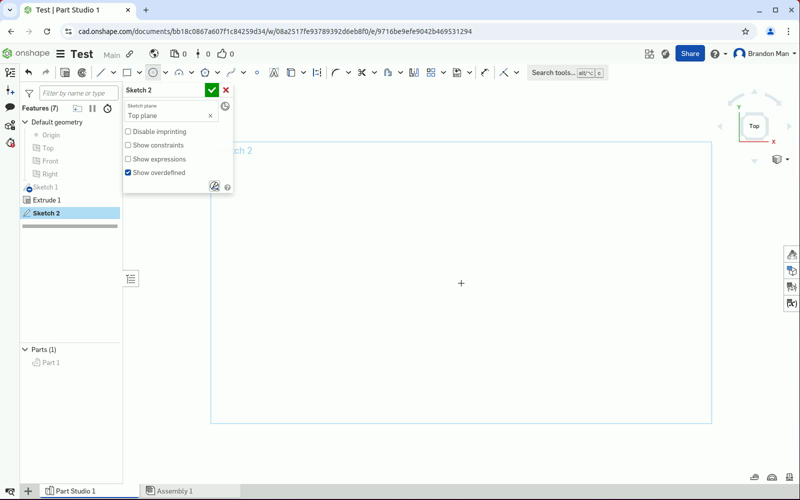
key_up(shift)
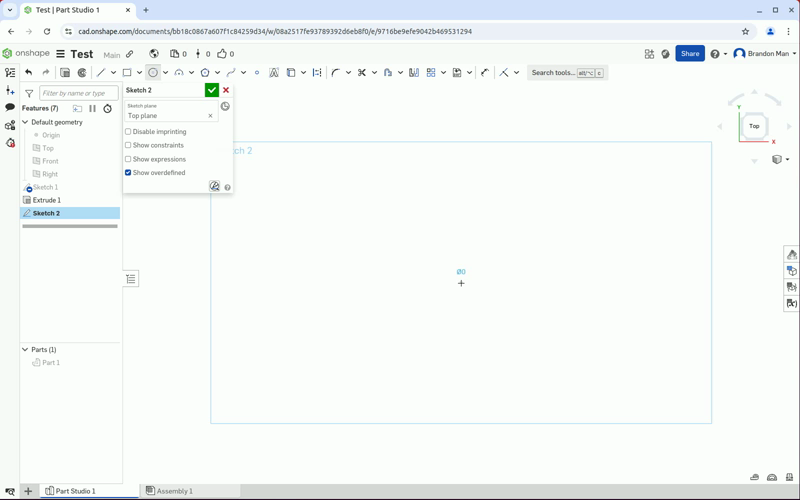
mouse_move(558, 282)
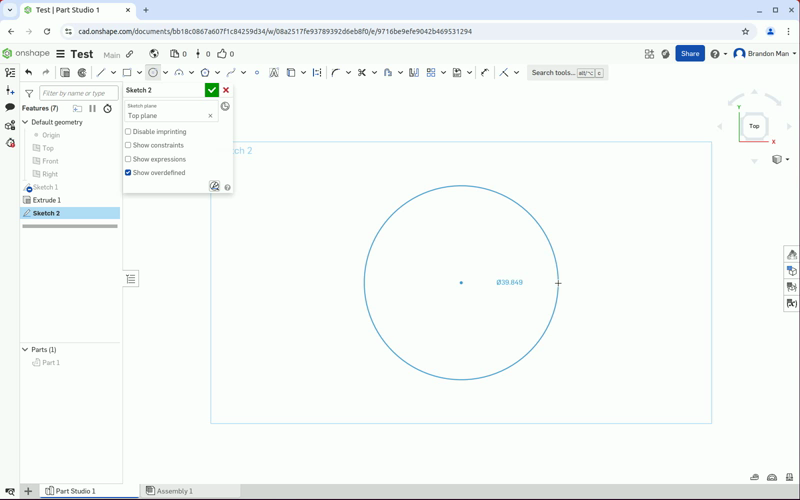
click(558, 282)
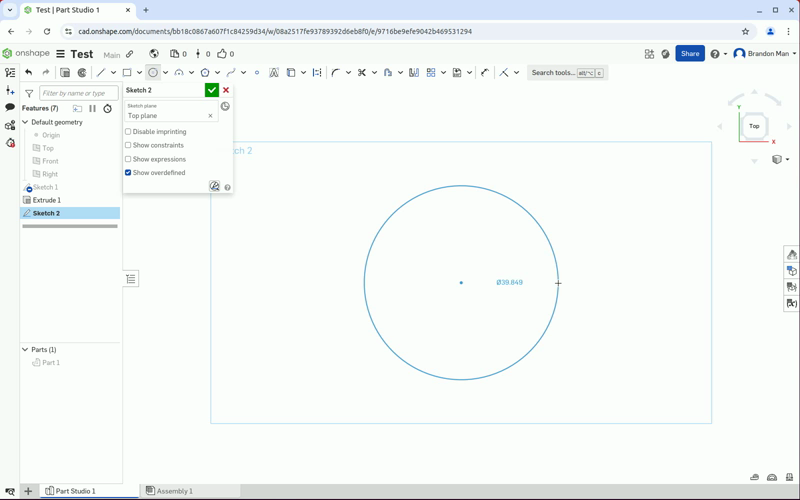
key(esc)
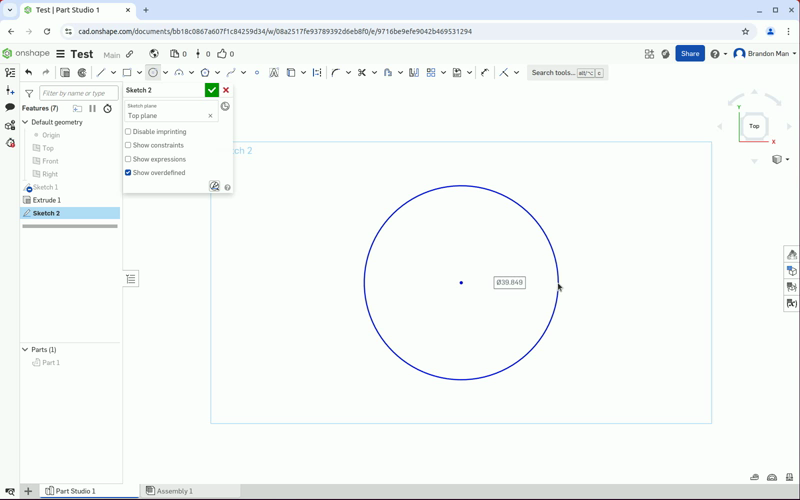
key(c)
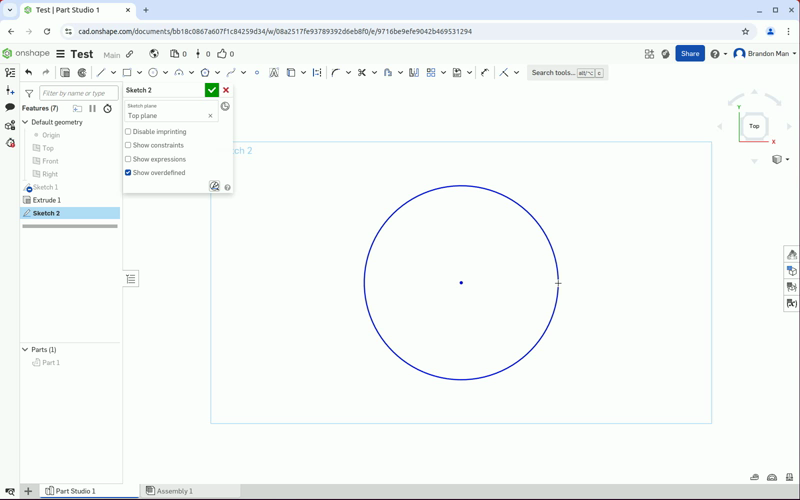
key_down(shift)
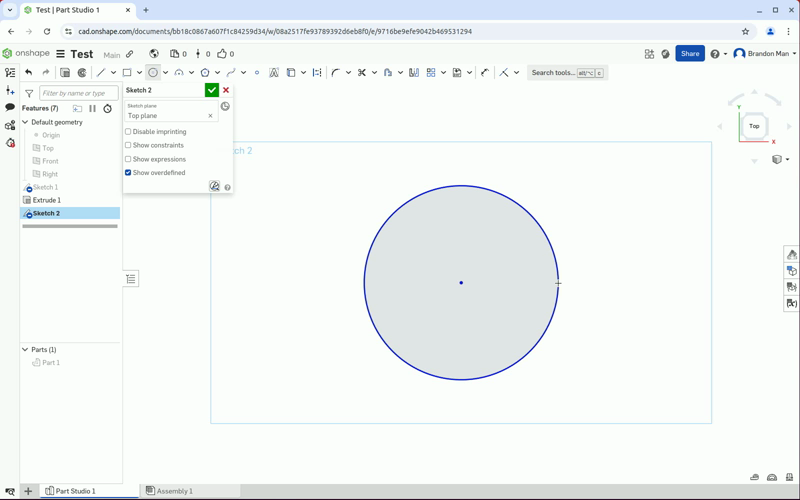
mouse_move(378, 282)
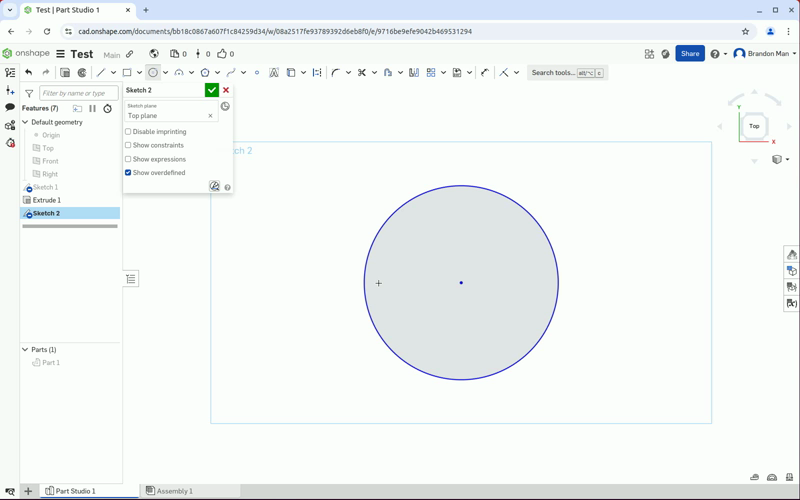
click(378, 282)
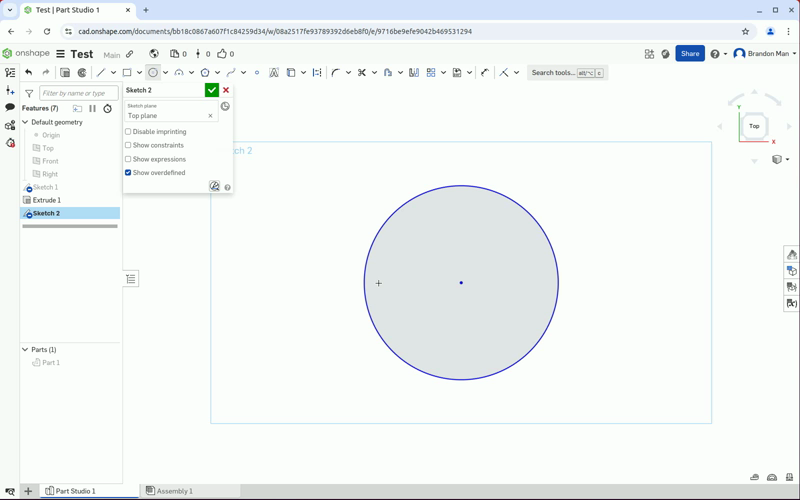
key_up(shift)
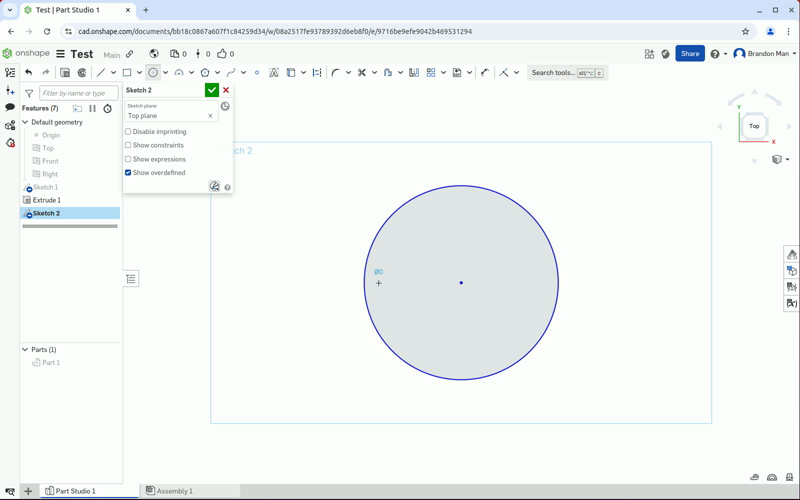
mouse_move(382, 282)
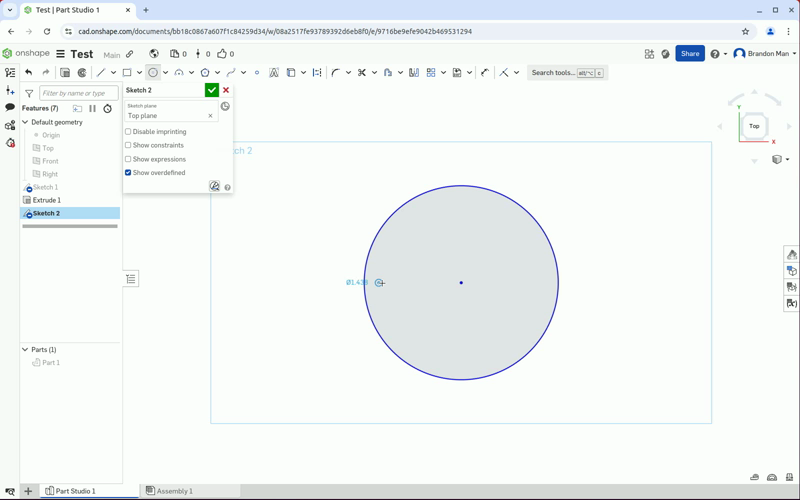
click(382, 282)
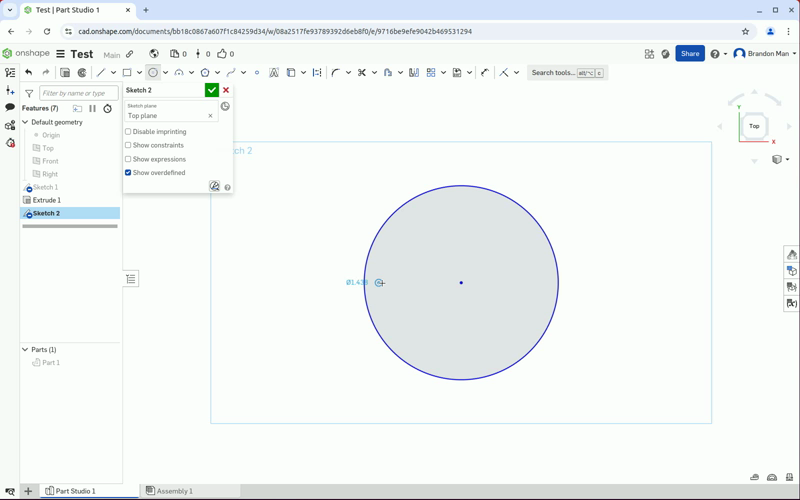
key(esc)
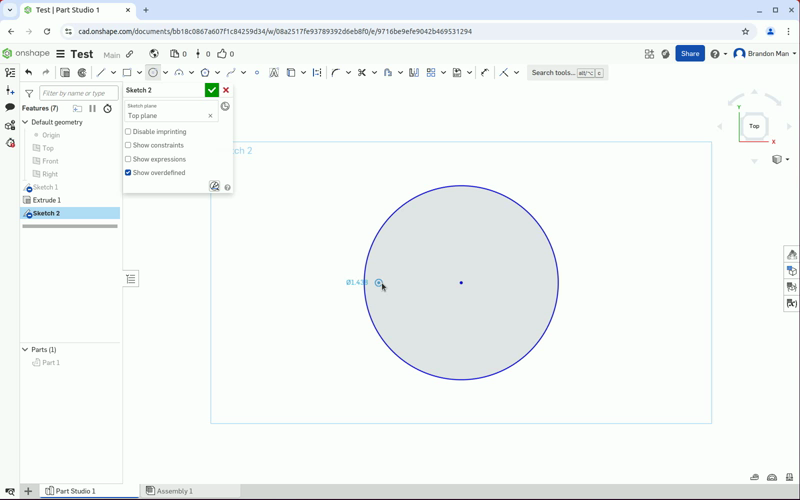
key(c)
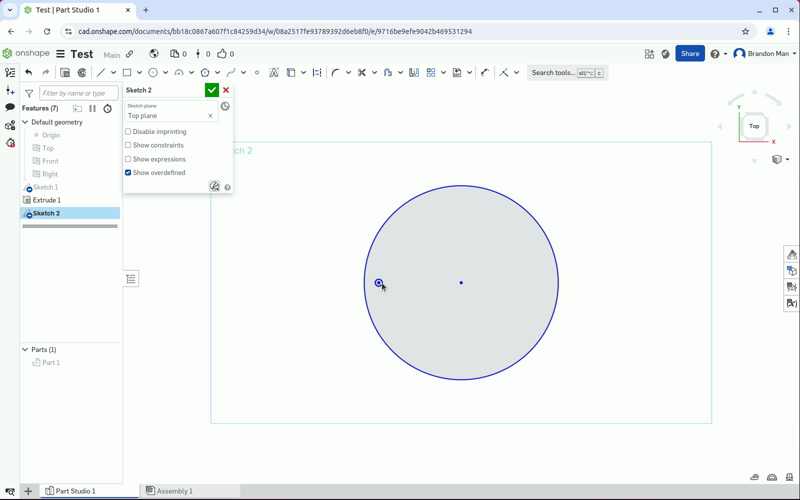
key_down(shift)
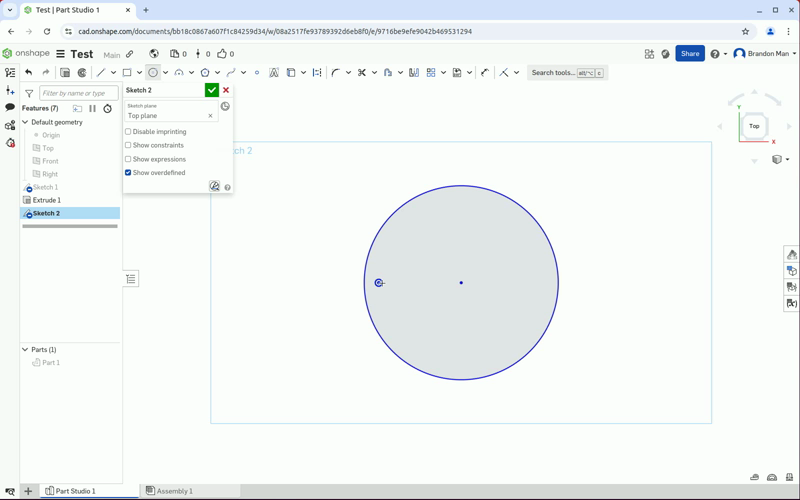
mouse_move(461, 282)
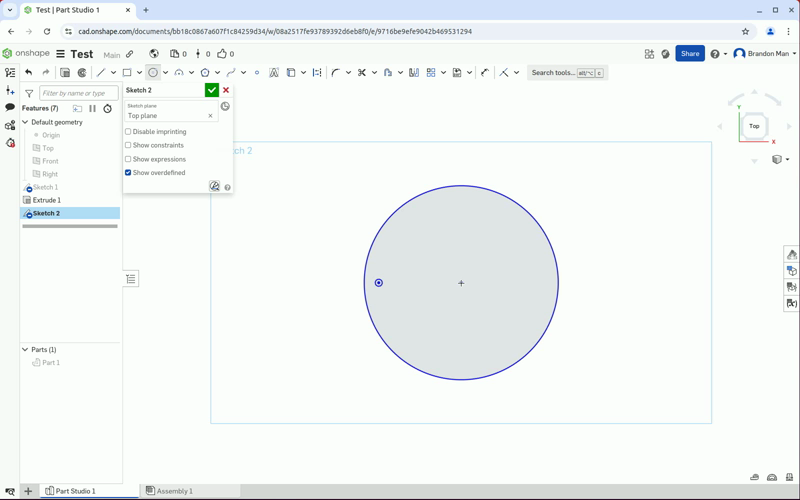
click(461, 282)
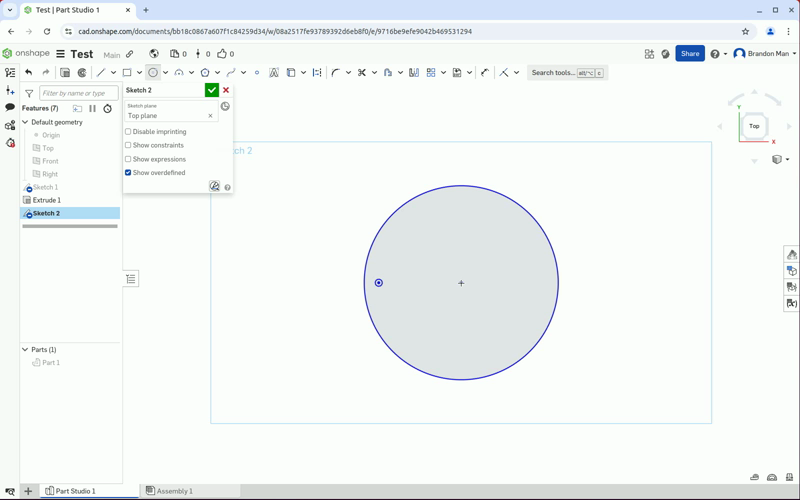
key_up(shift)
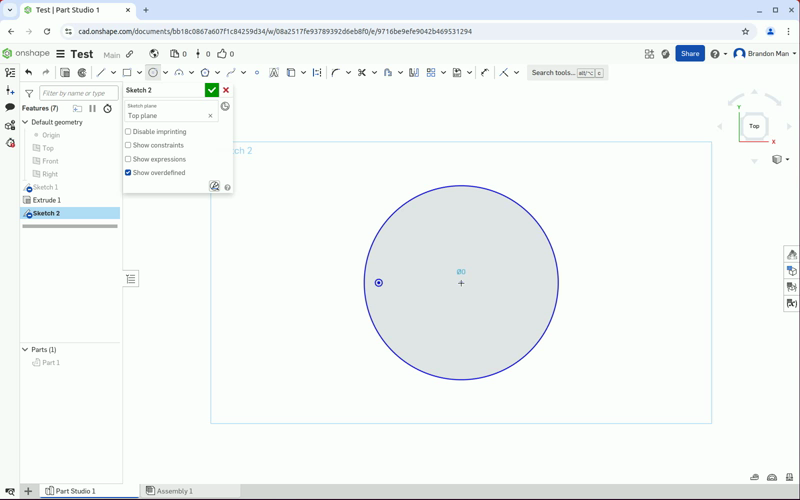
mouse_move(529, 282)
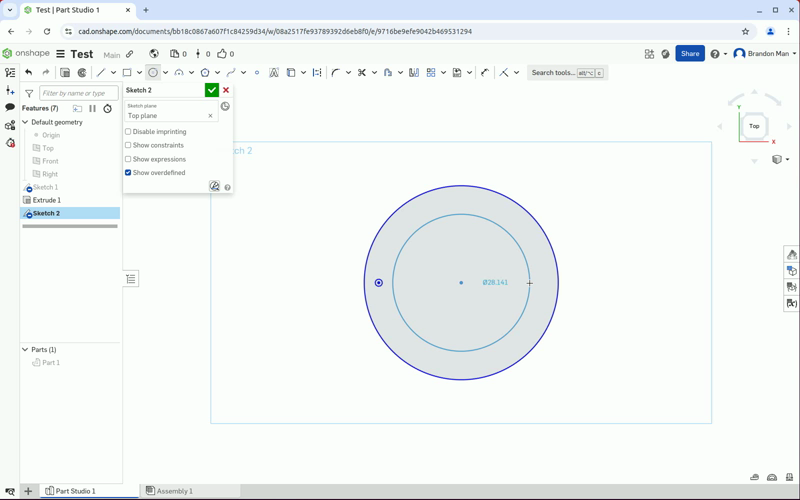
click(529, 282)
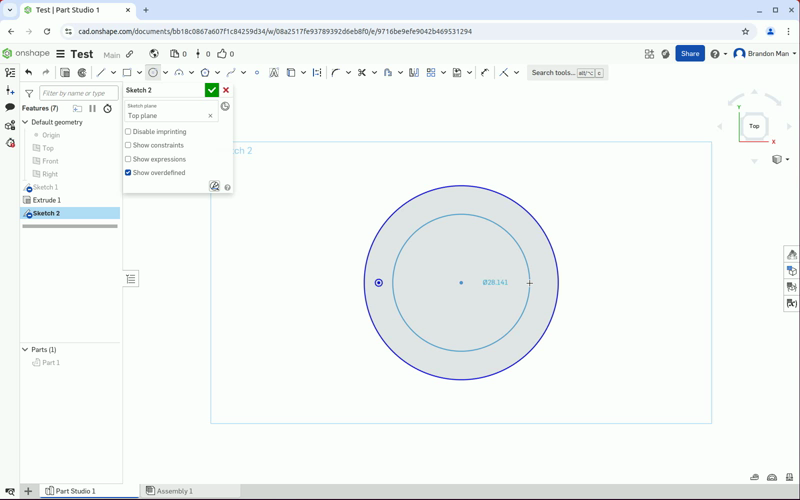
key(esc)
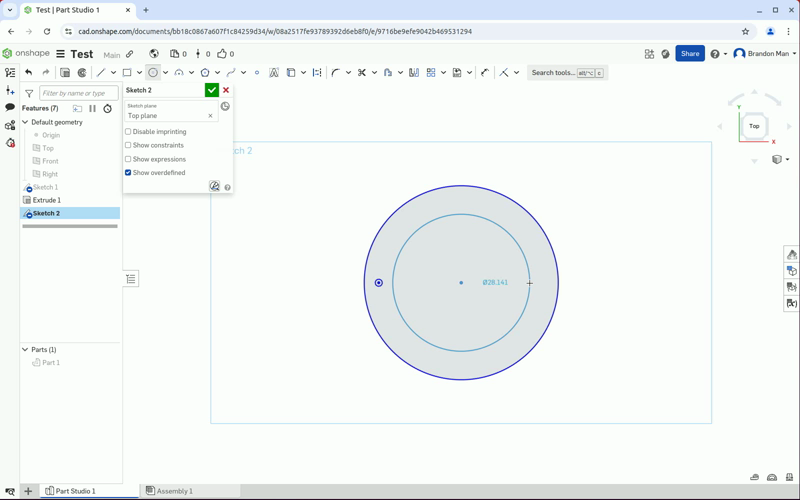
key(c)
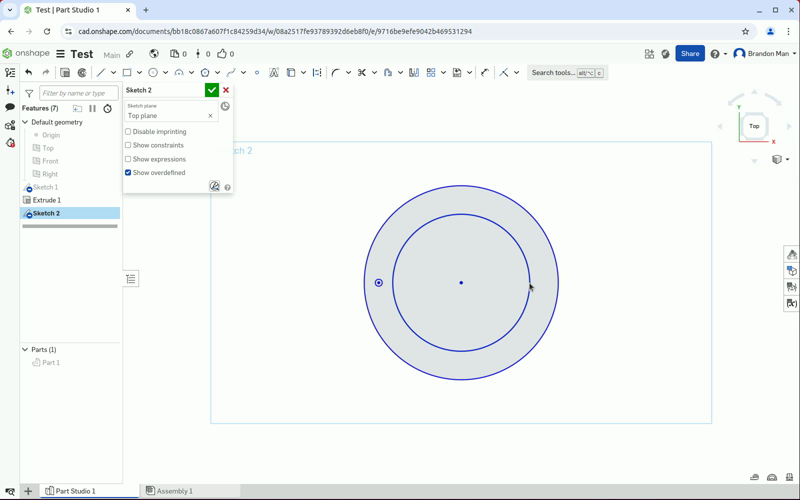
key_down(shift)
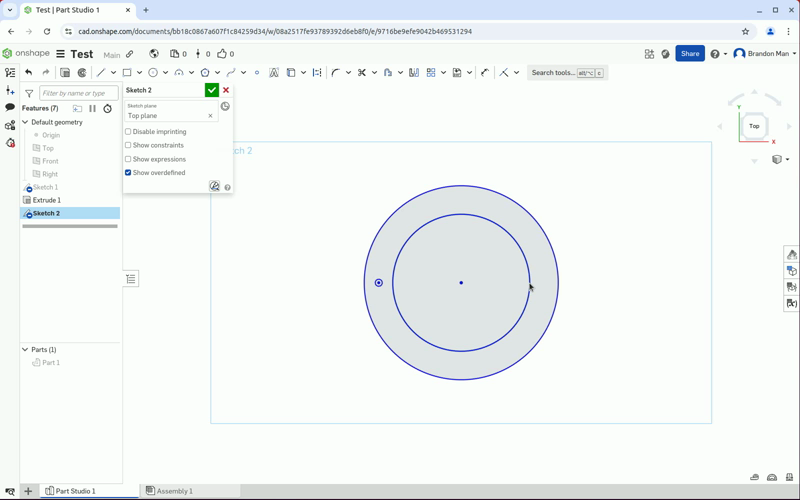
mouse_move(461, 365)
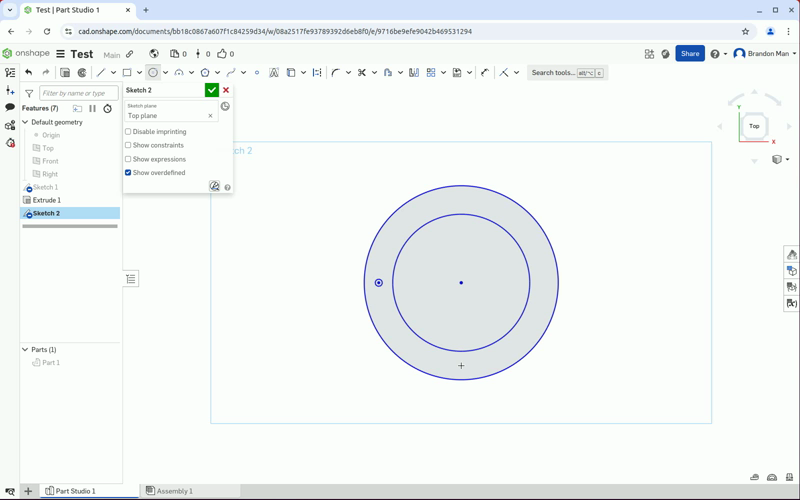
click(461, 365)
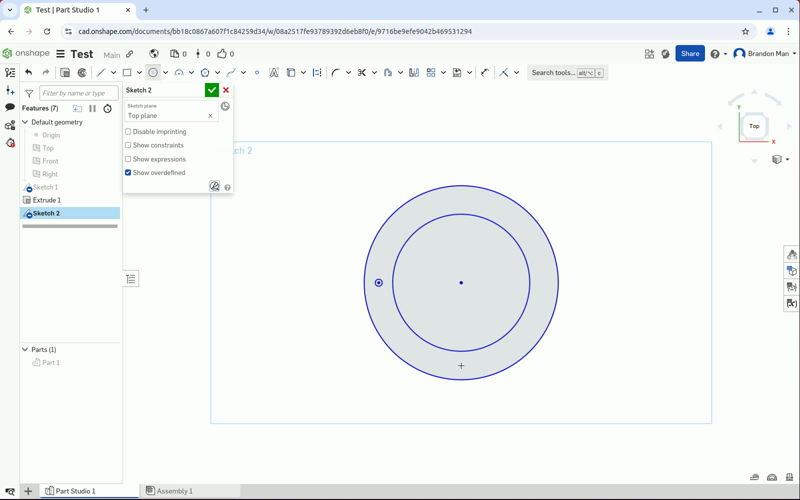
key_up(shift)
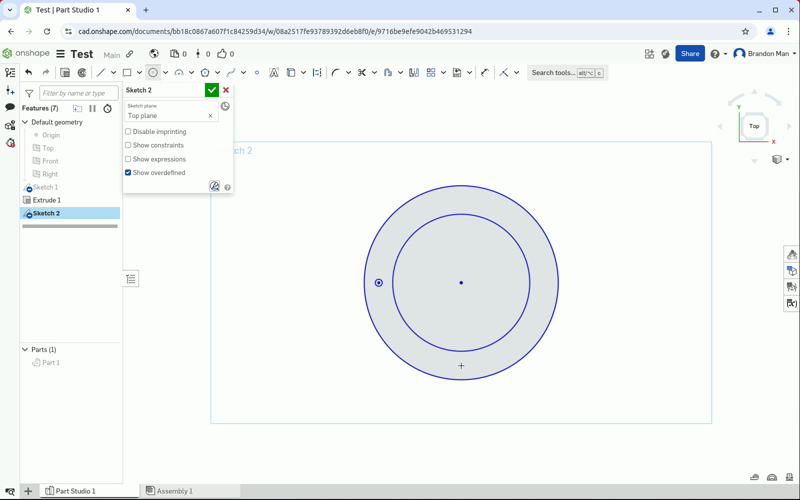
mouse_move(465, 365)
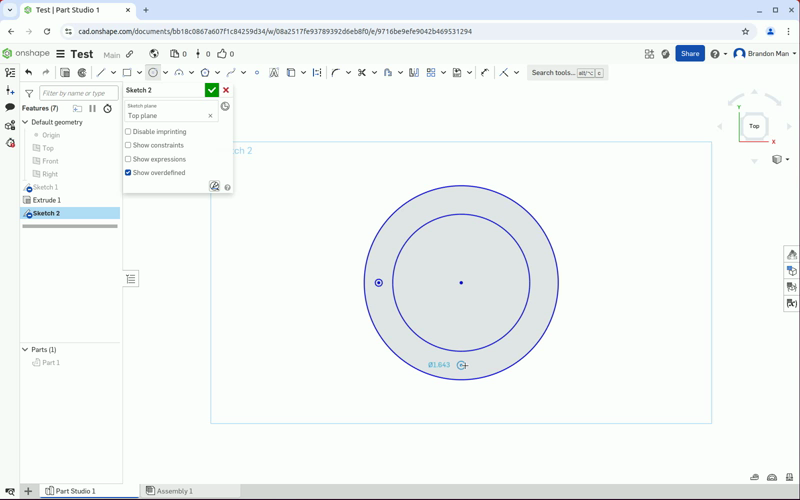
click(465, 365)
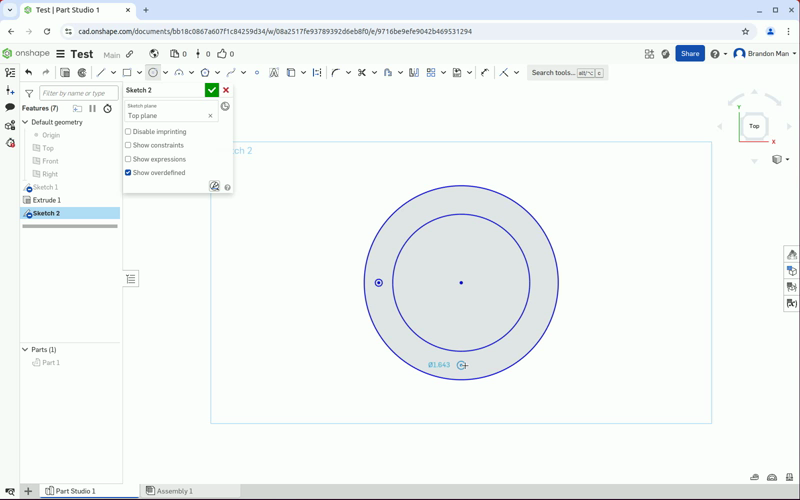
key(esc)
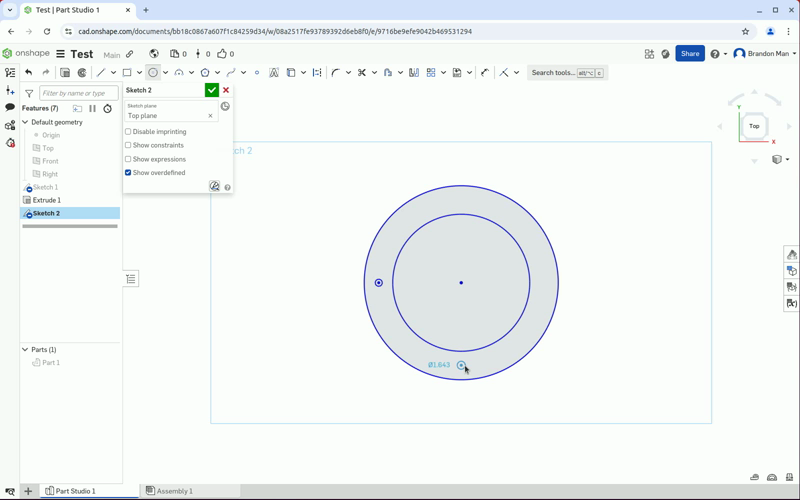
key(c)
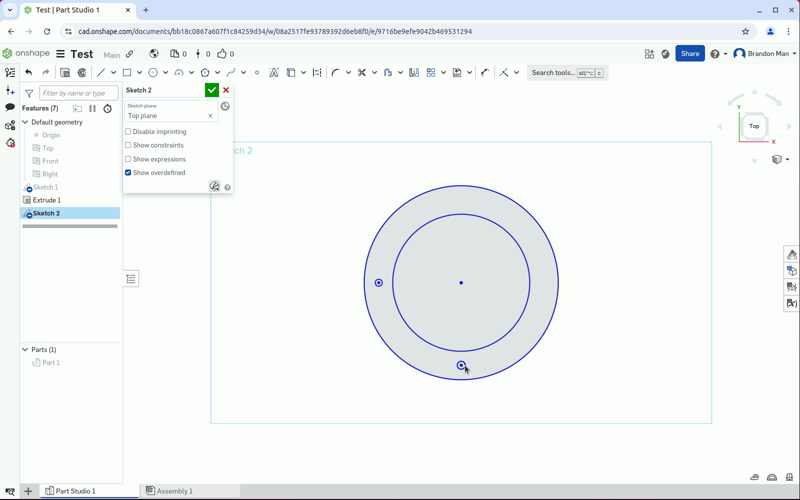
key_down(shift)
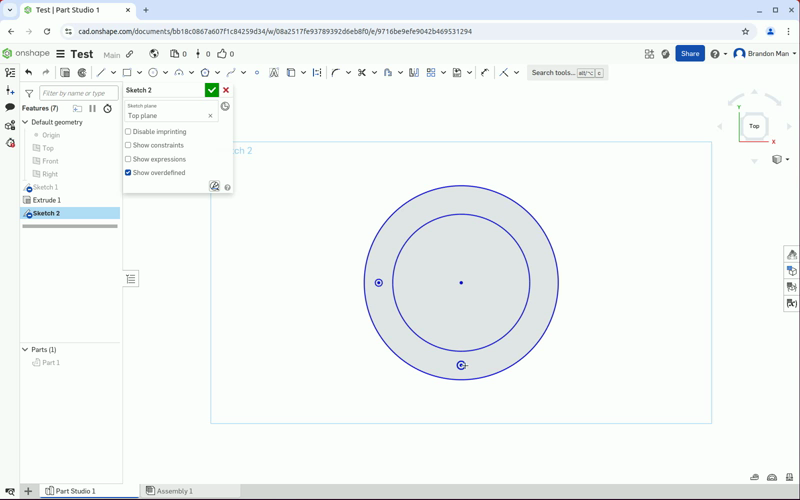
mouse_move(461, 200)
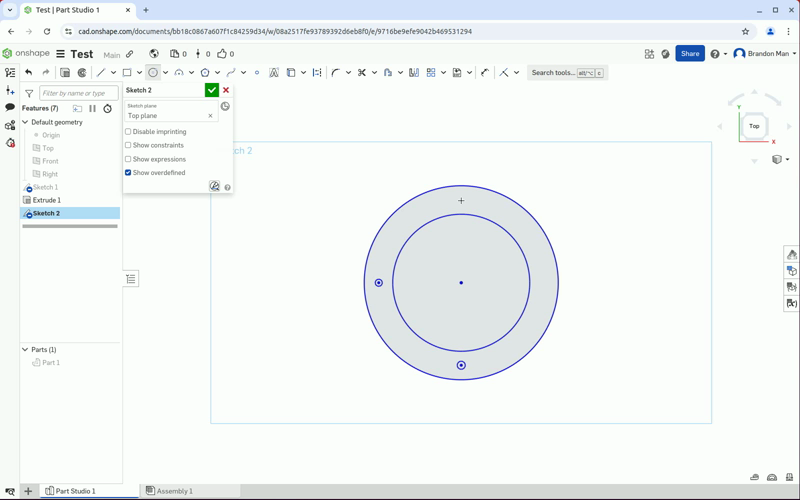
click(461, 200)
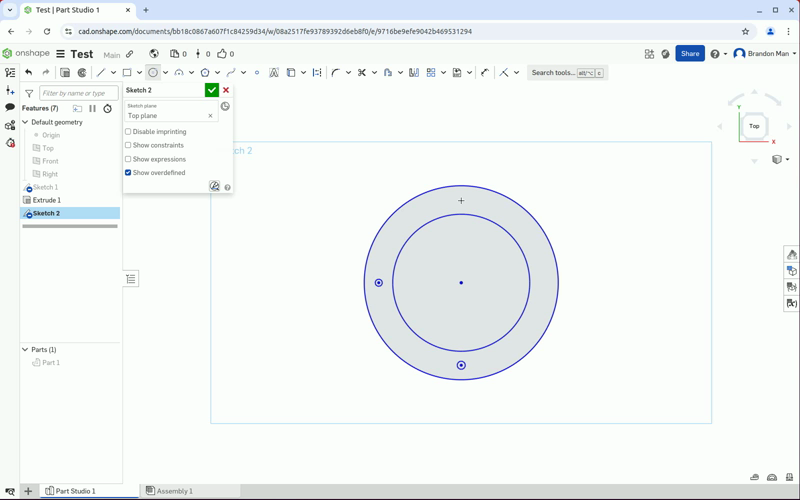
key_up(shift)
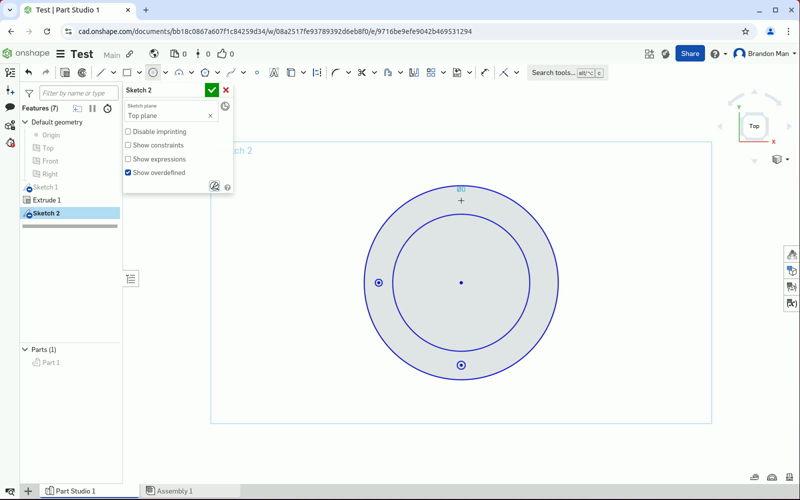
mouse_move(465, 200)
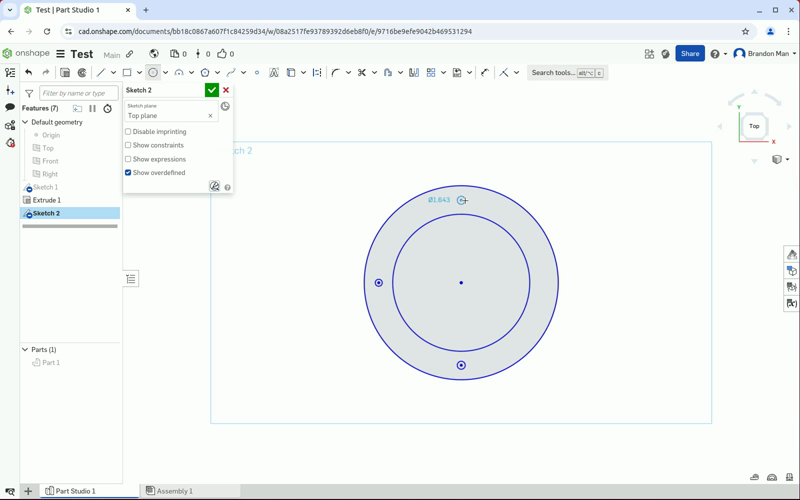
click(465, 200)
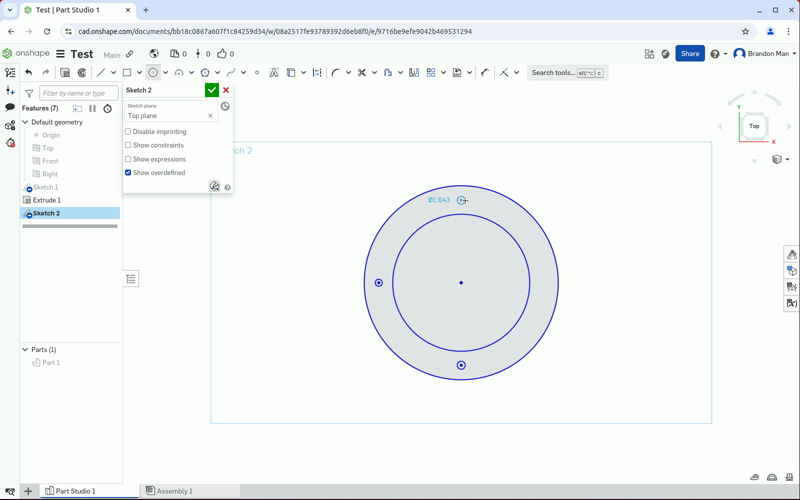
key(esc)
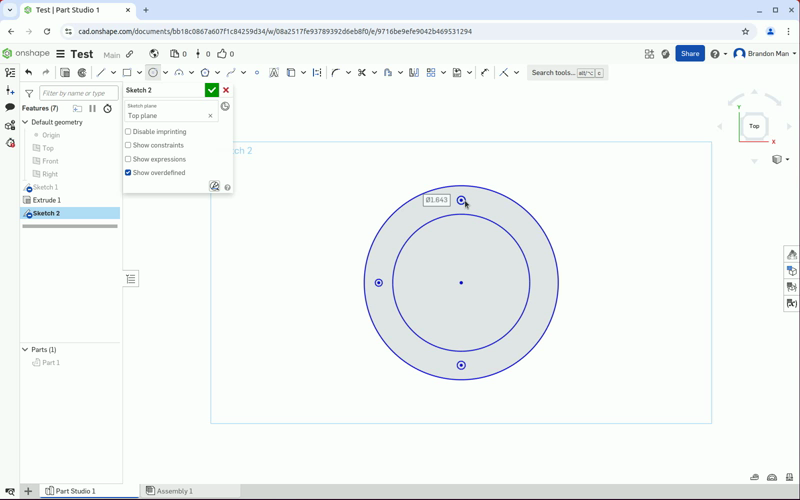
key(c)
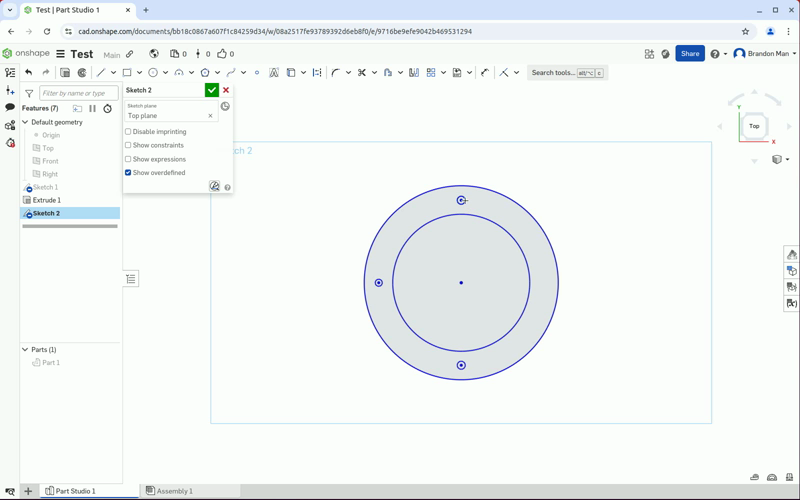
key_down(shift)
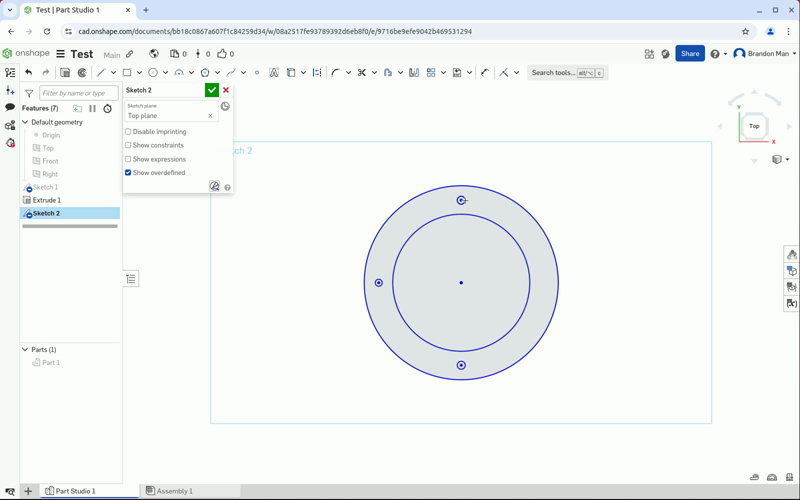
mouse_move(541, 282)
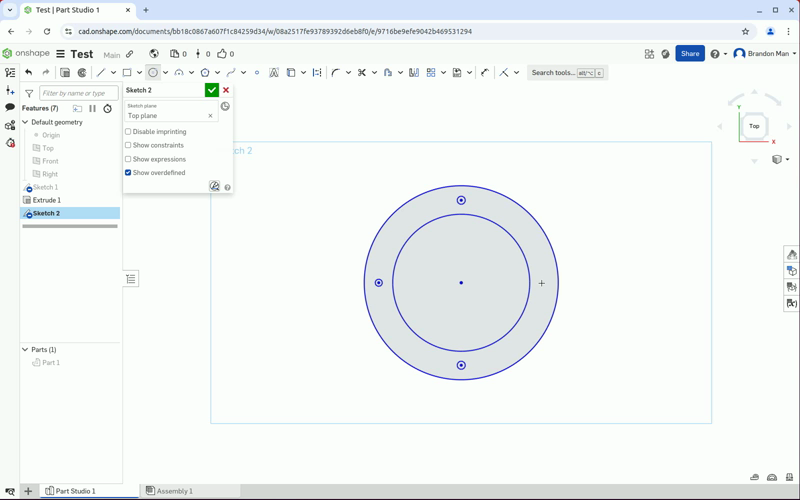
click(541, 282)
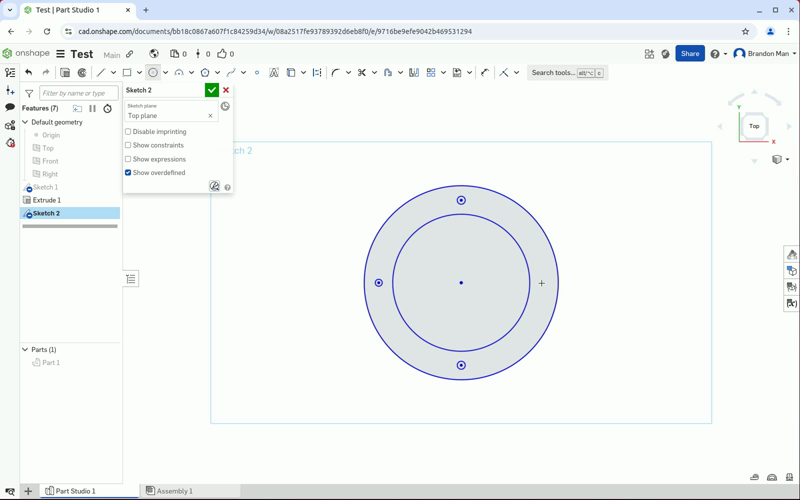
key_up(shift)
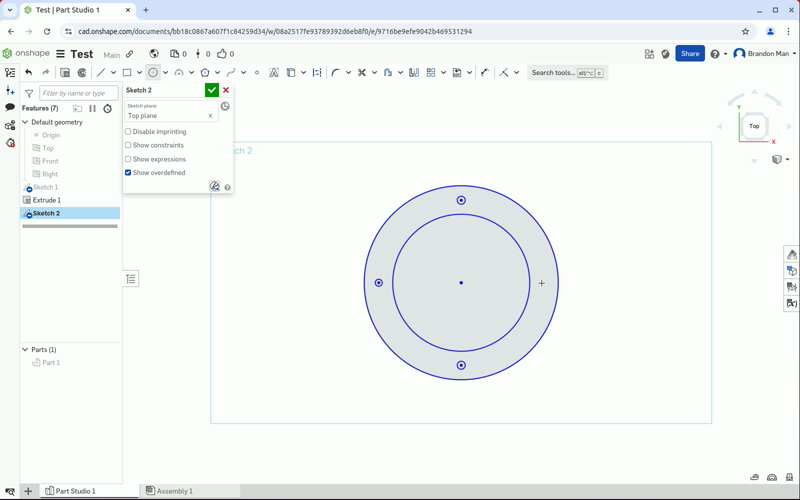
mouse_move(545, 282)
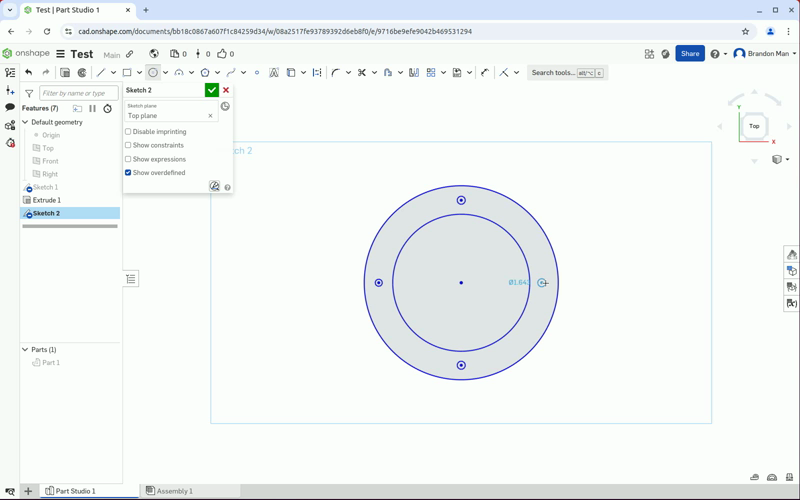
click(545, 282)
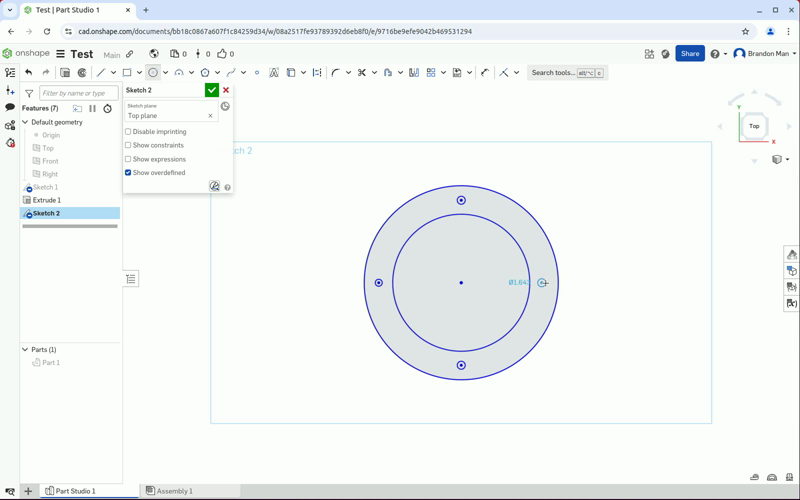
key(esc)
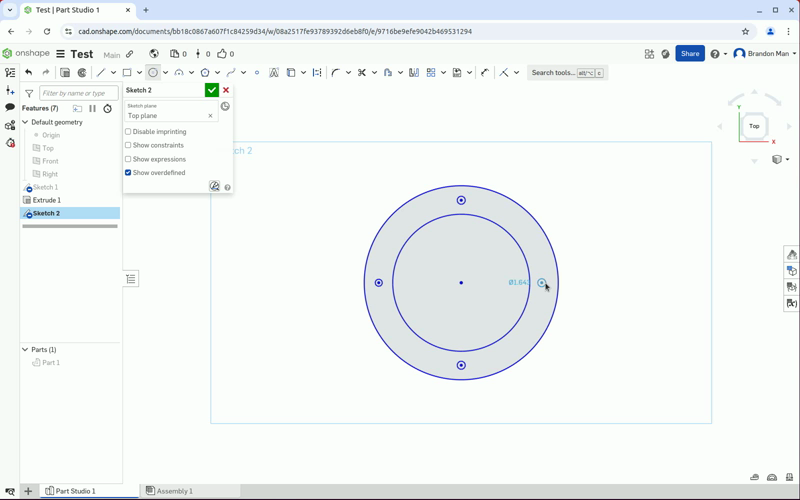
mouse_move(440, 358)
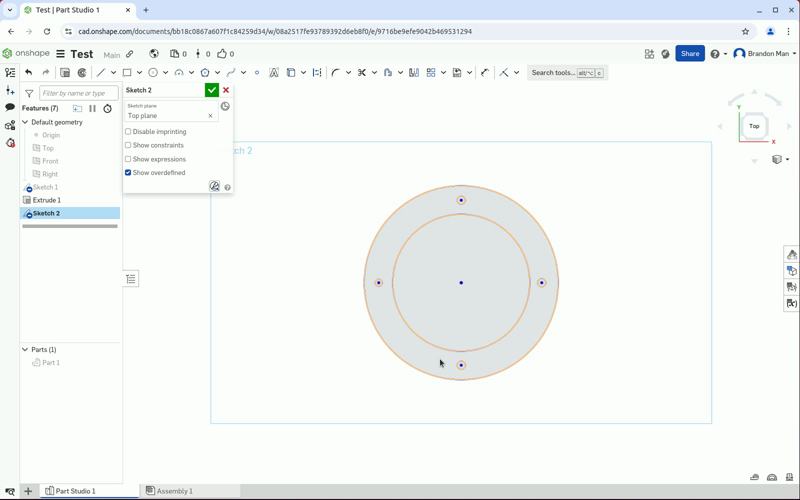
click(440, 358)
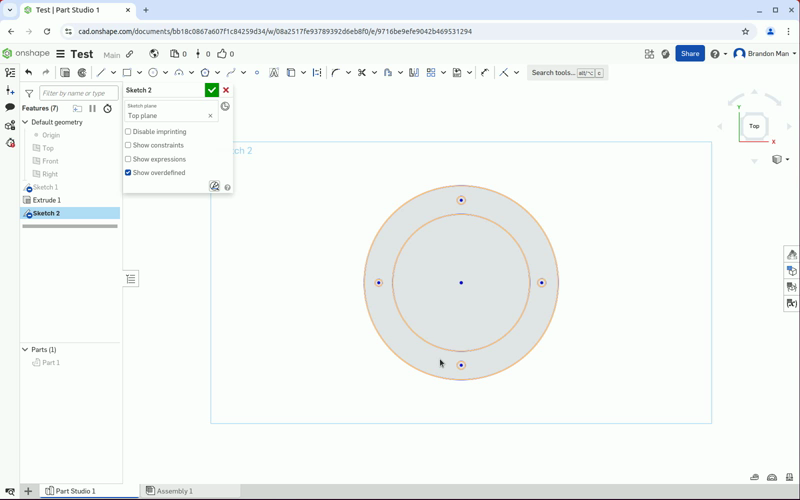
mouse_move(73, 352)
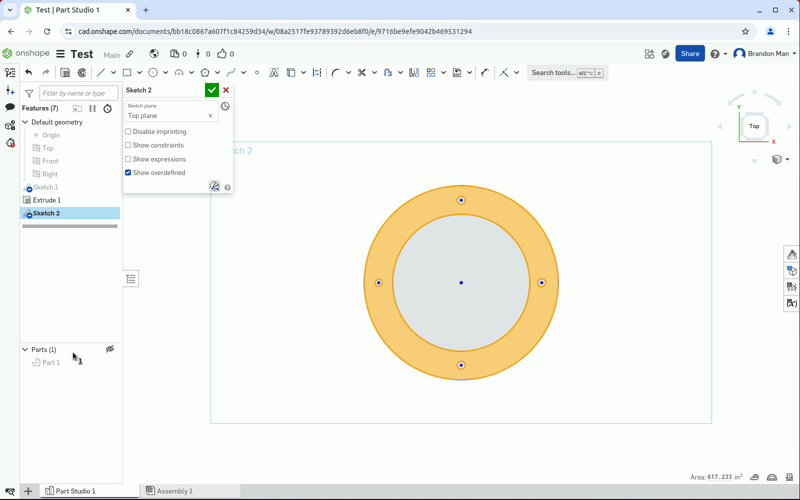
key(shift+y)
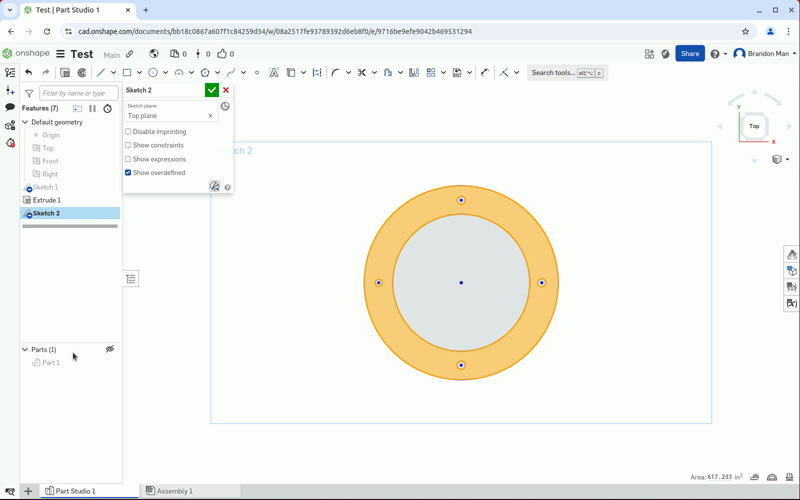
key(shift+e)
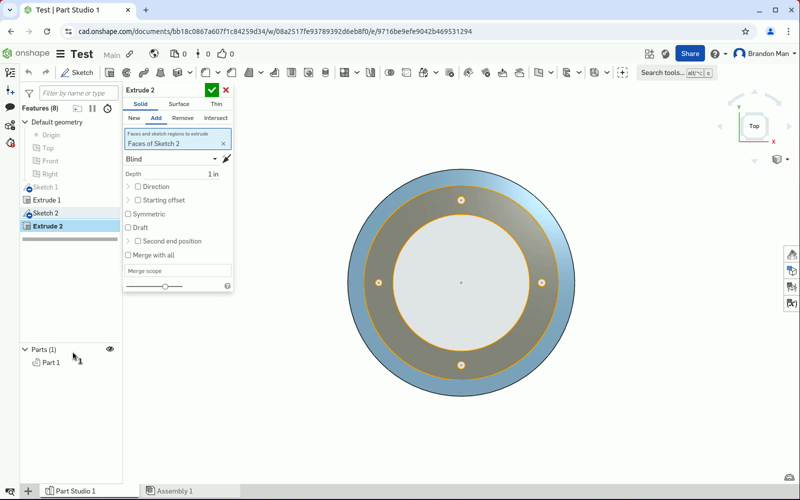
mouse_move(143, 106)
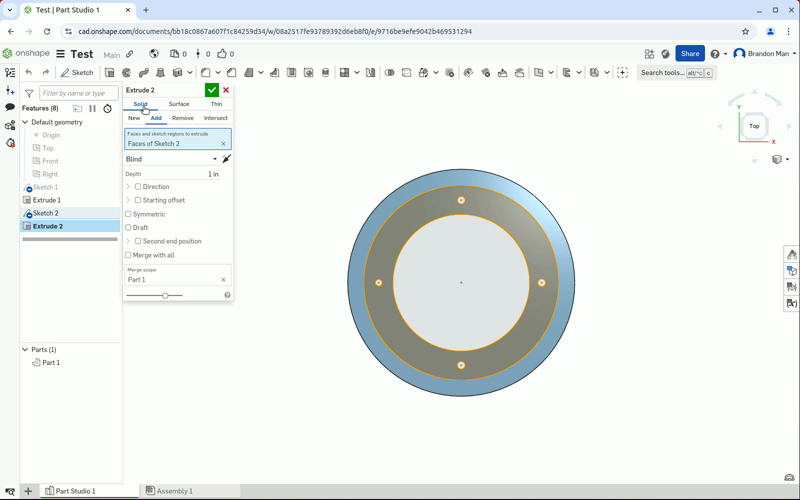
click(143, 106)
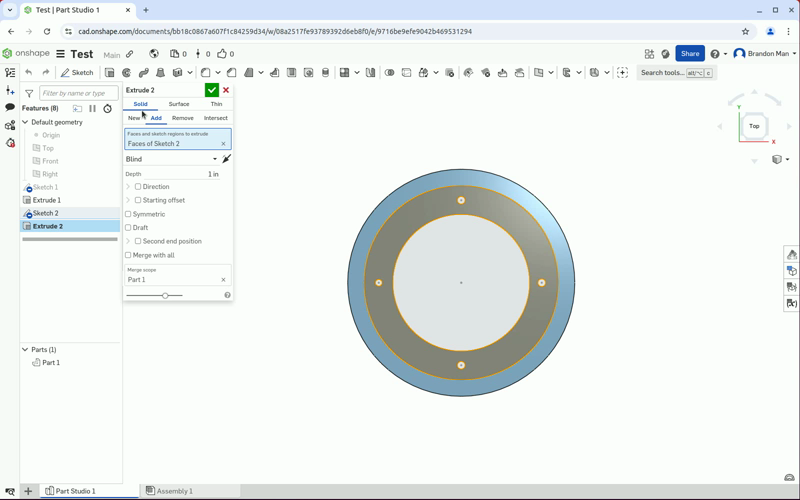
mouse_move(137, 120)
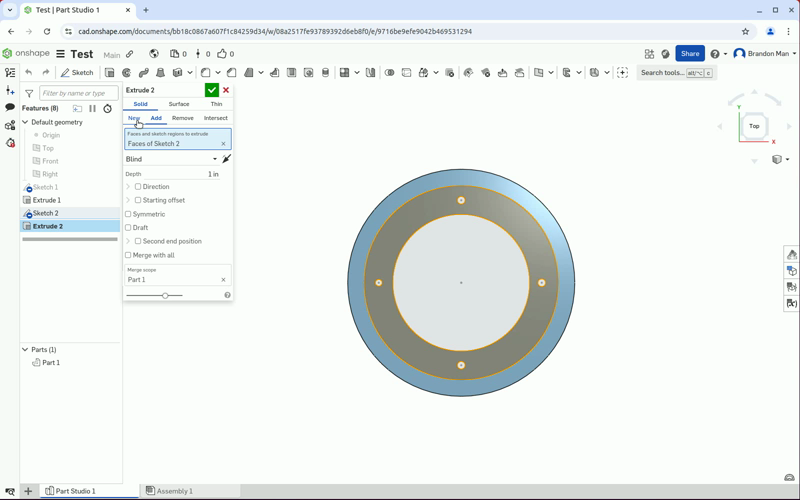
click(137, 120)
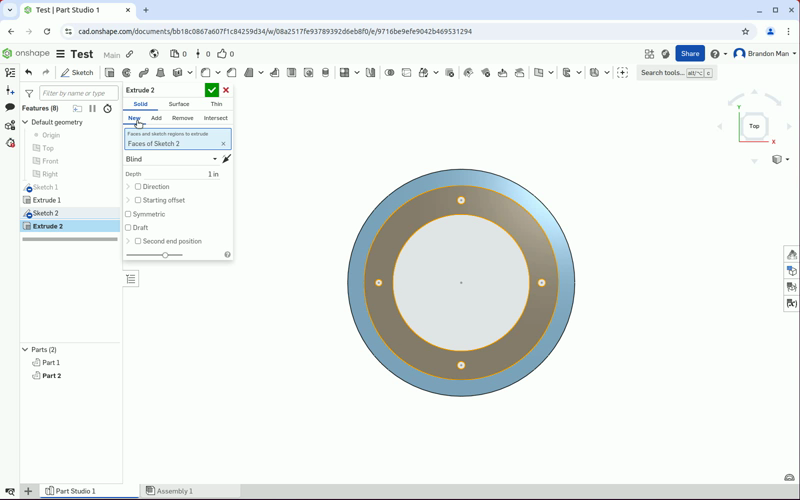
key(tab, 4)
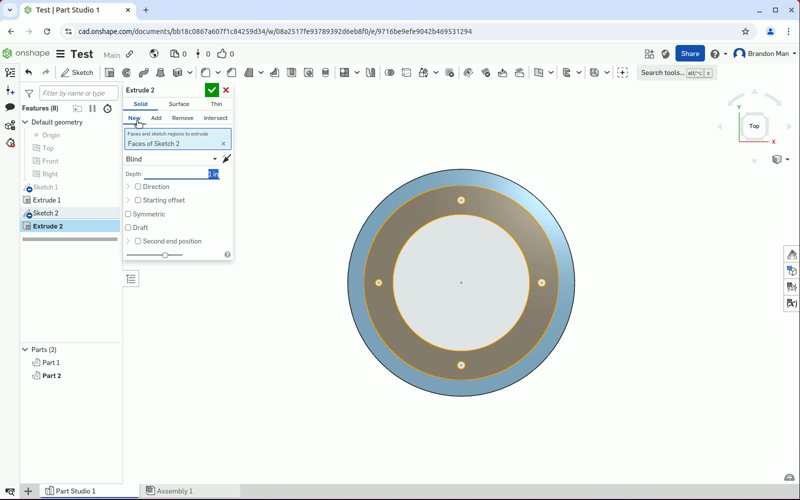
text(8.425)
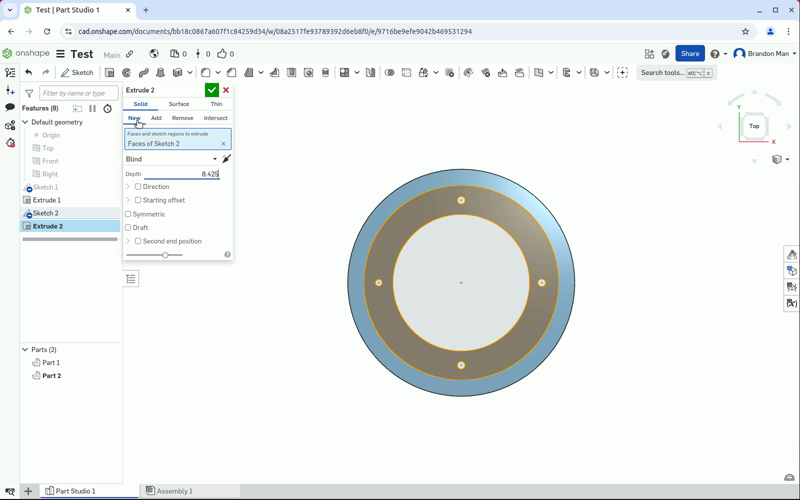
key(enter)
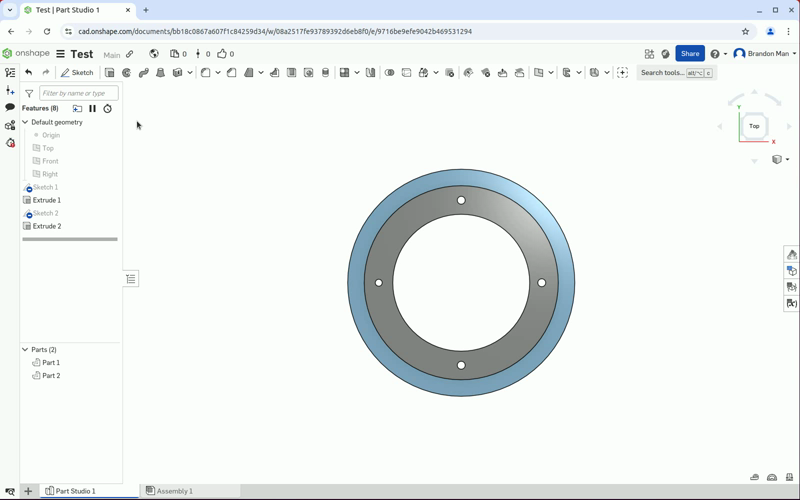
key(shift+h)
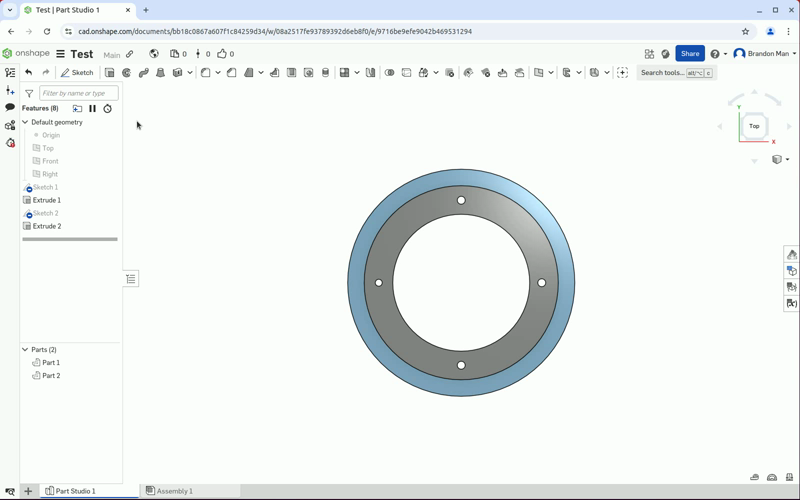
key(shift+h)
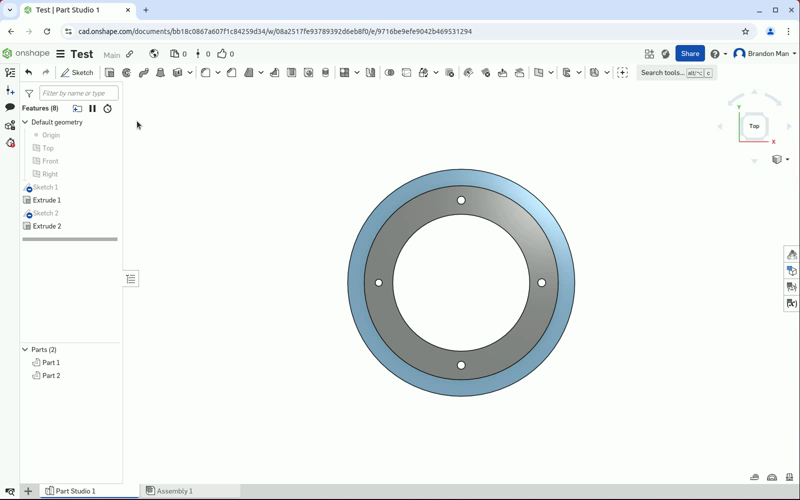
mouse_move(73, 189)
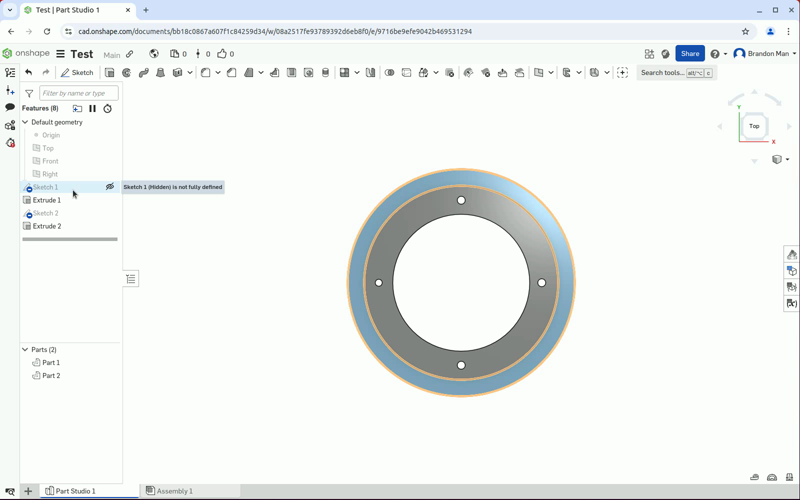
click(73, 189)
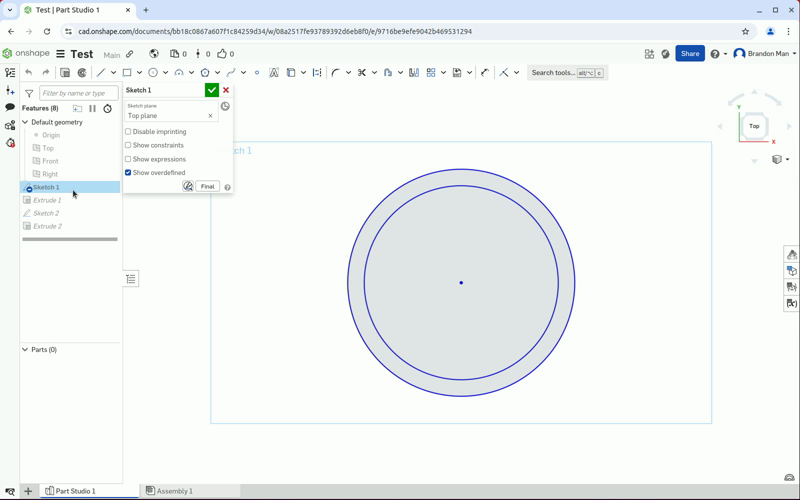
mouse_move(229, 92)
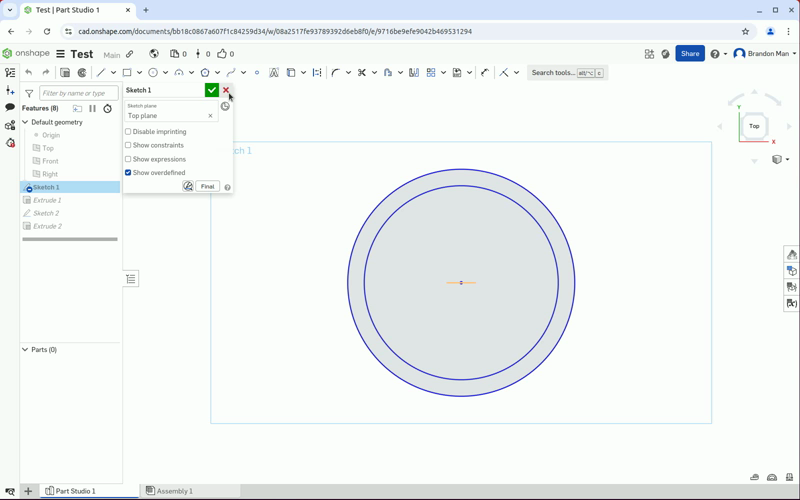
click(229, 92)
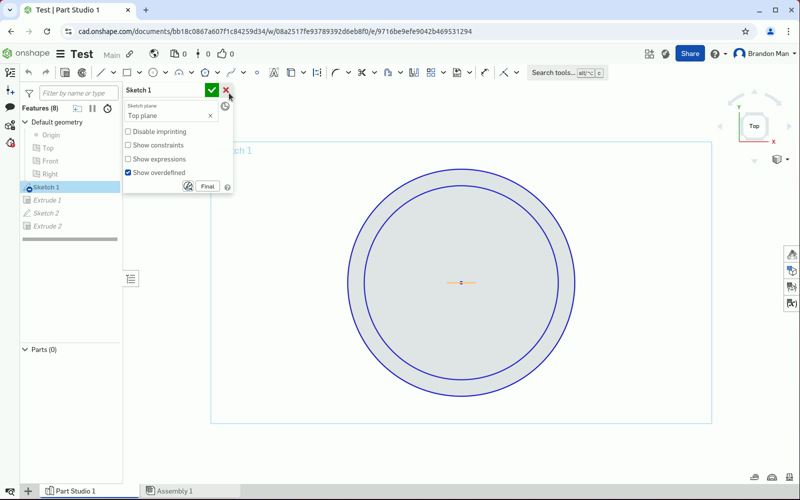
key(shift+s)
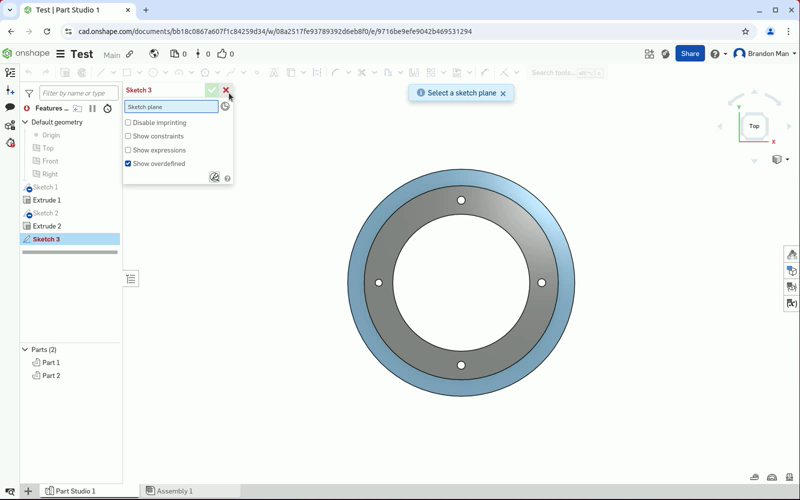
mouse_move(73, 150)
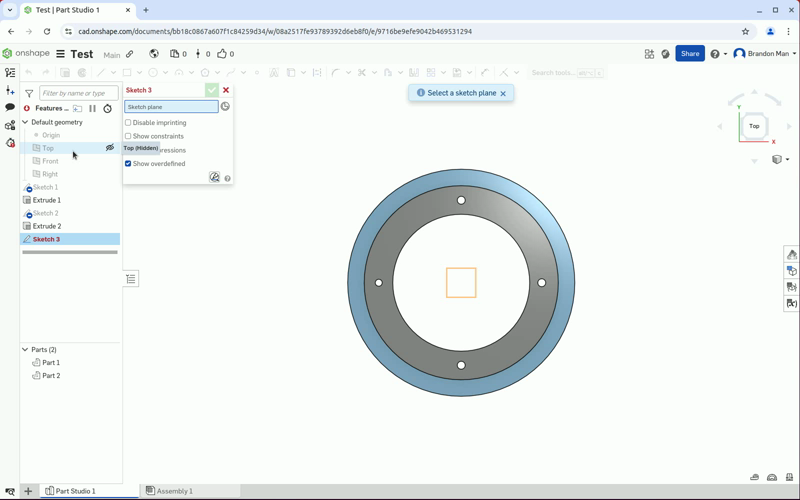
click(73, 150)
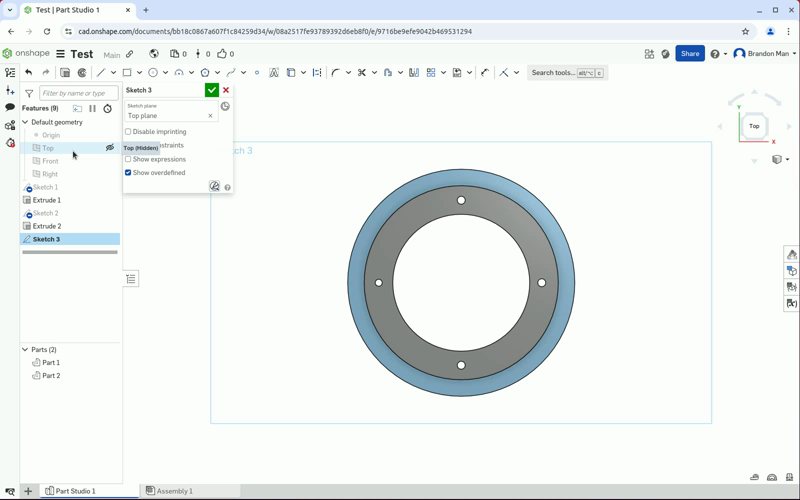
mouse_move(73, 352)
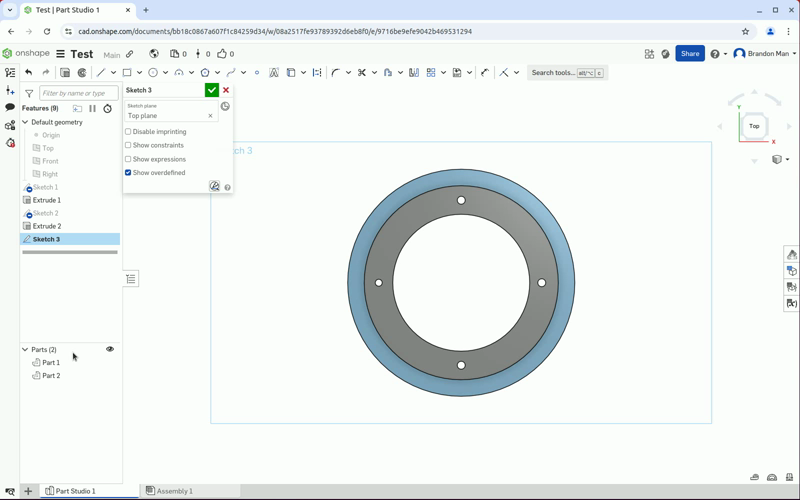
key(y)
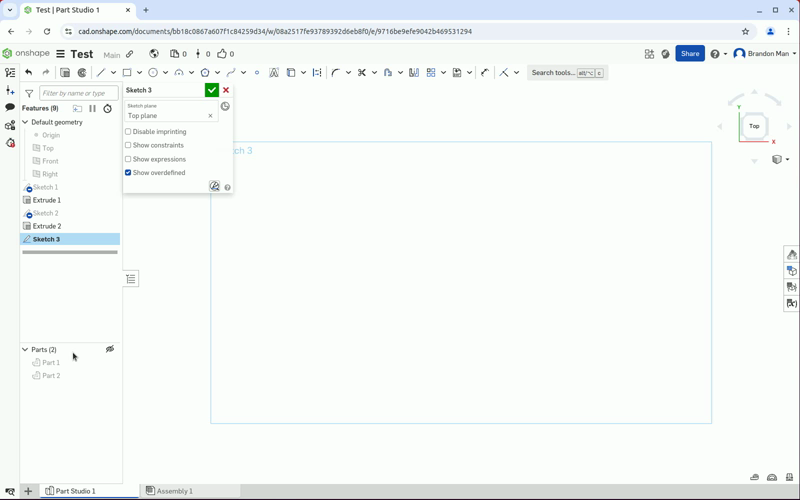
key(c)
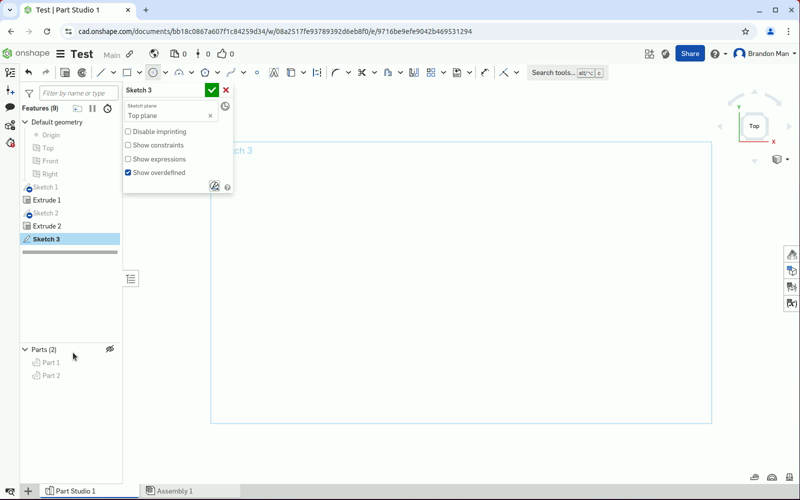
key_down(shift)
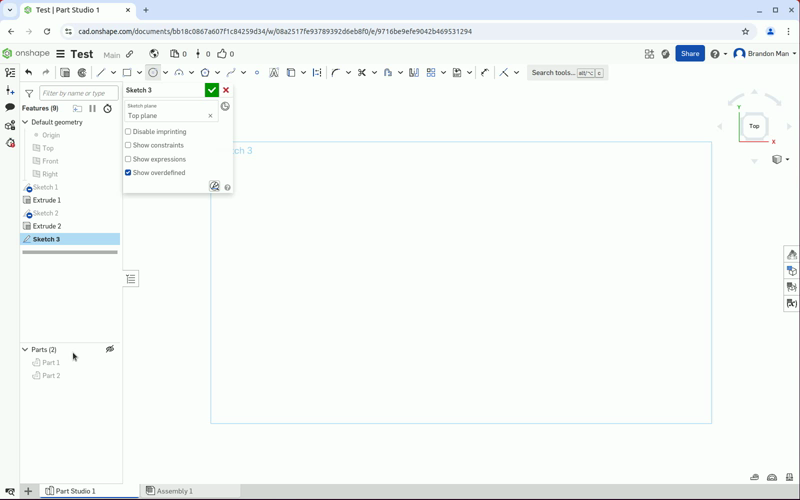
mouse_move(378, 282)
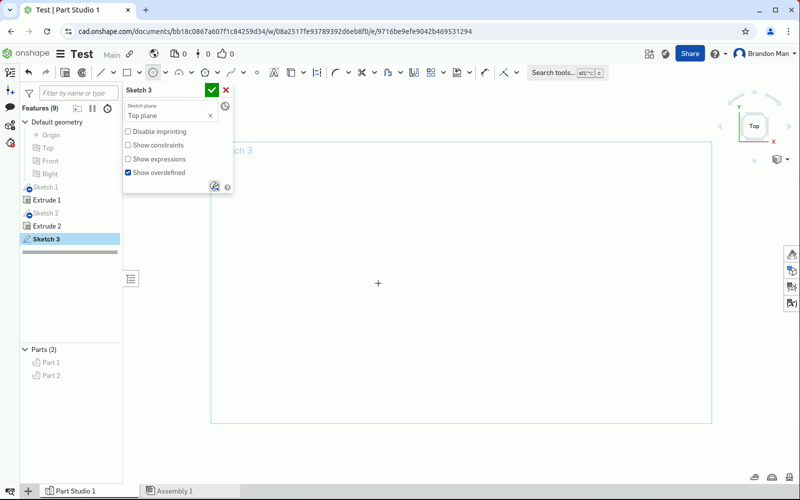
click(378, 282)
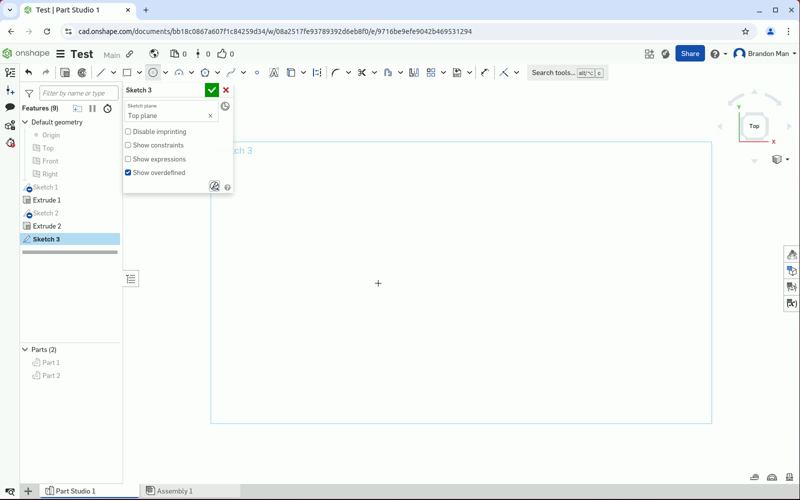
key_up(shift)
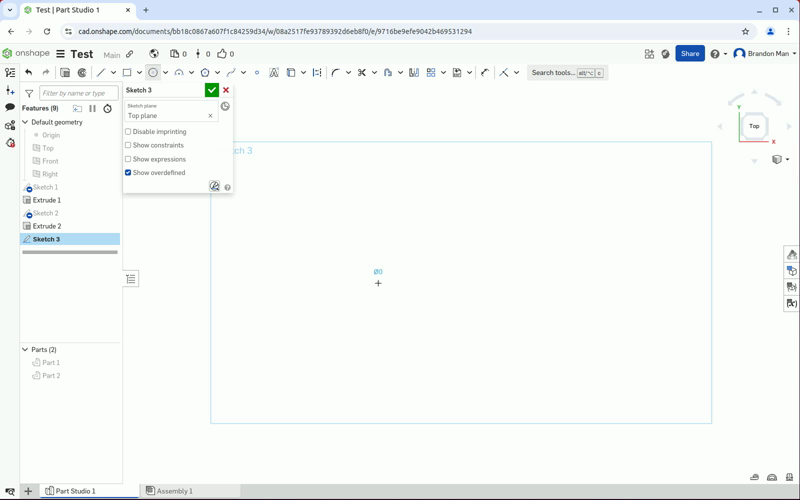
mouse_move(383, 282)
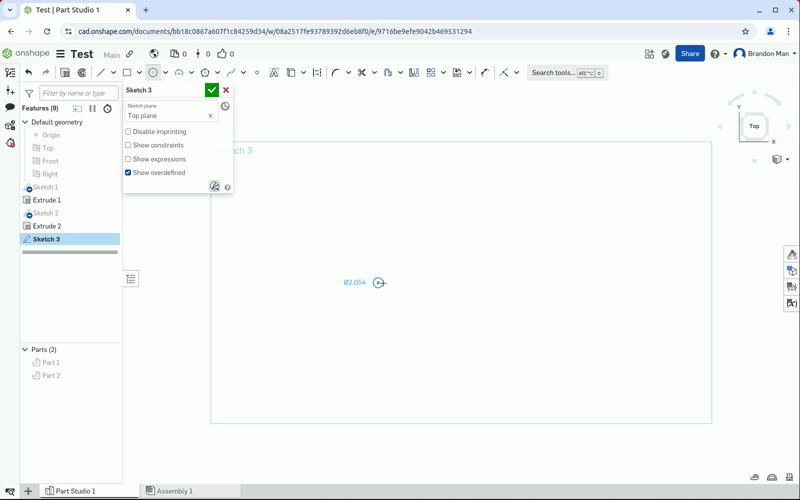
click(383, 282)
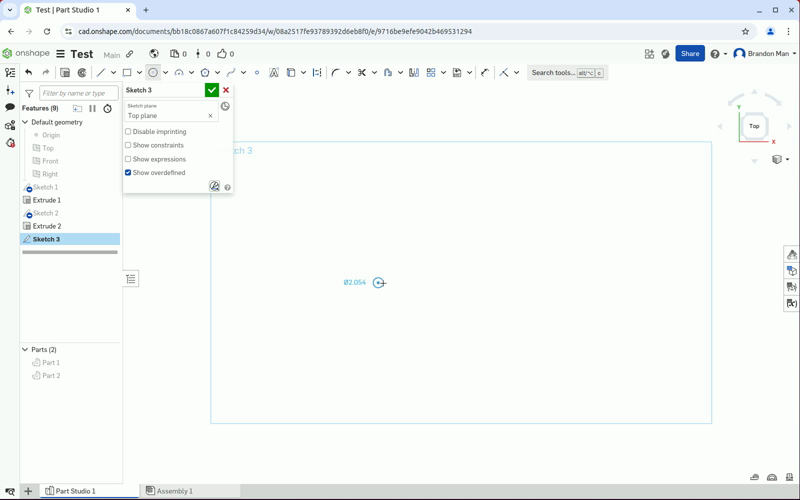
key(esc)
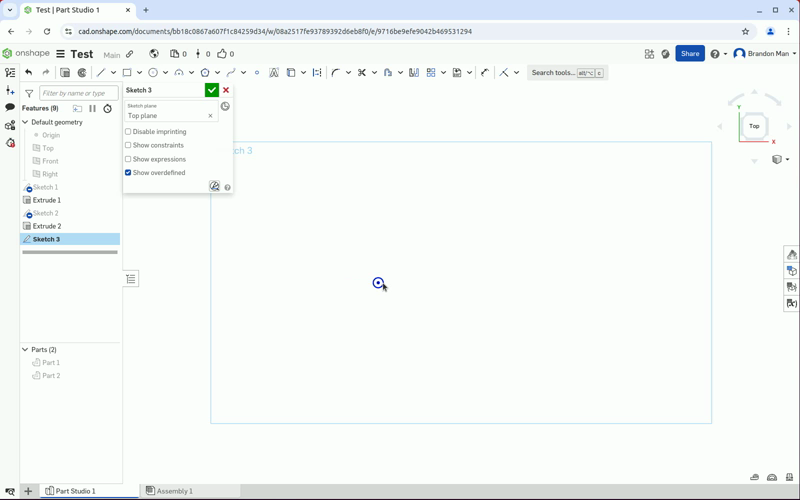
mouse_move(374, 284)
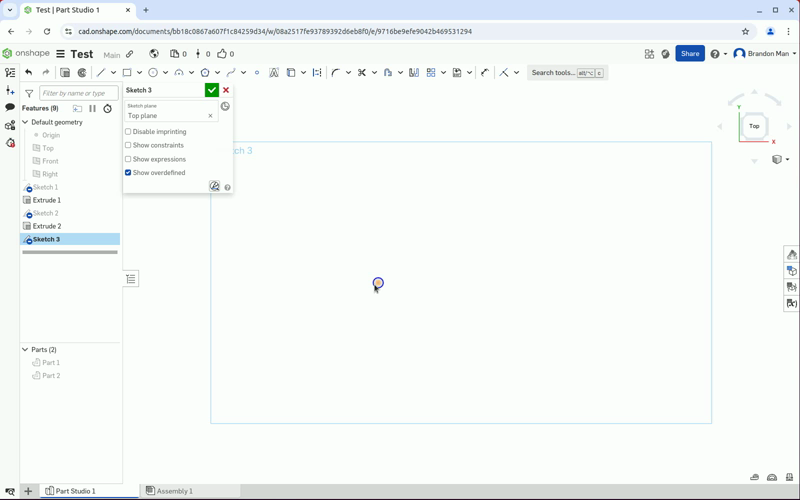
scroll(6)
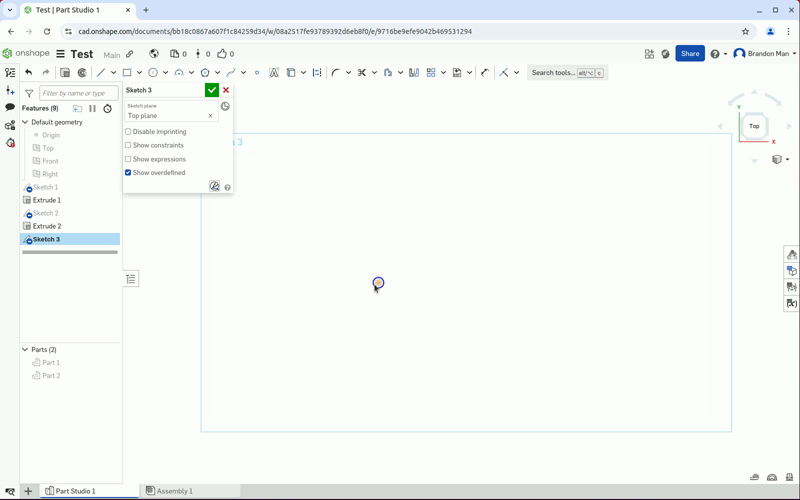
scroll(6)
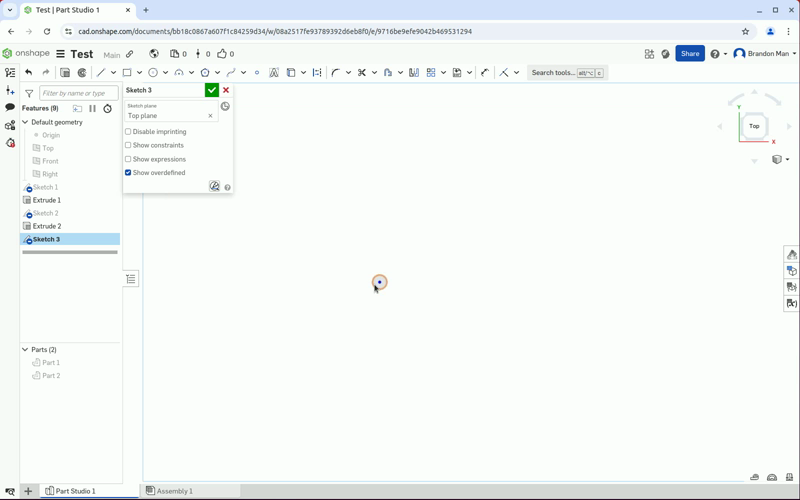
scroll(6)
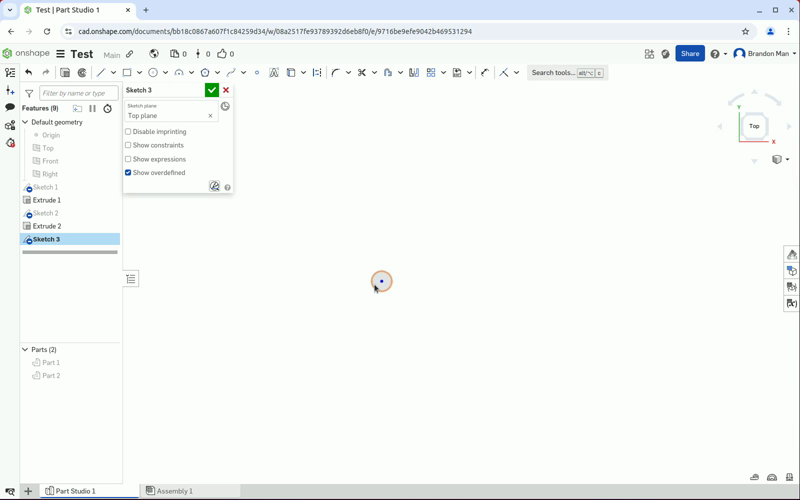
scroll(6)
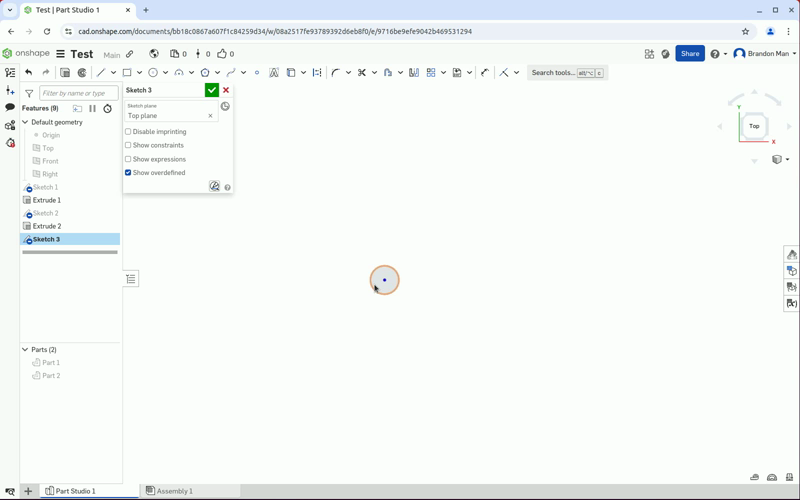
scroll(6)
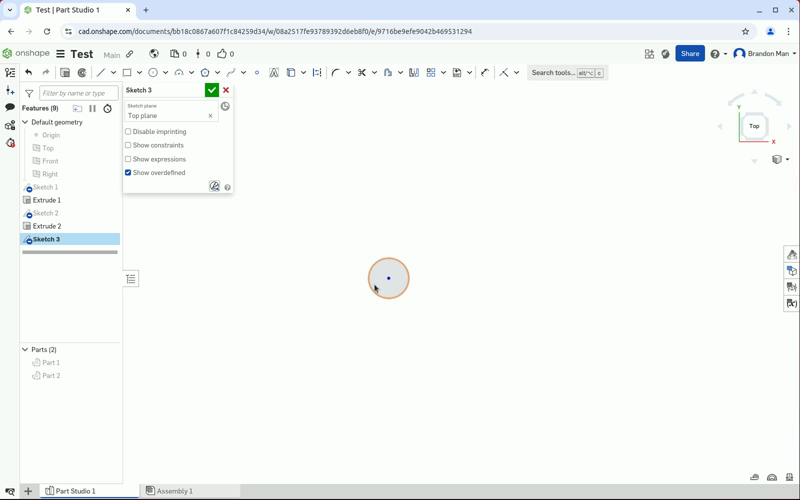
scroll(6)
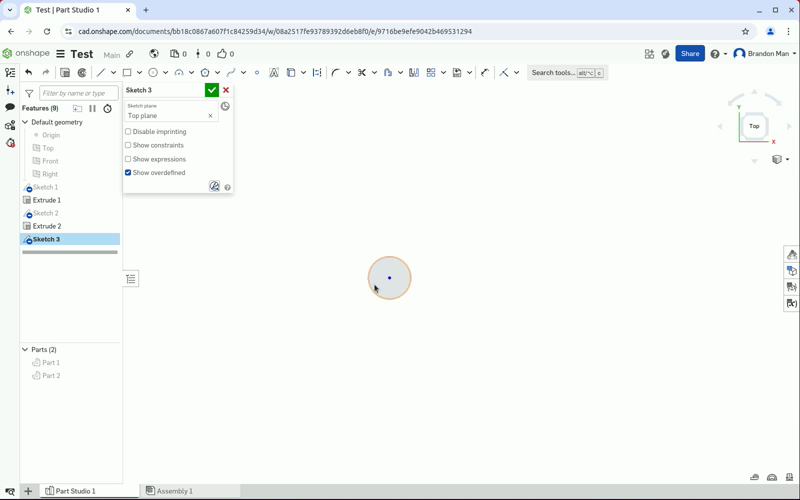
scroll(6)
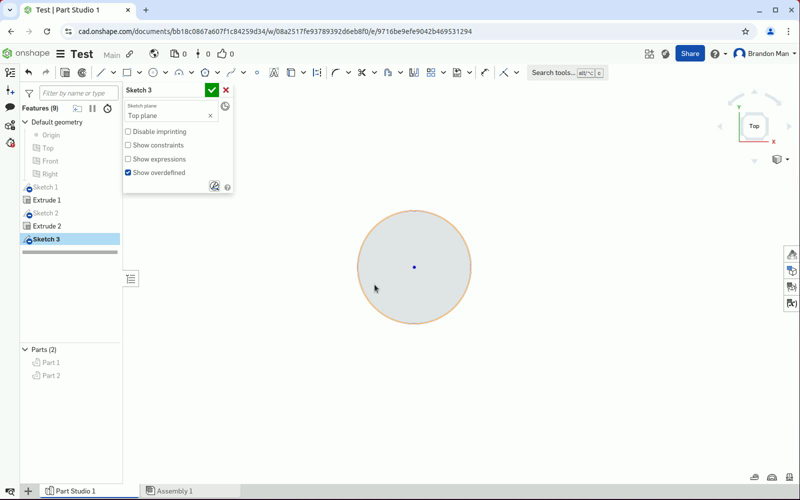
click(374, 284)
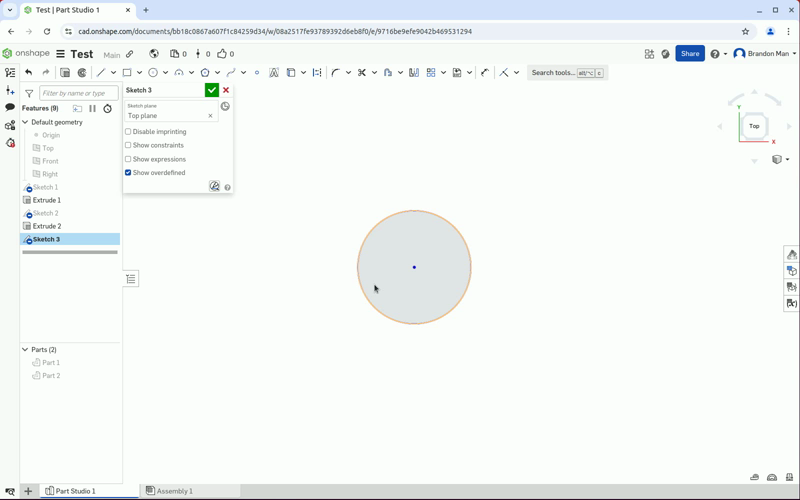
scroll(-6)
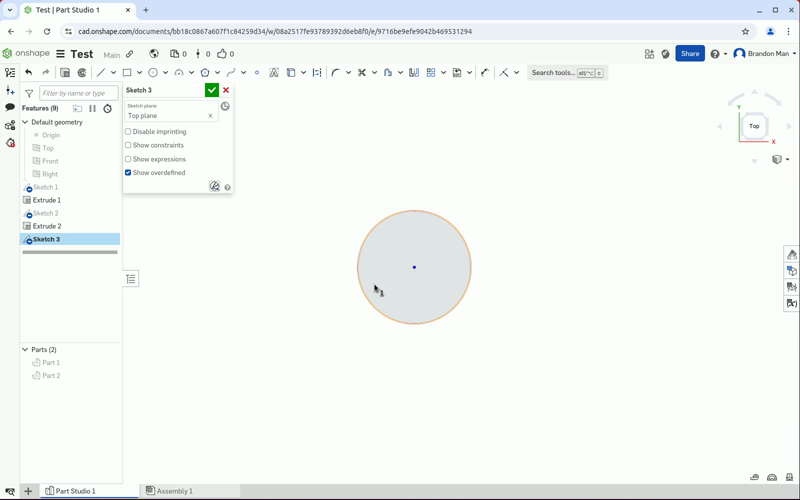
scroll(-6)
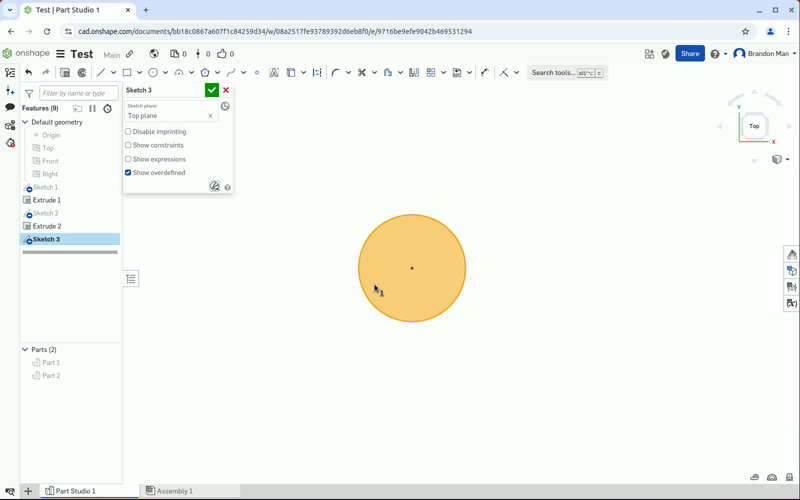
scroll(-6)
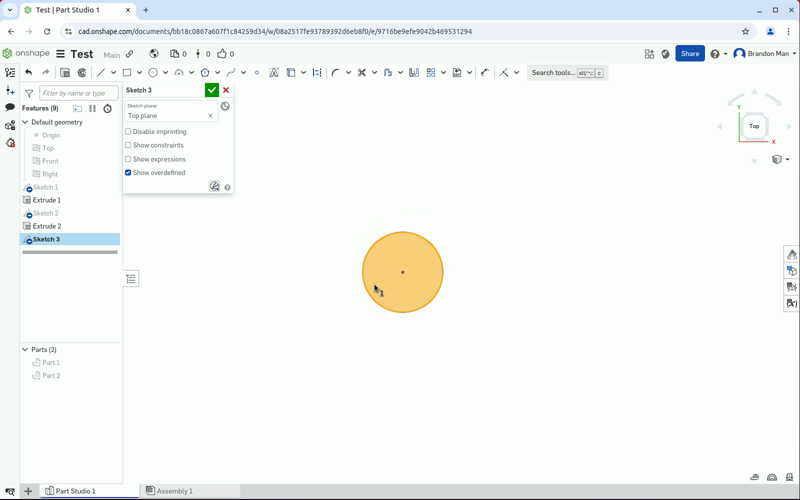
scroll(-6)
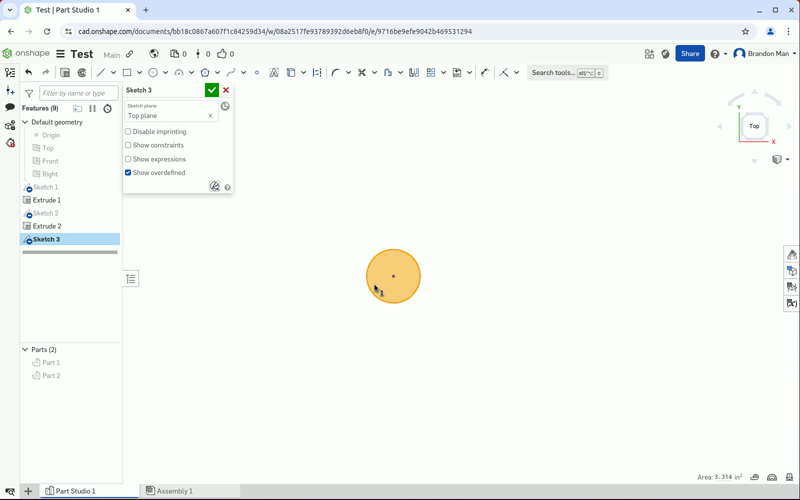
scroll(-6)
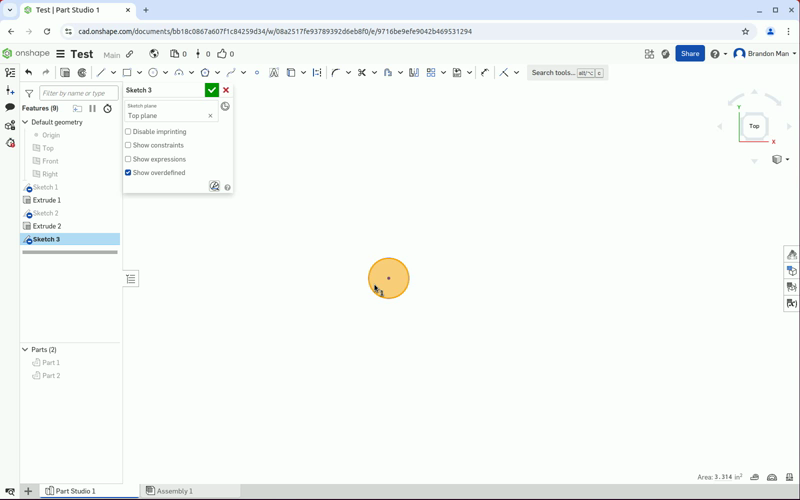
scroll(-6)
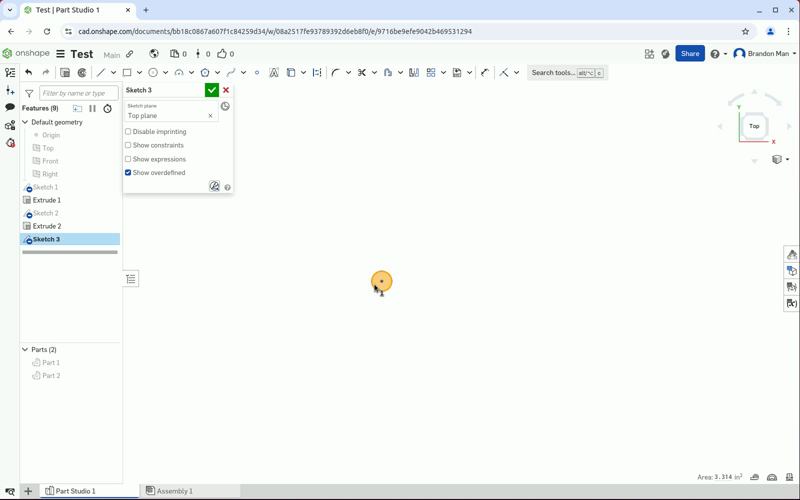
scroll(-6)
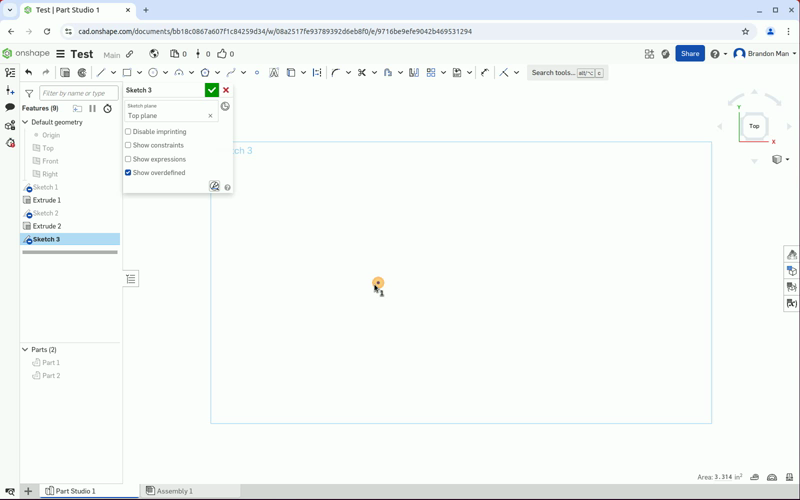
mouse_move(73, 352)
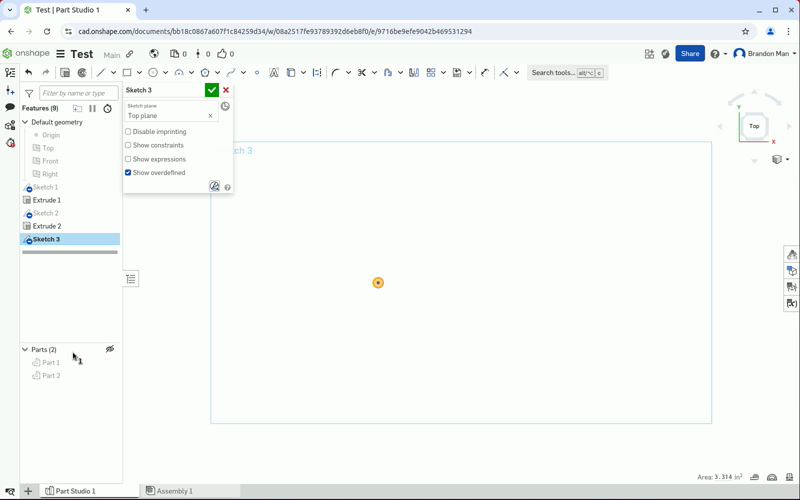
key(shift+y)
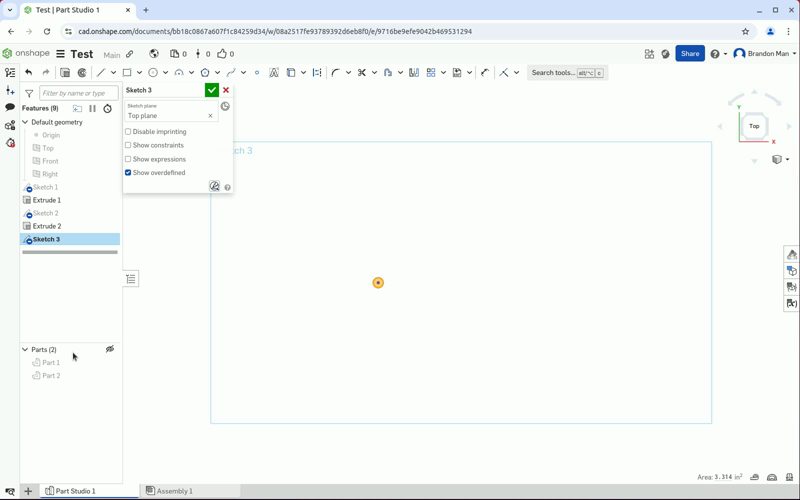
key(shift+e)
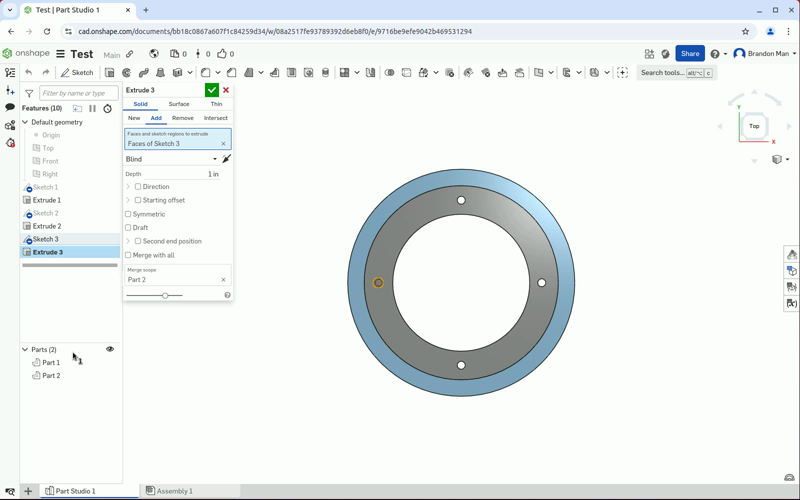
mouse_move(143, 106)
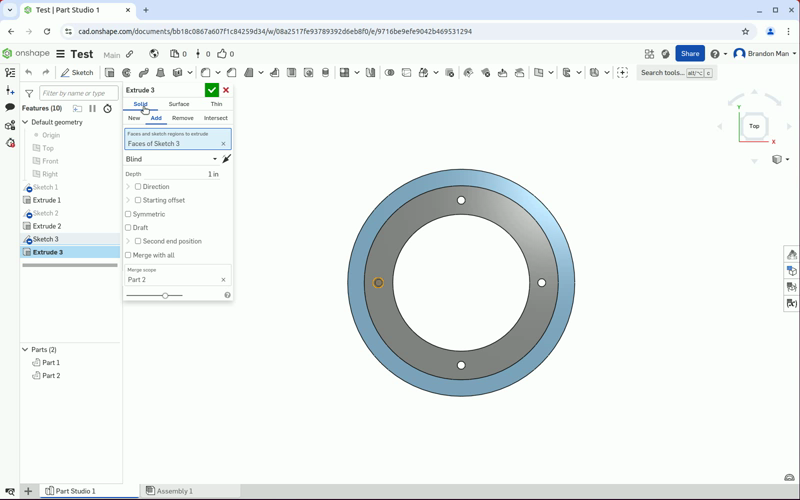
click(143, 106)
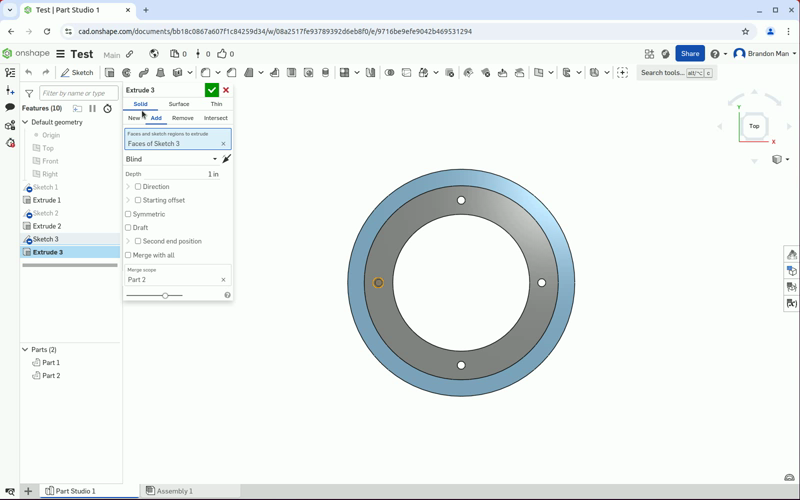
mouse_move(137, 120)
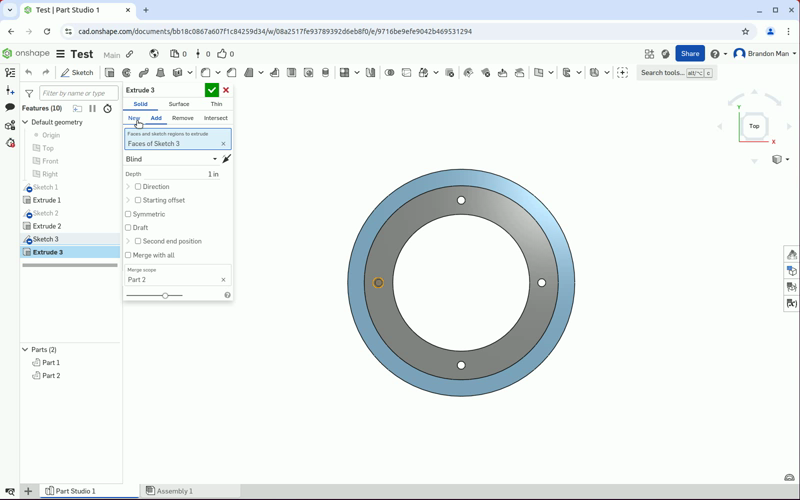
click(137, 120)
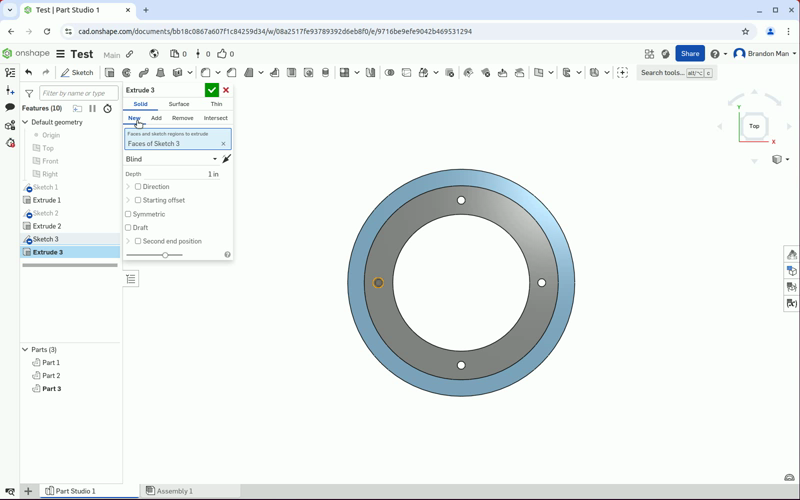
key(tab, 4)
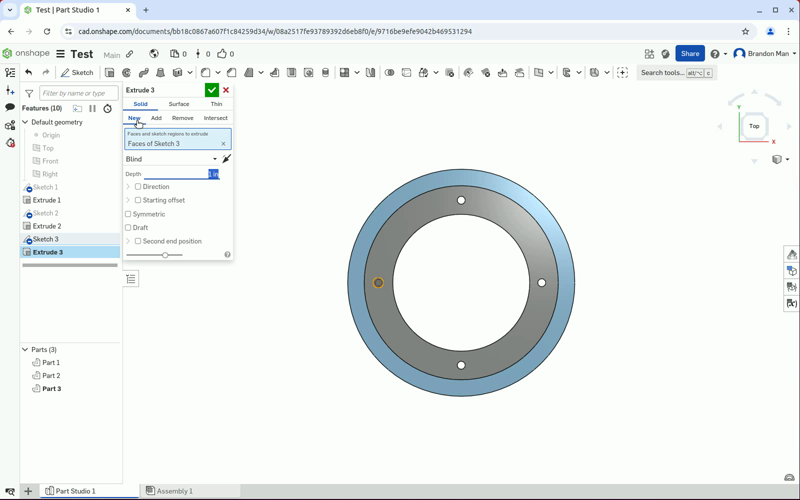
text(4.333)
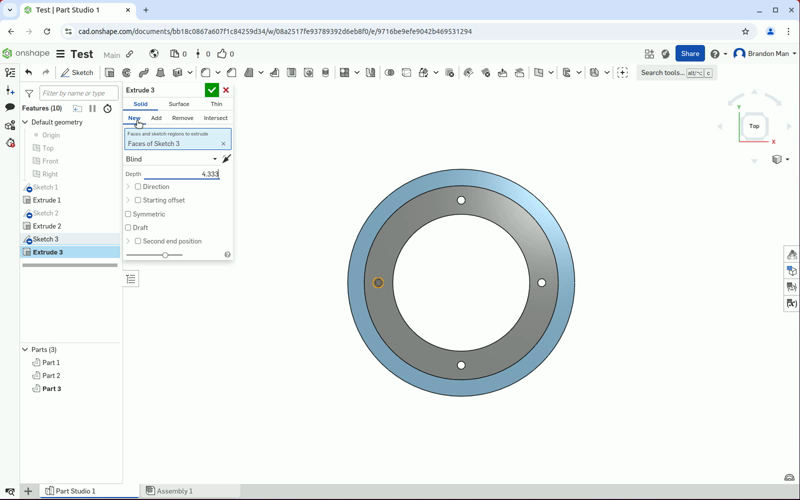
key(enter)
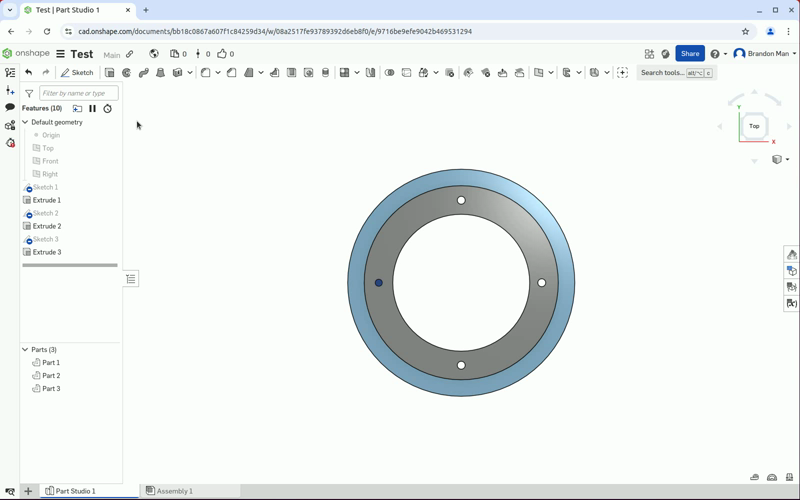
key(shift+h)
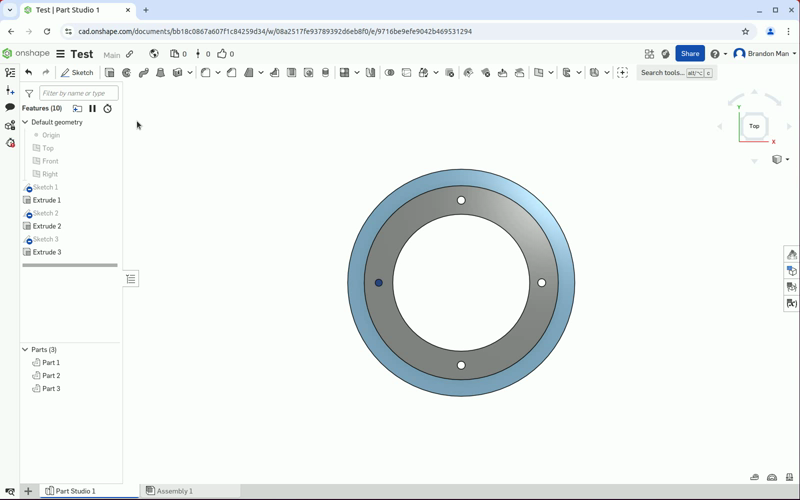
key(shift+h)
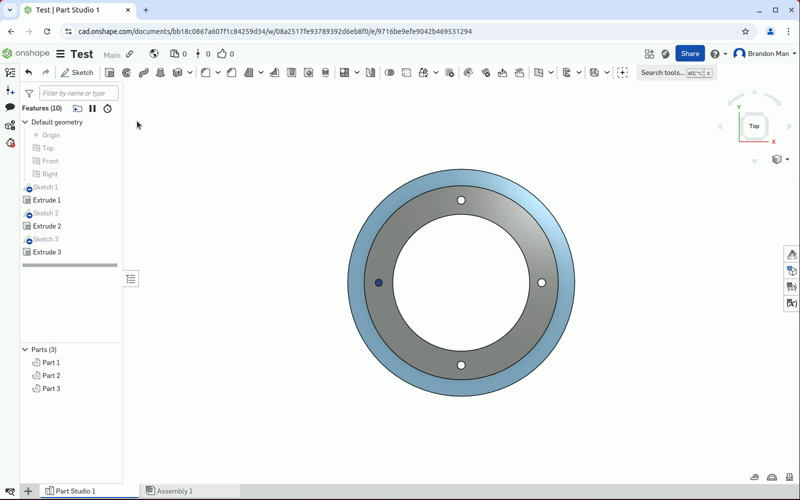
mouse_move(73, 189)
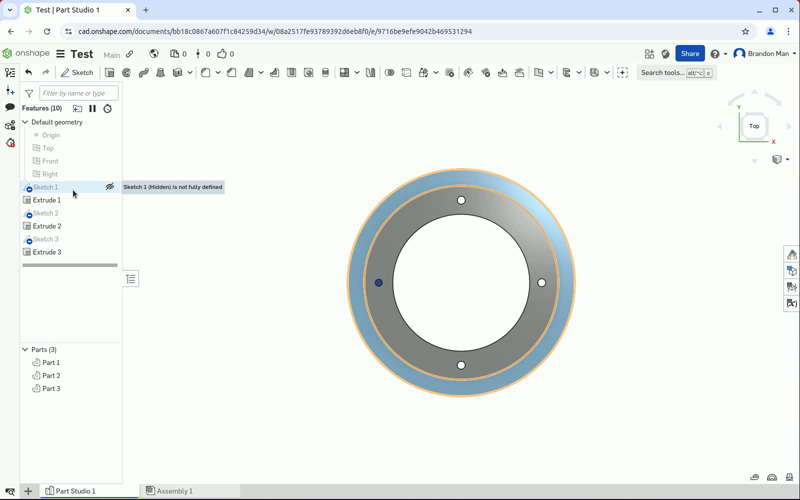
click(73, 189)
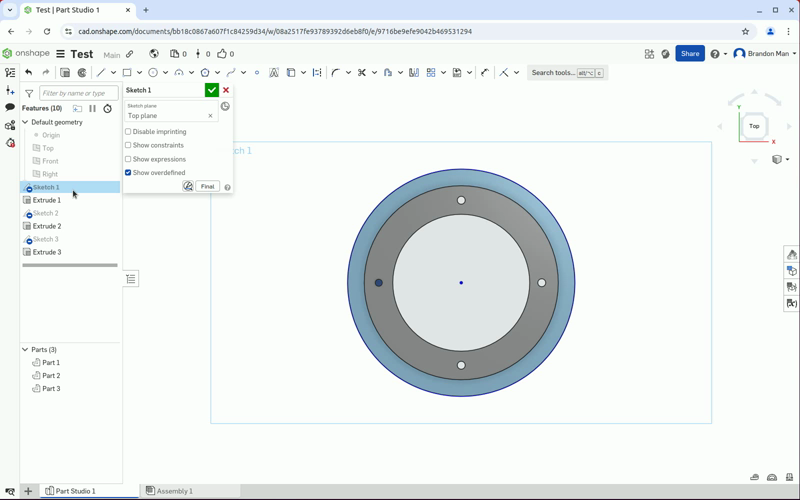
mouse_move(229, 92)
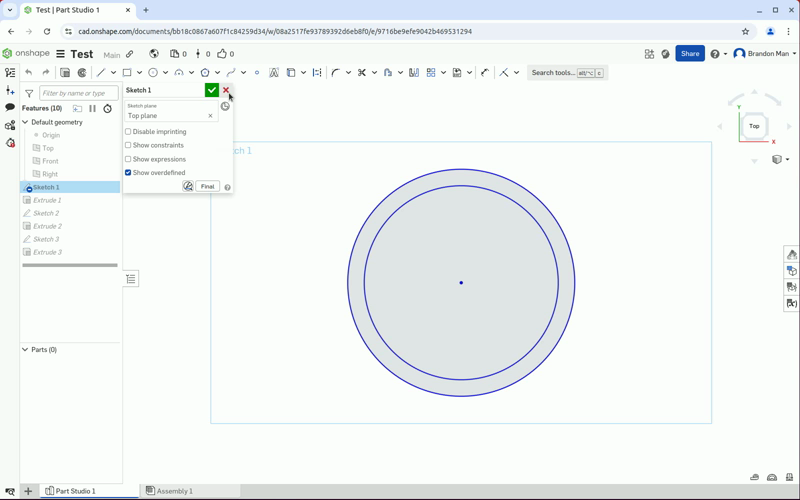
click(229, 92)
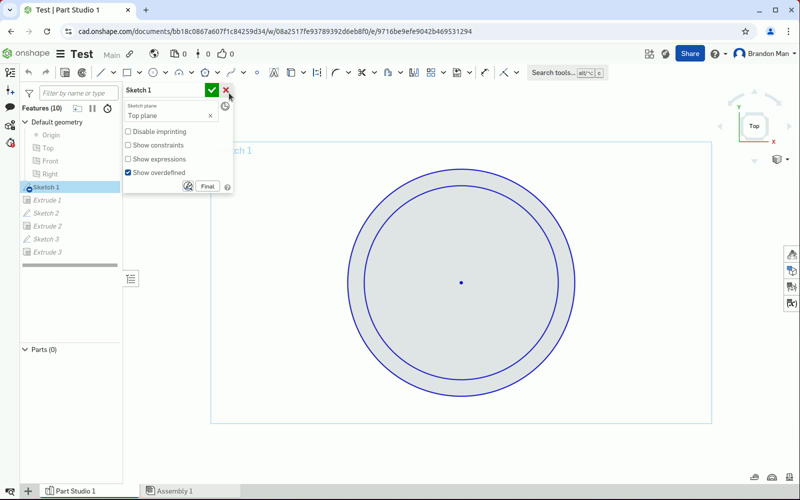
key(shift+s)
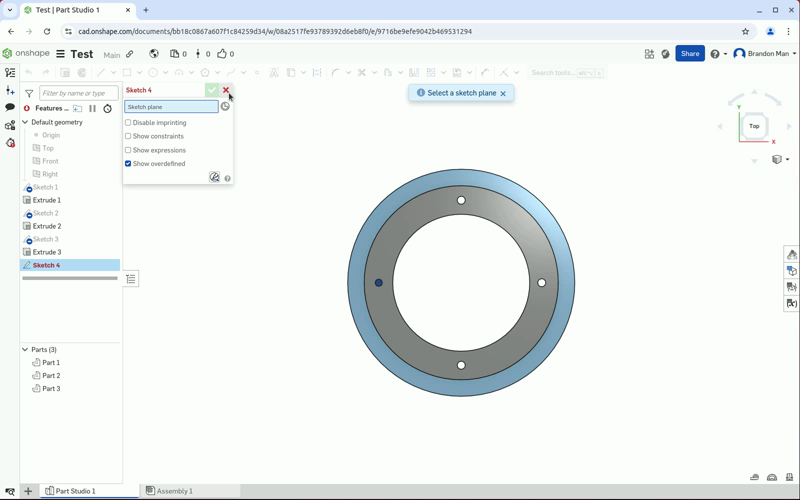
mouse_move(73, 150)
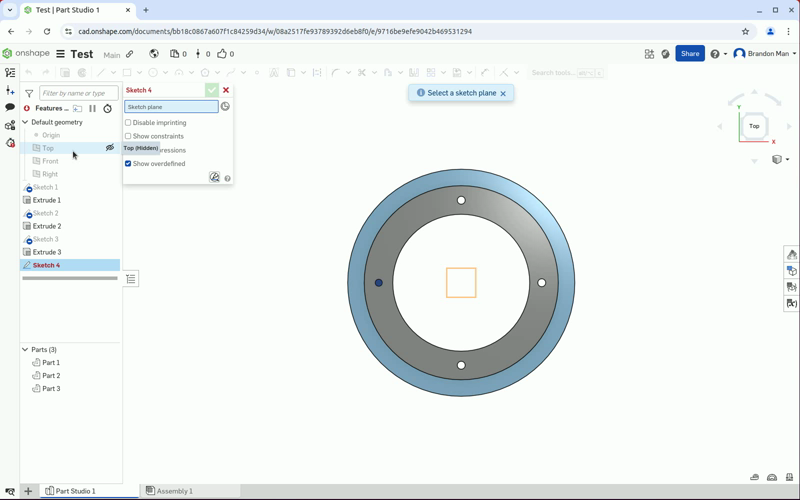
click(73, 150)
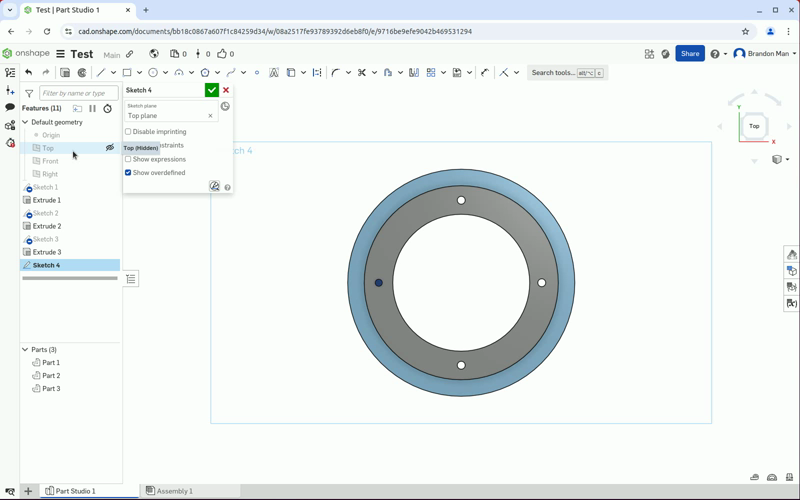
mouse_move(73, 352)
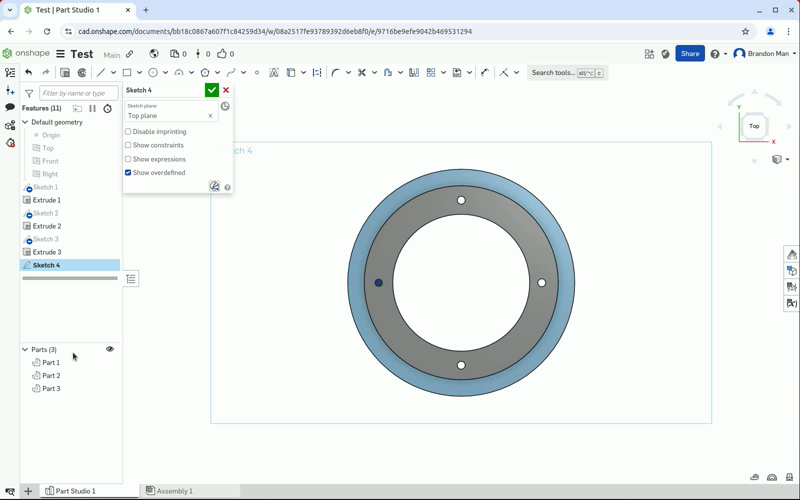
key(y)
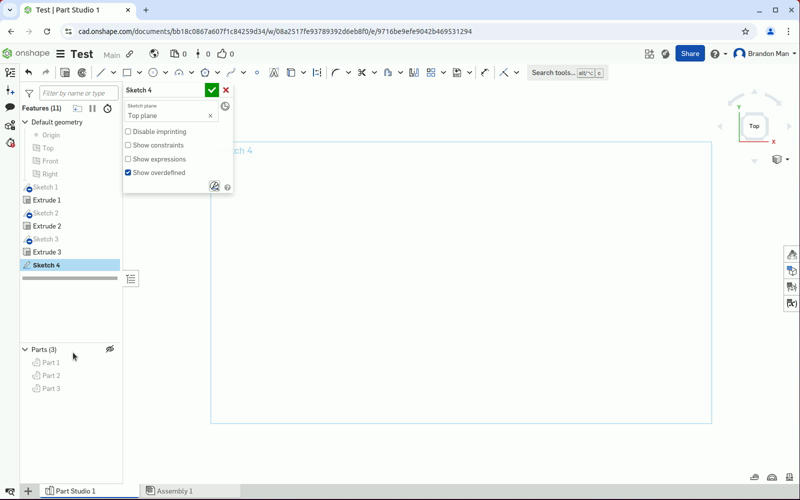
key(c)
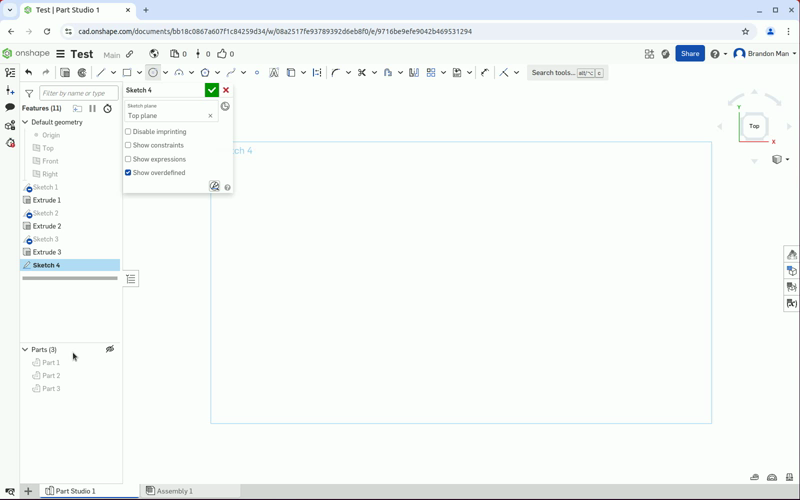
key_down(shift)
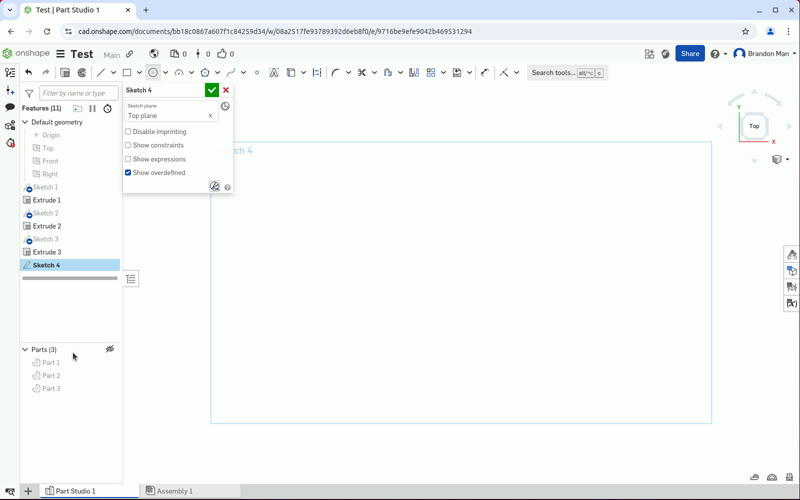
mouse_move(461, 199)
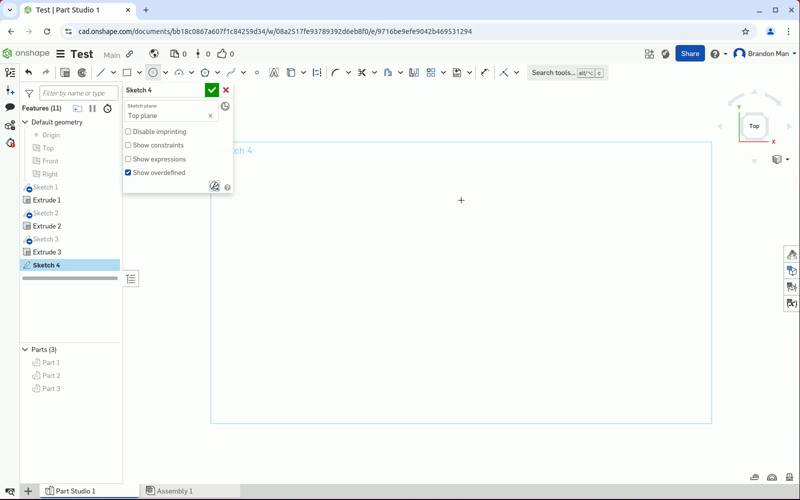
click(461, 199)
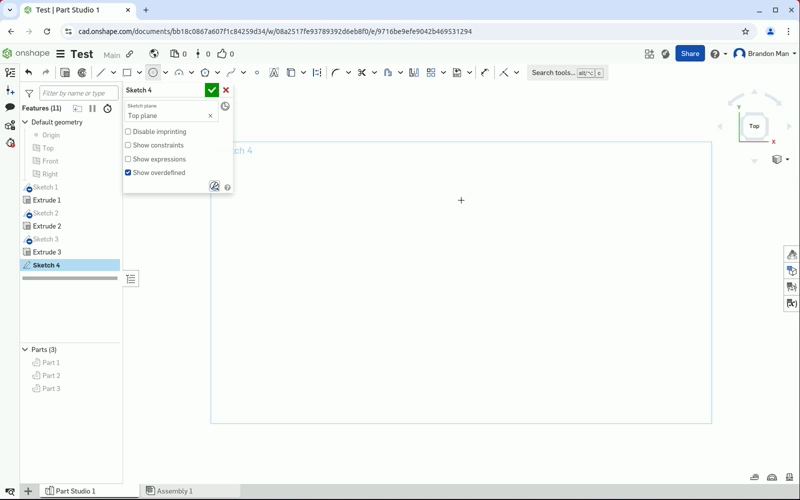
key_up(shift)
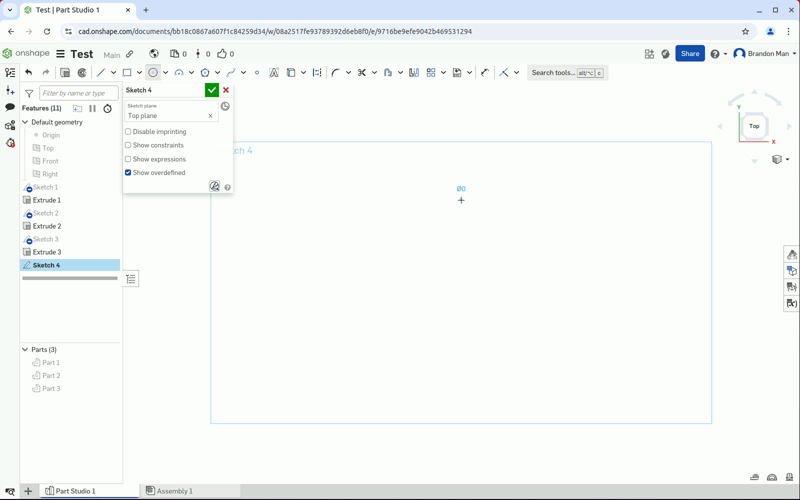
mouse_move(466, 199)
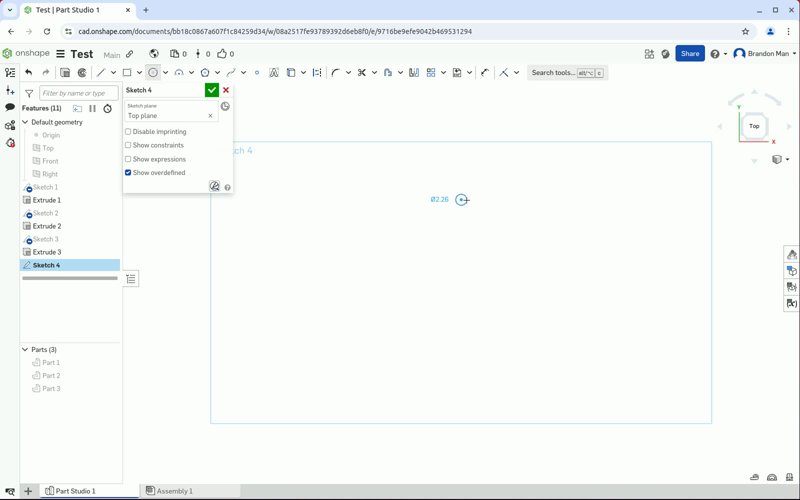
click(466, 199)
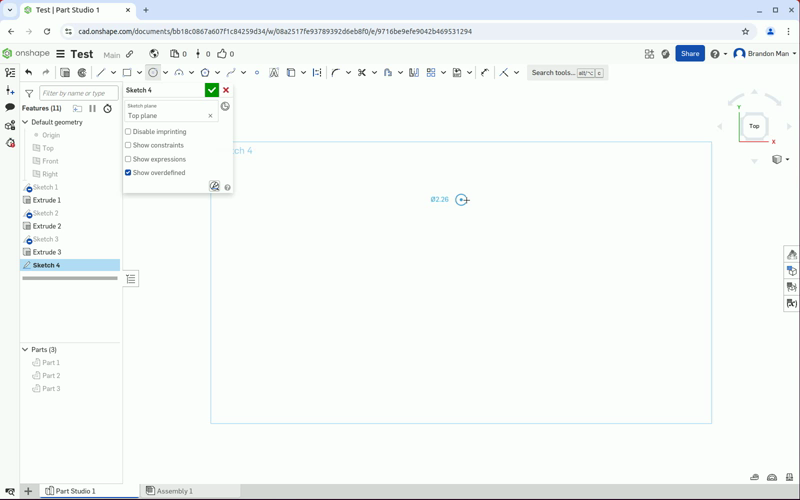
key(esc)
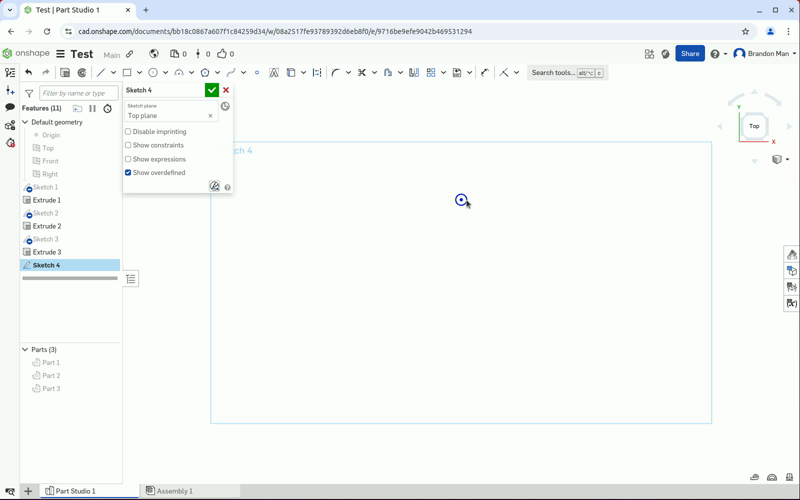
mouse_move(457, 199)
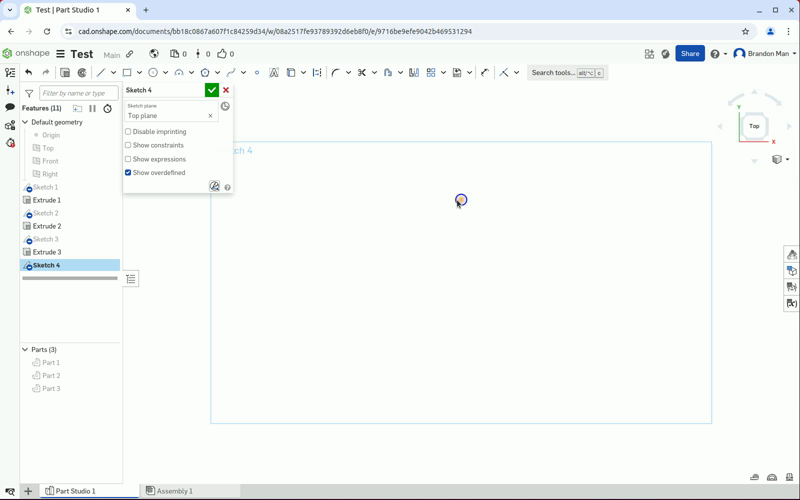
scroll(6)
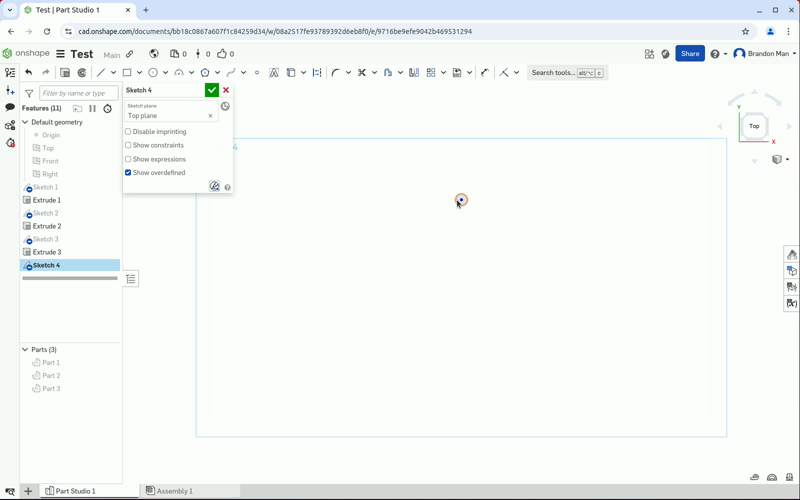
scroll(6)
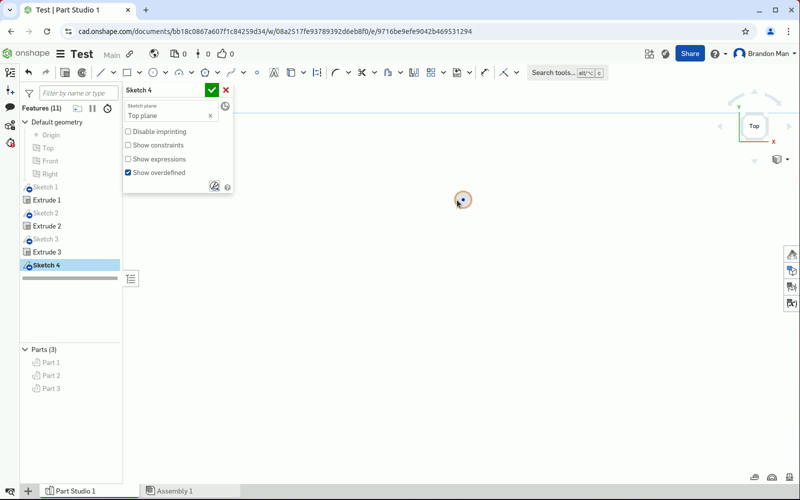
scroll(6)
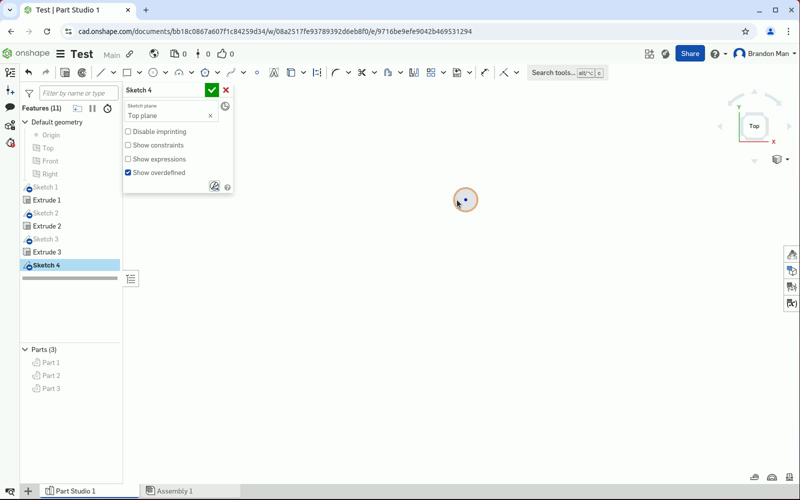
scroll(6)
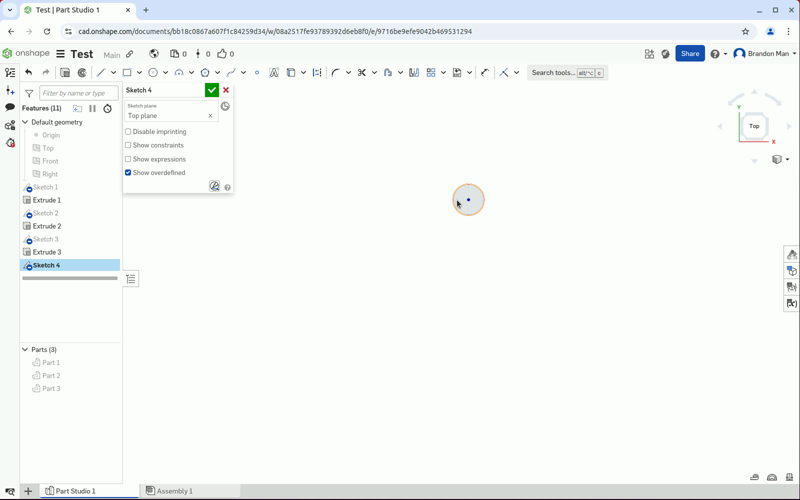
scroll(6)
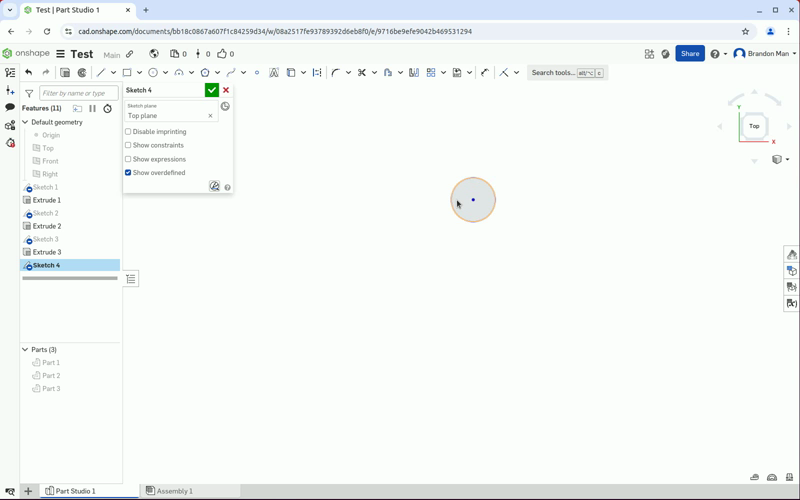
scroll(6)
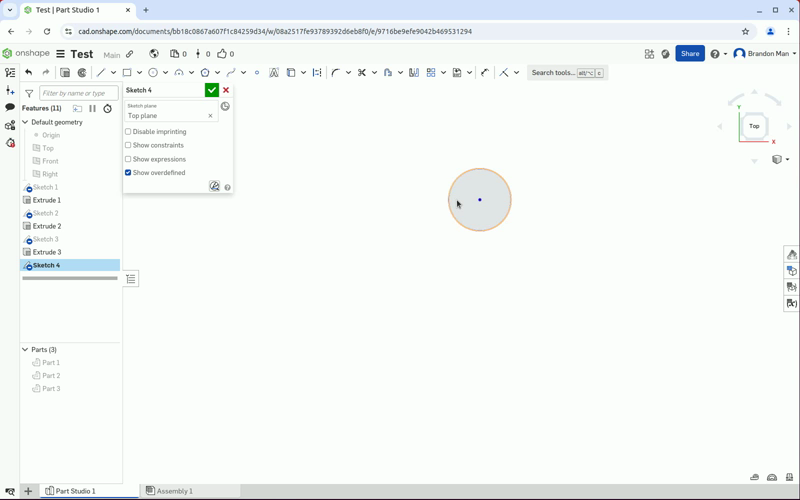
scroll(6)
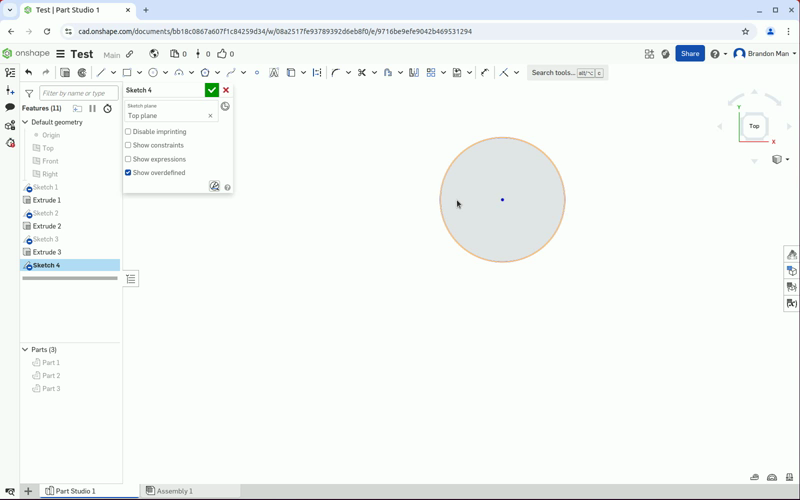
click(457, 199)
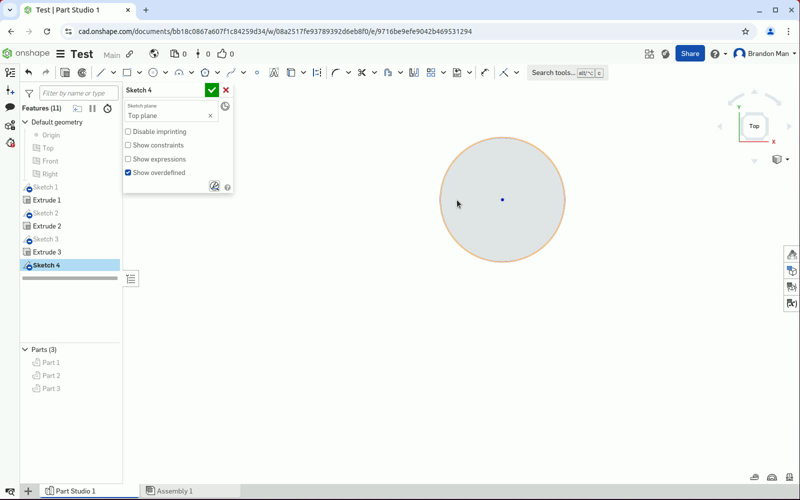
scroll(-6)
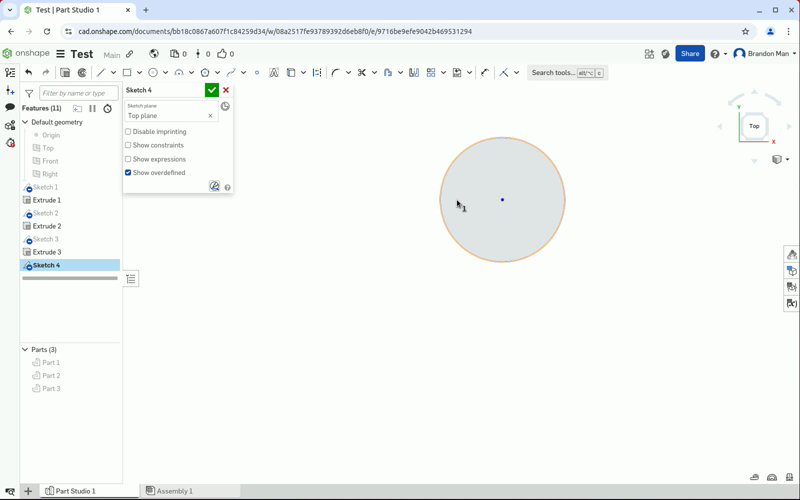
scroll(-6)
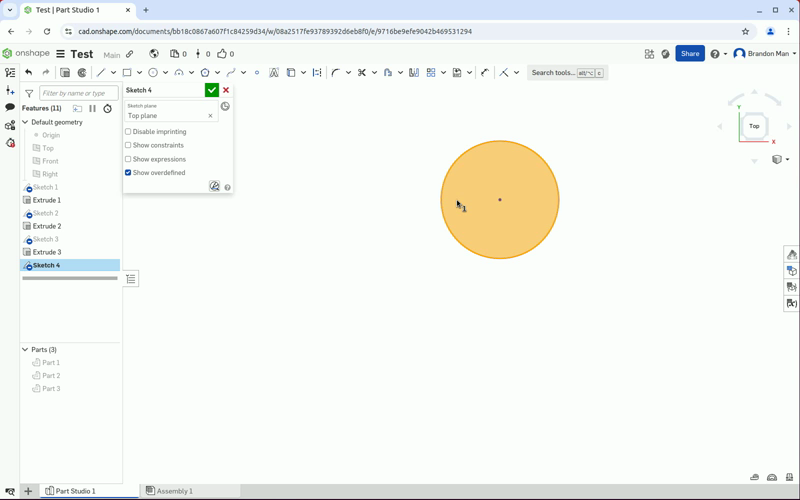
scroll(-6)
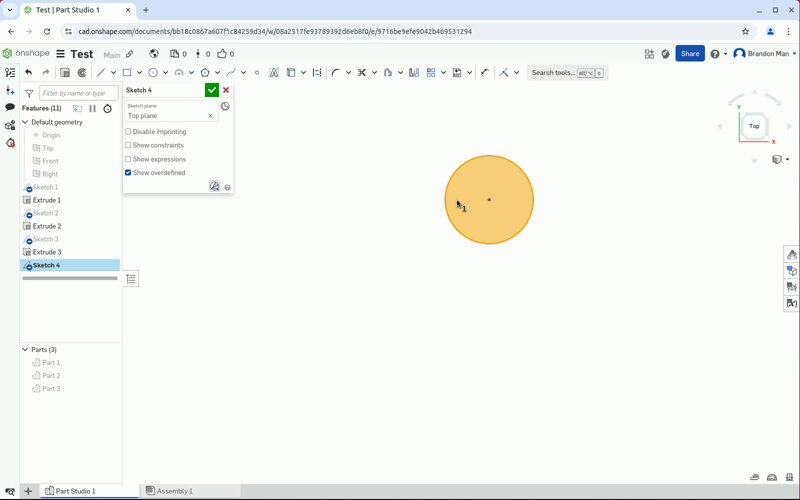
scroll(-6)
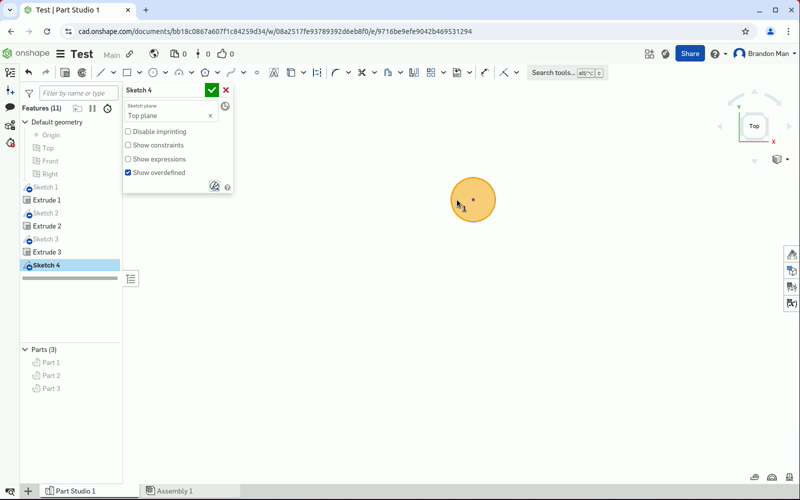
scroll(-6)
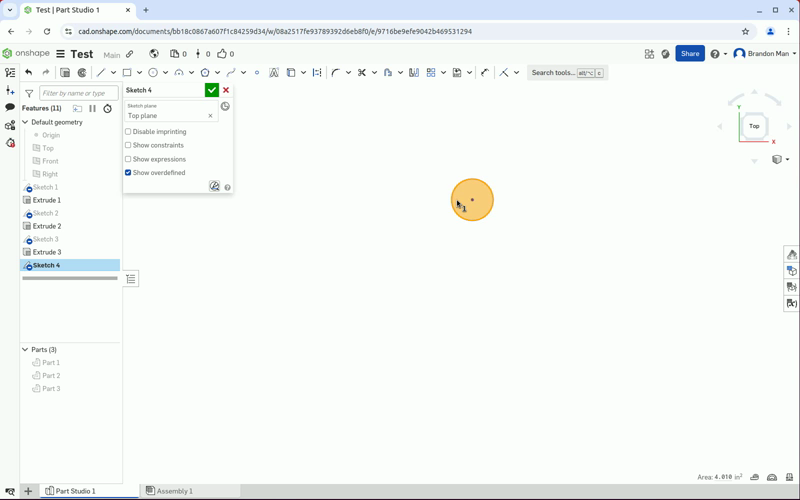
scroll(-6)
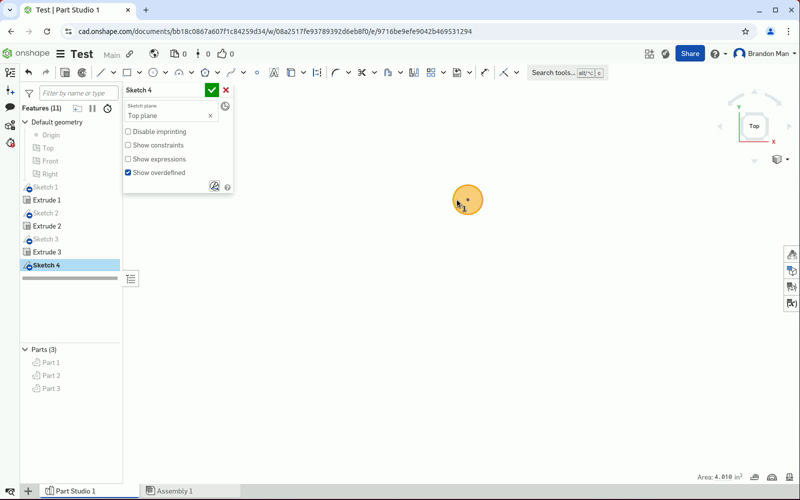
scroll(-6)
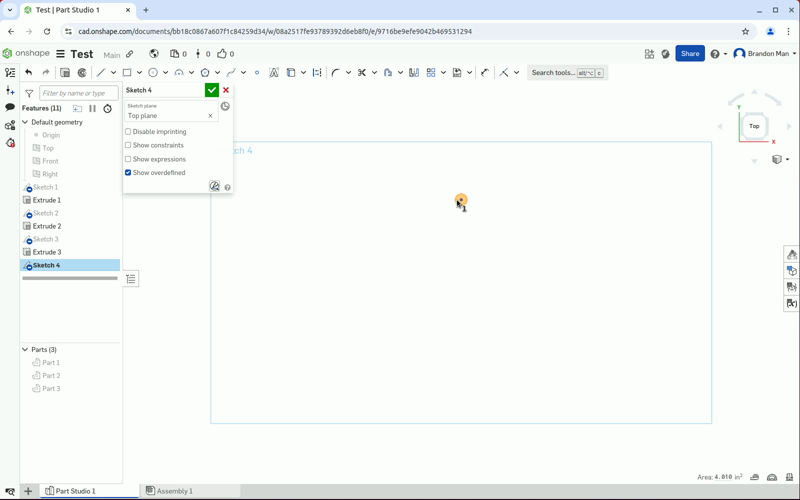
mouse_move(73, 352)
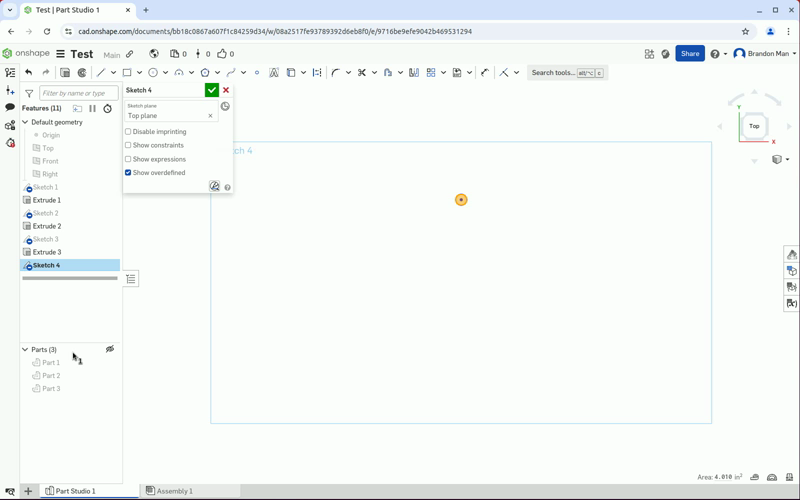
key(shift+y)
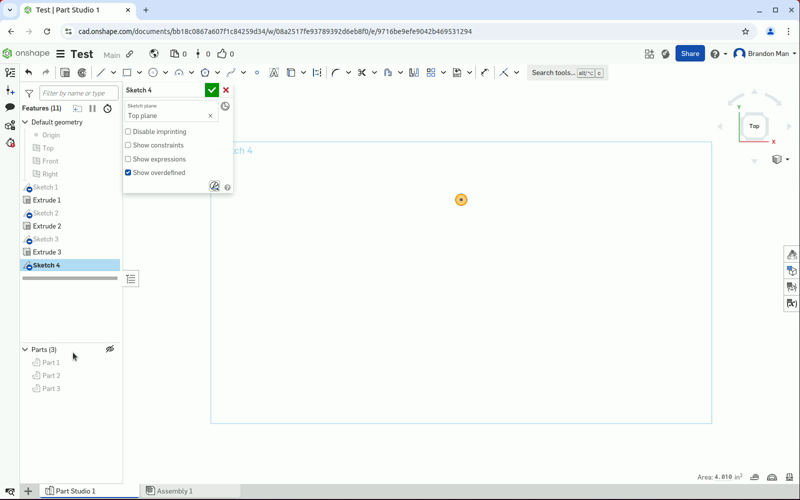
key(shift+e)
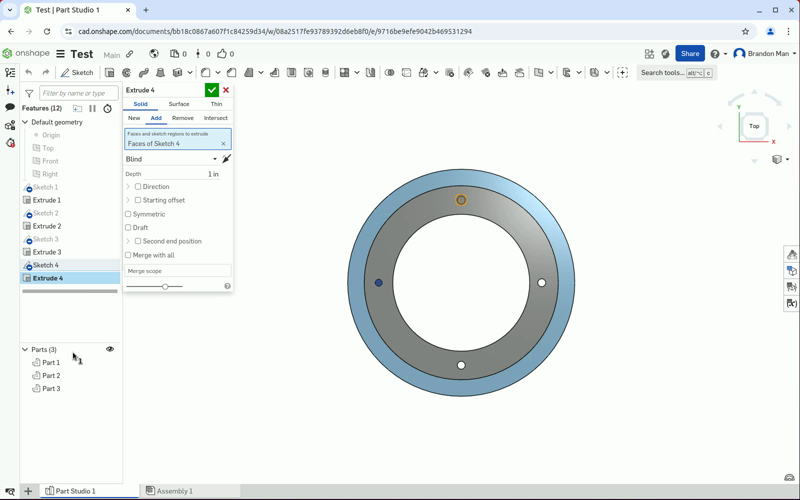
mouse_move(143, 106)
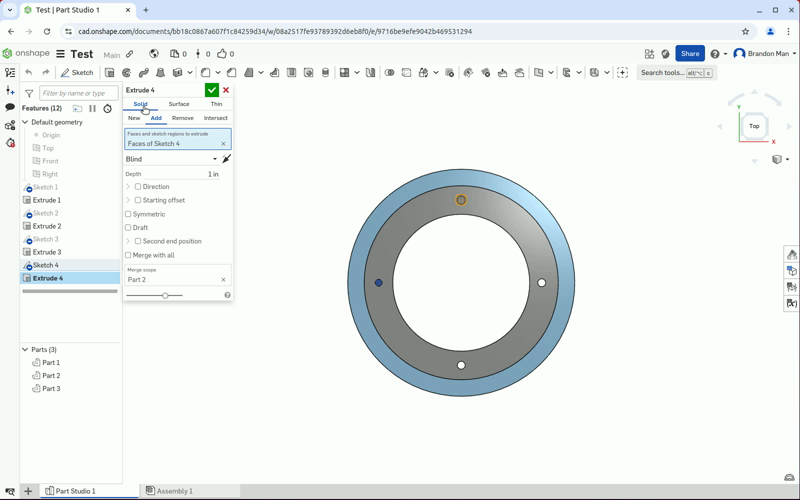
click(143, 106)
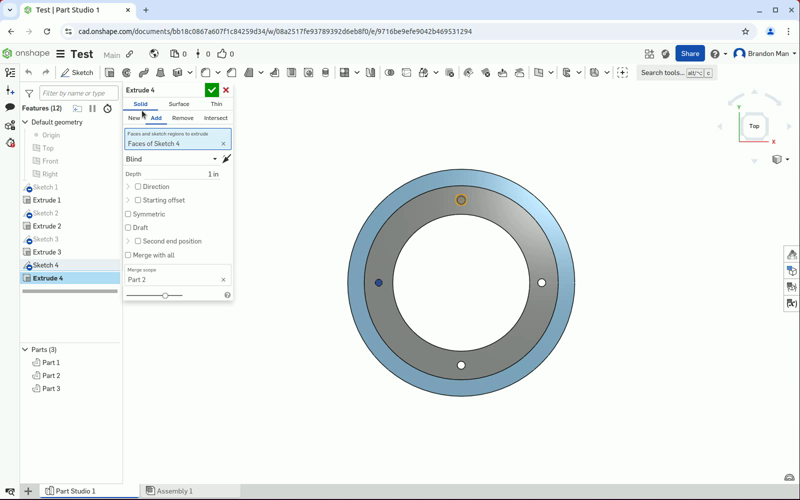
mouse_move(137, 120)
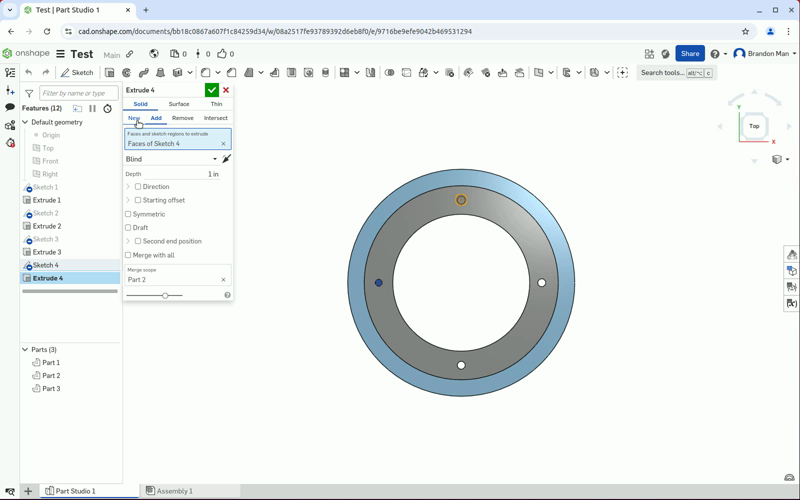
click(137, 120)
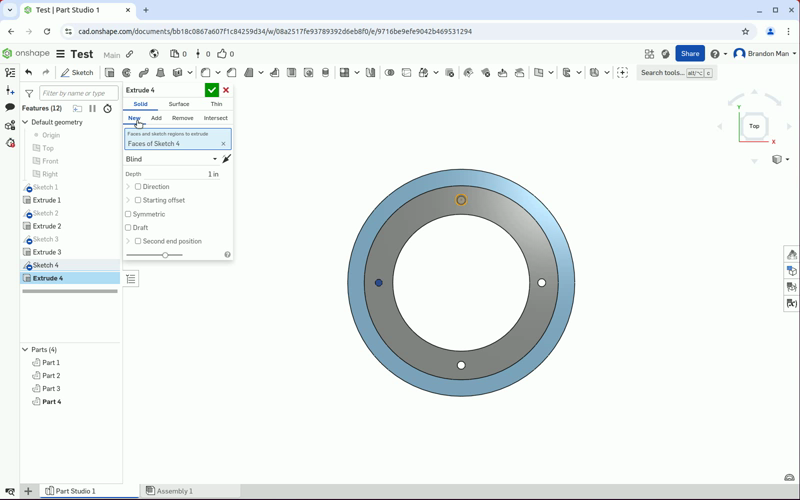
key(tab, 4)
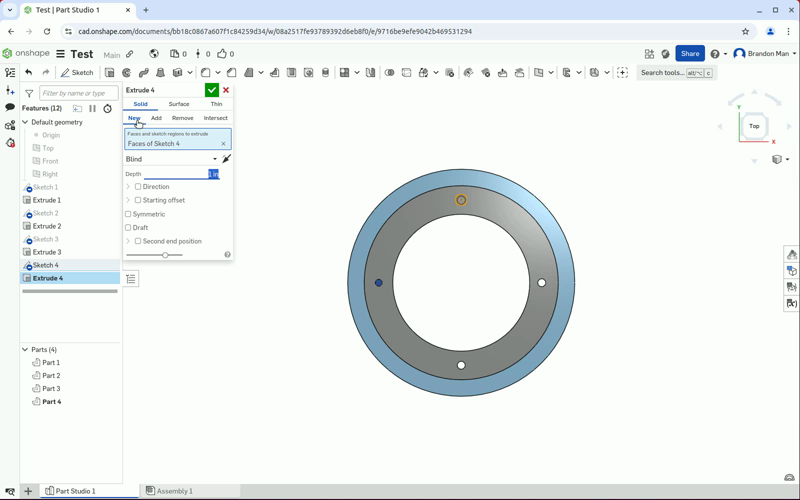
text(4.333)
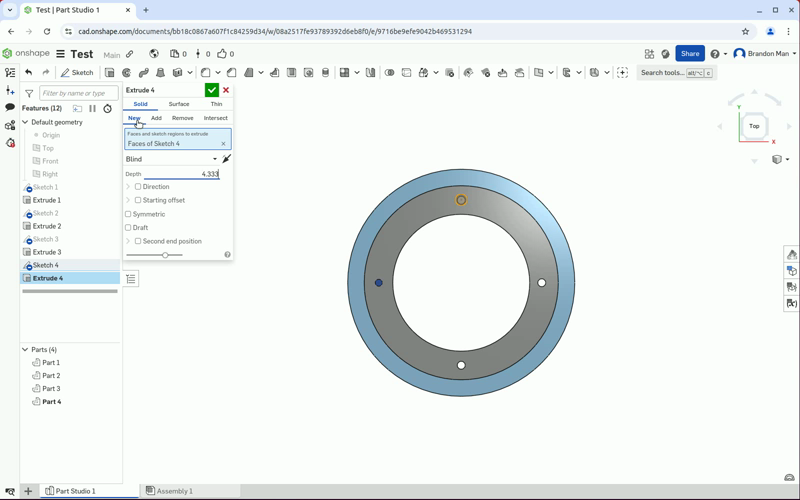
key(enter)
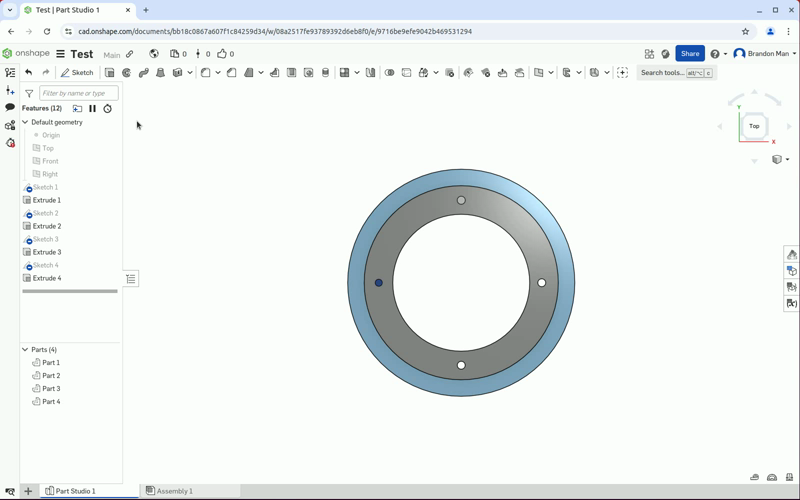
key(shift+h)
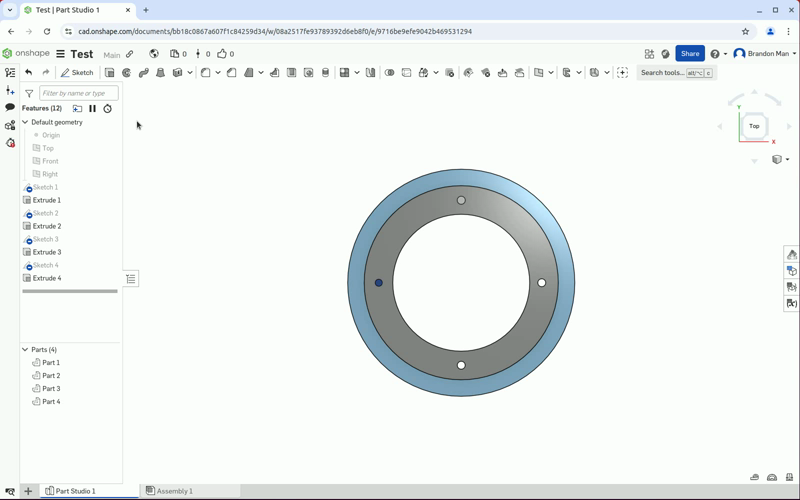
key(shift+h)
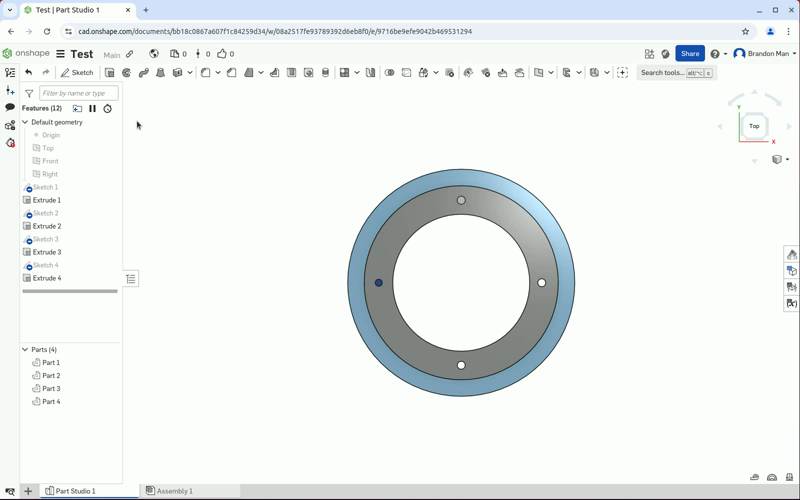
mouse_move(73, 189)
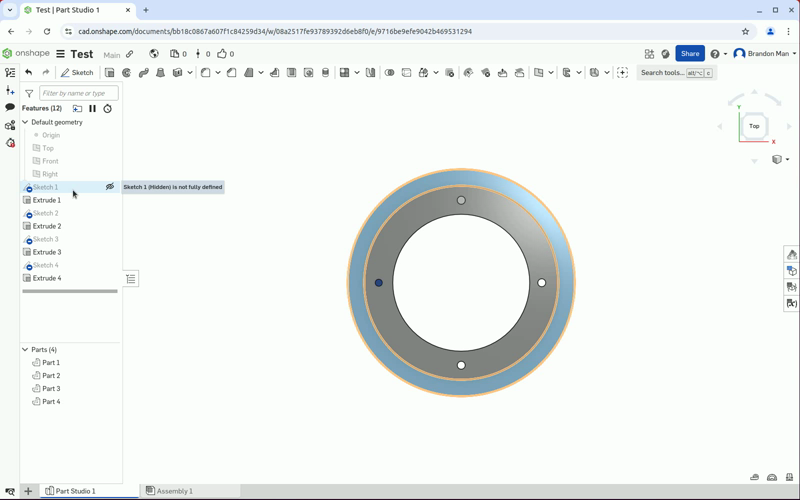
click(73, 189)
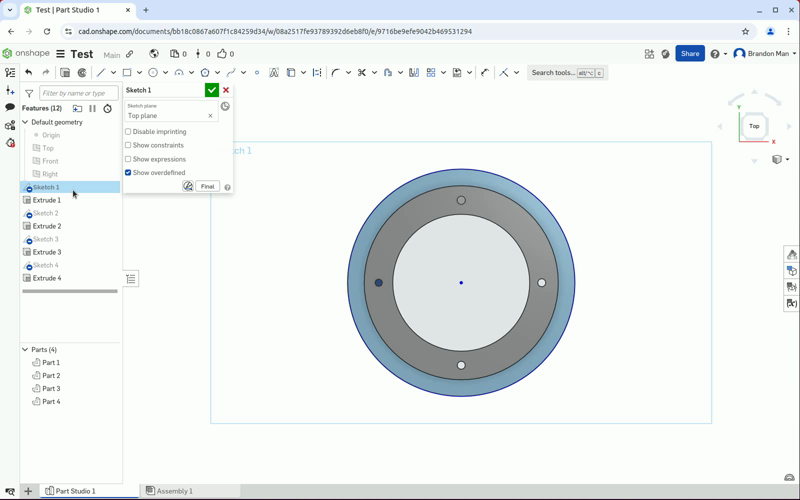
mouse_move(229, 92)
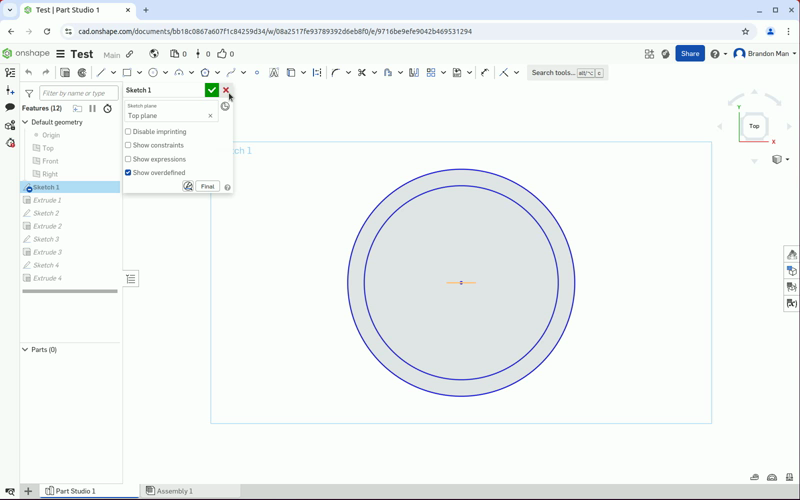
click(229, 92)
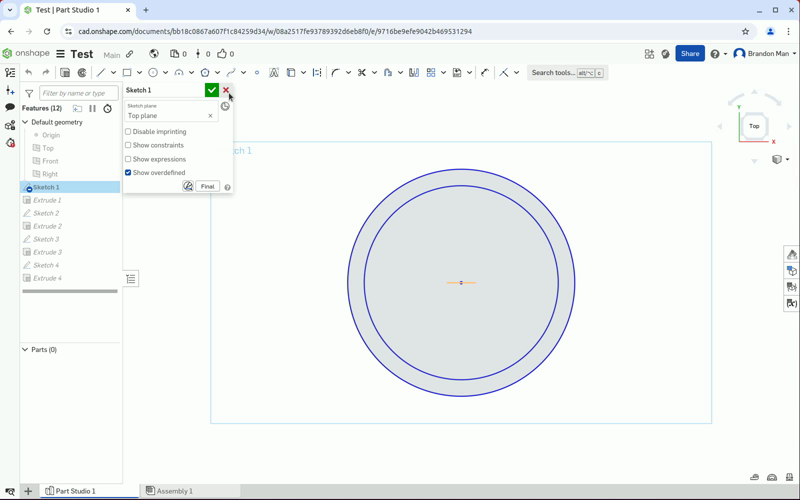
key(shift+s)
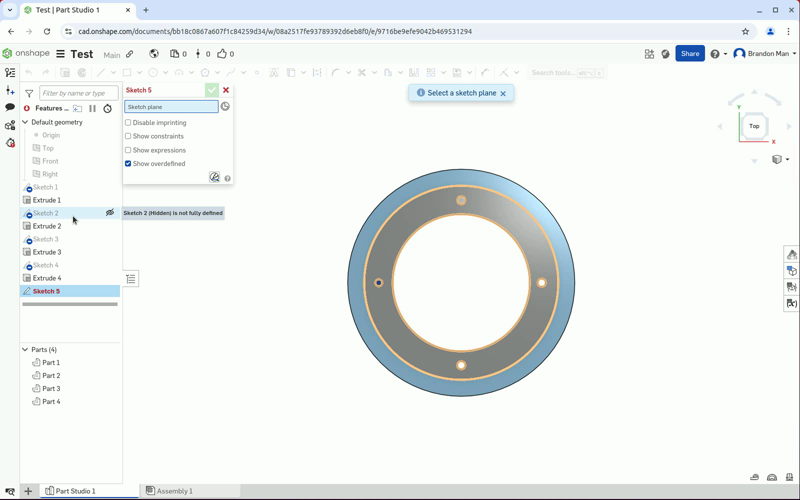
scroll(3)
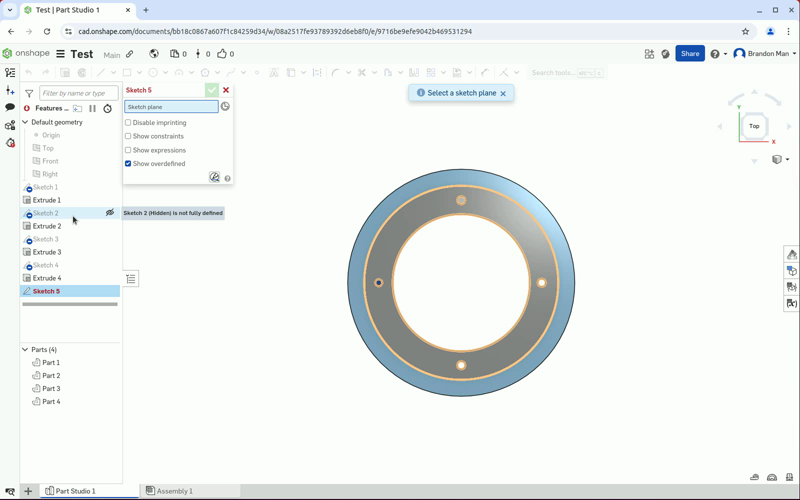
mouse_move(73, 150)
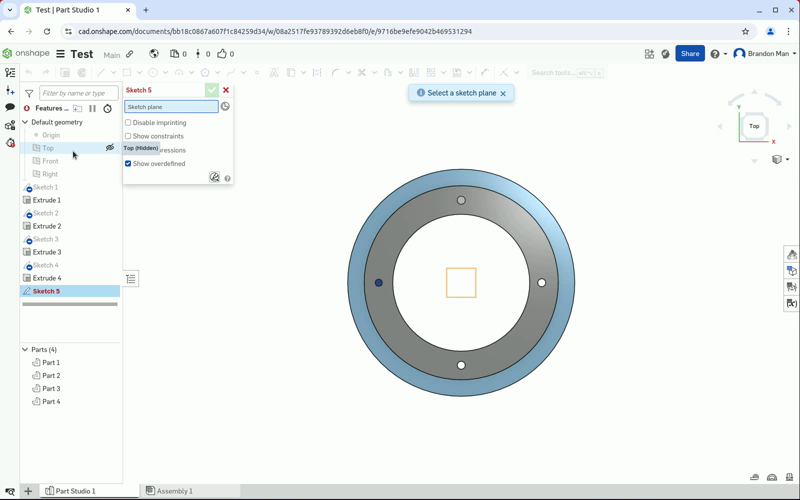
click(73, 150)
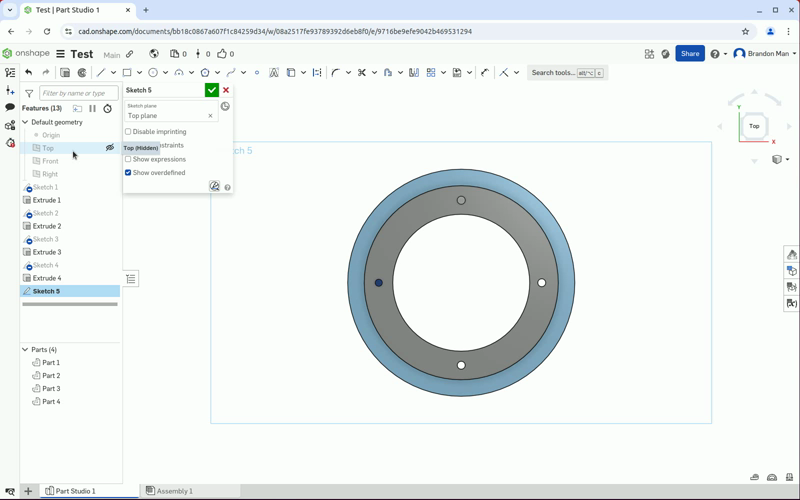
mouse_move(73, 352)
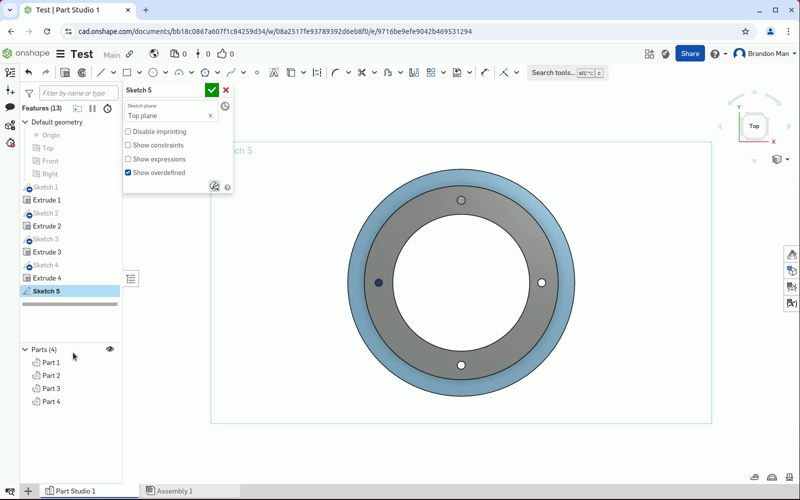
key(y)
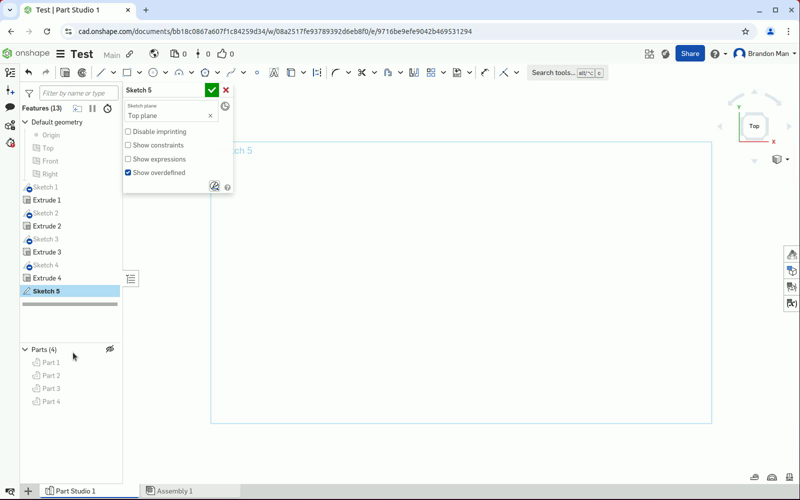
key(c)
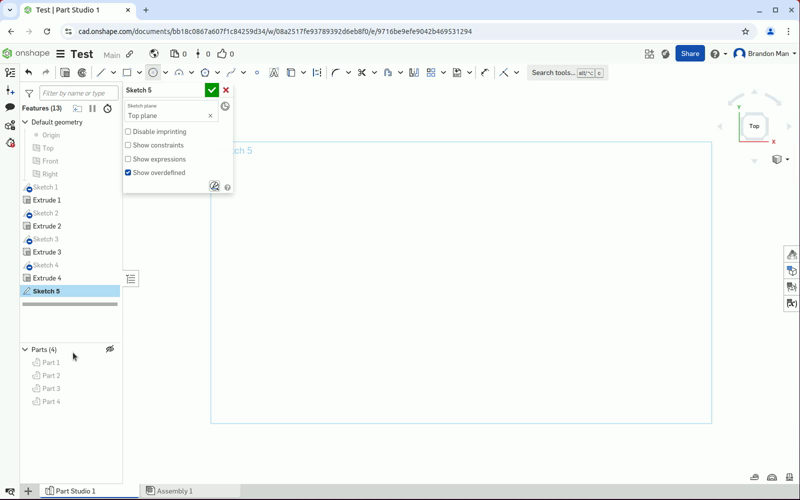
key_down(shift)
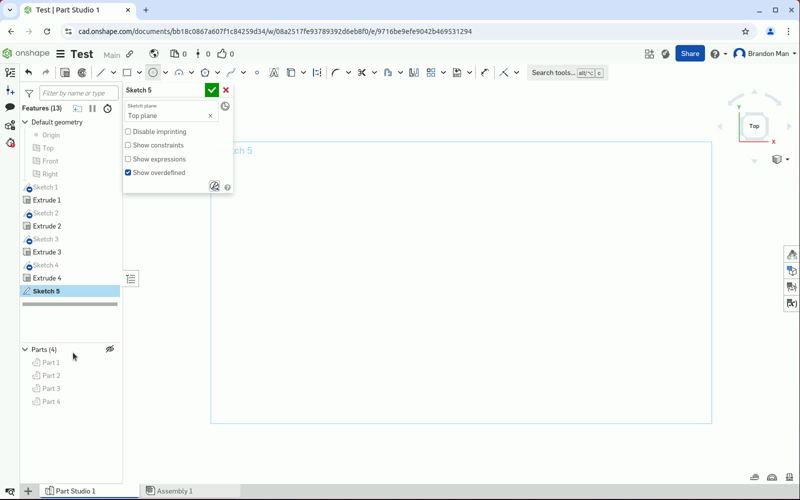
mouse_move(544, 282)
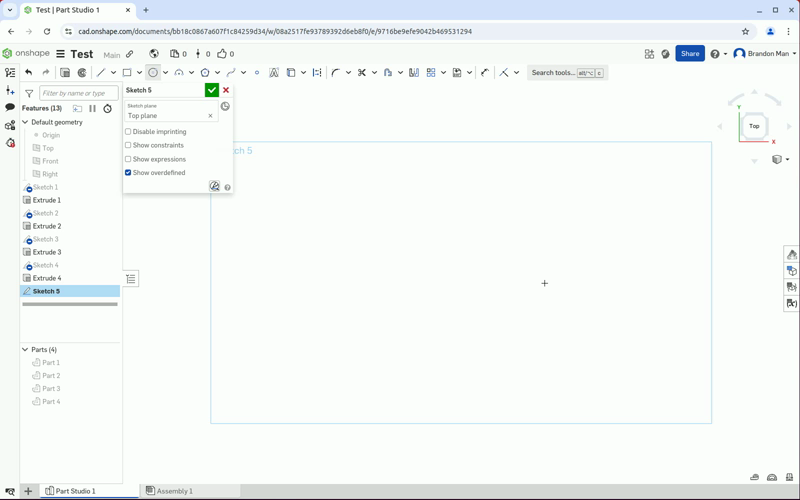
click(544, 282)
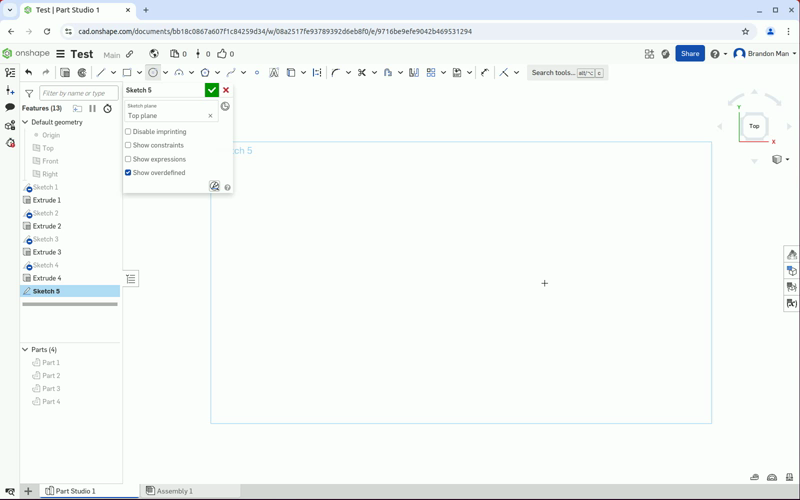
key_up(shift)
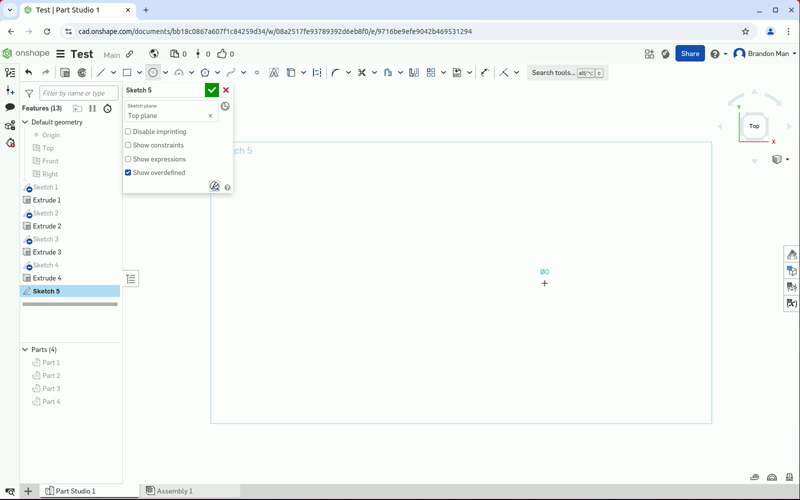
mouse_move(549, 282)
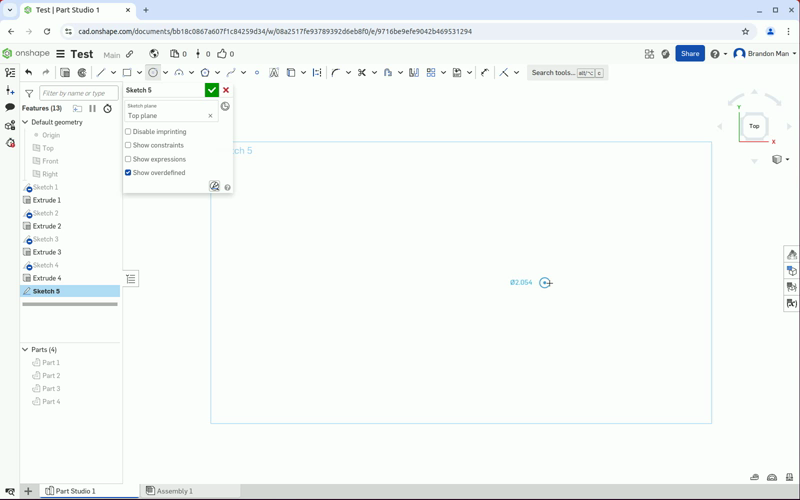
click(549, 282)
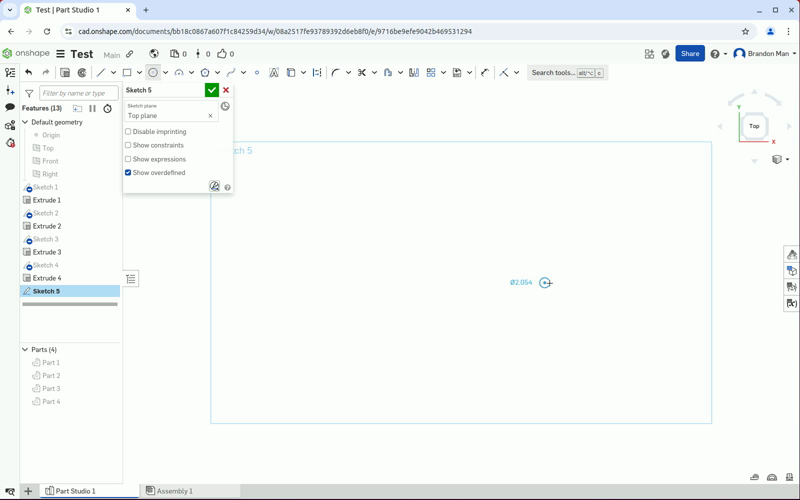
key(esc)
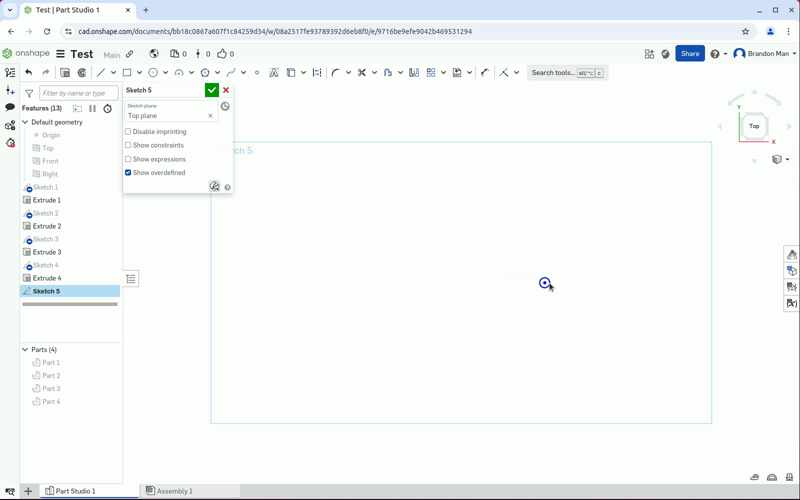
mouse_move(548, 285)
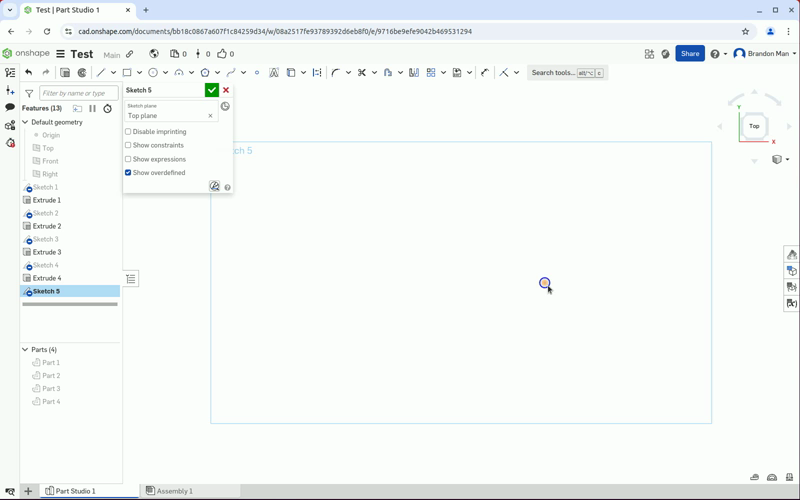
scroll(6)
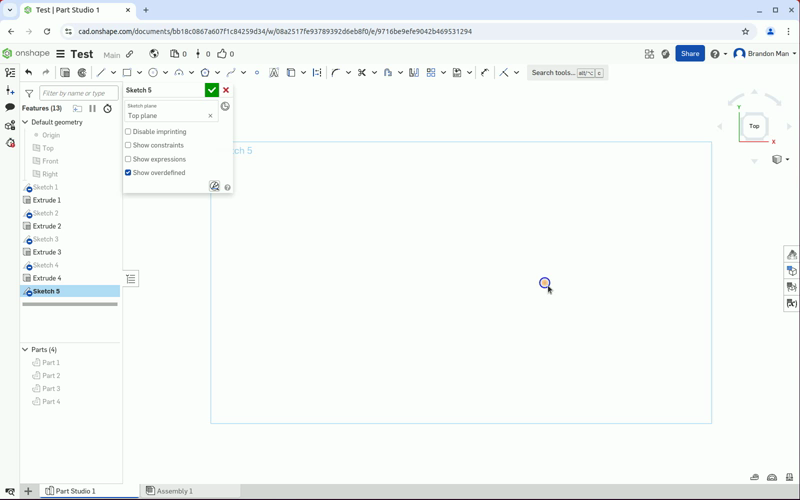
scroll(6)
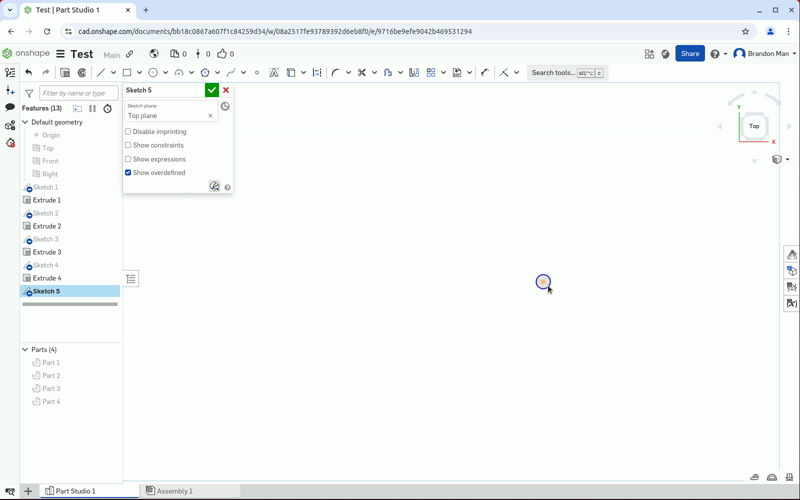
scroll(6)
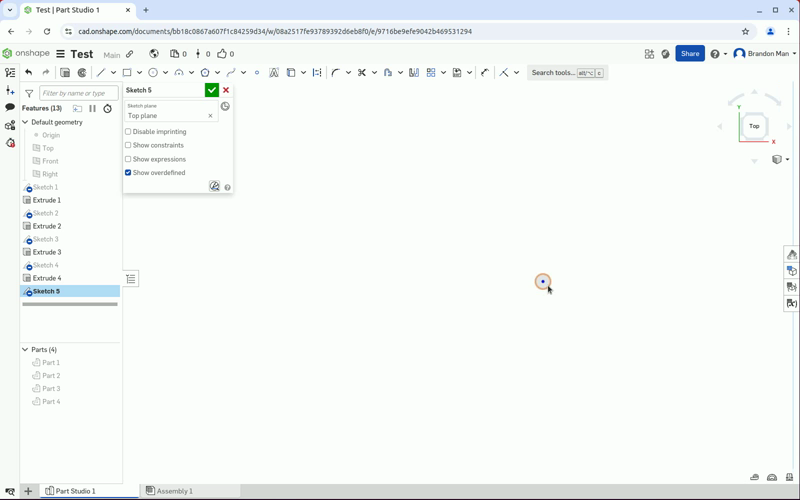
scroll(6)
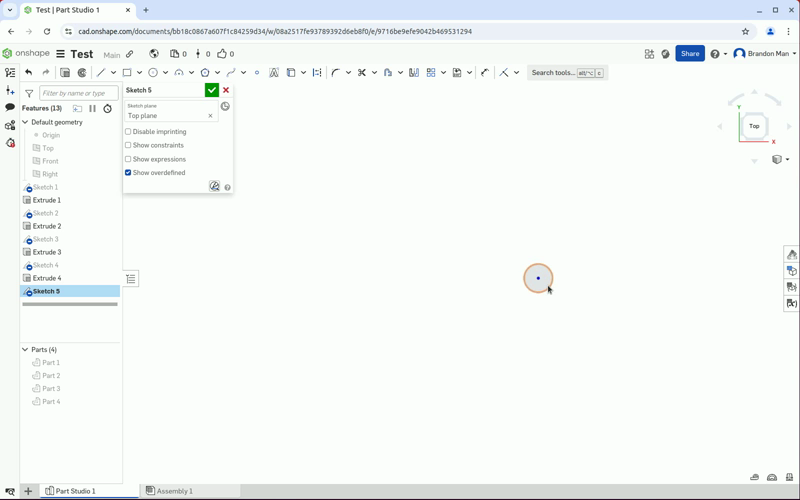
scroll(6)
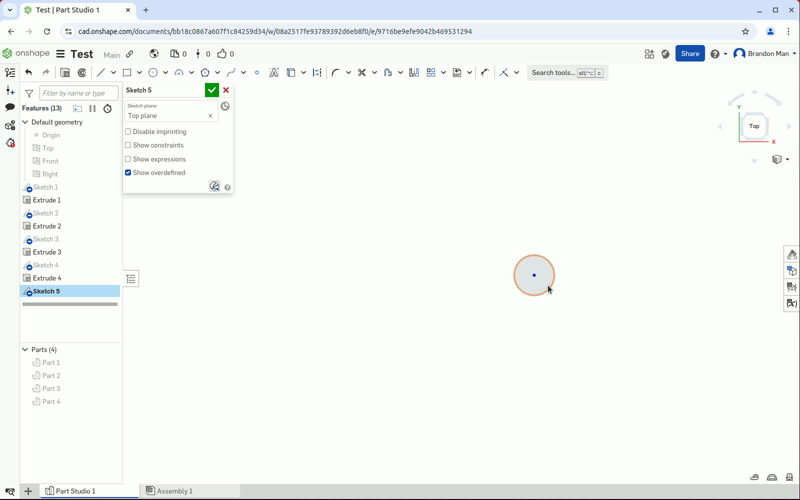
scroll(6)
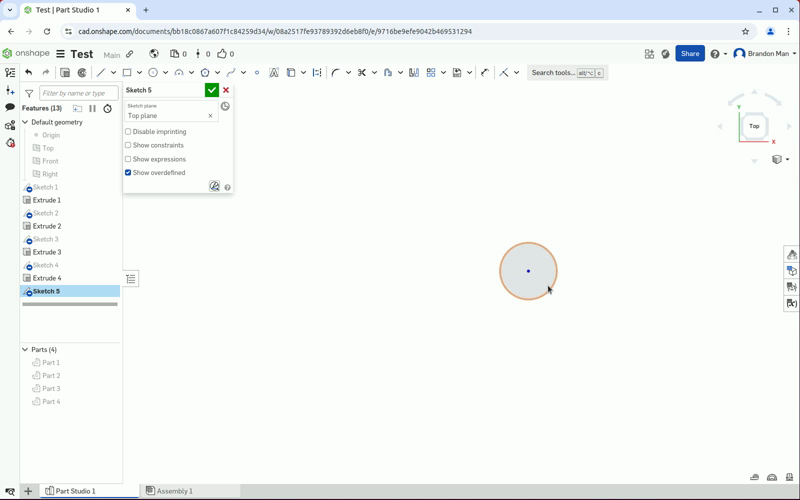
scroll(6)
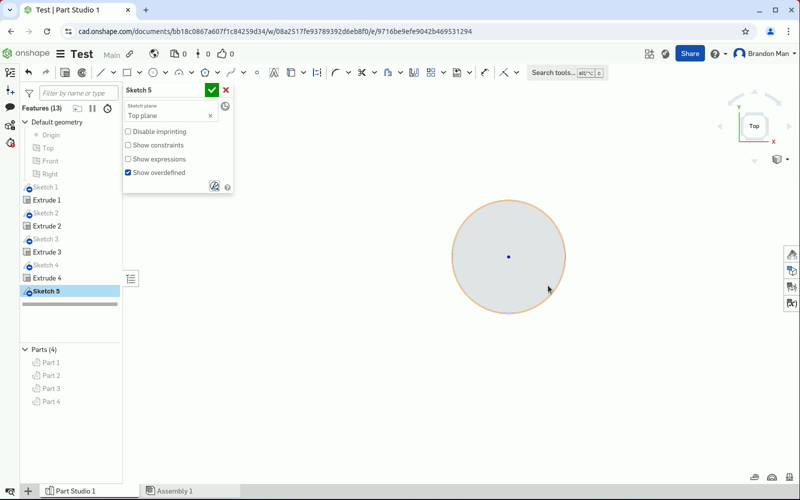
click(548, 285)
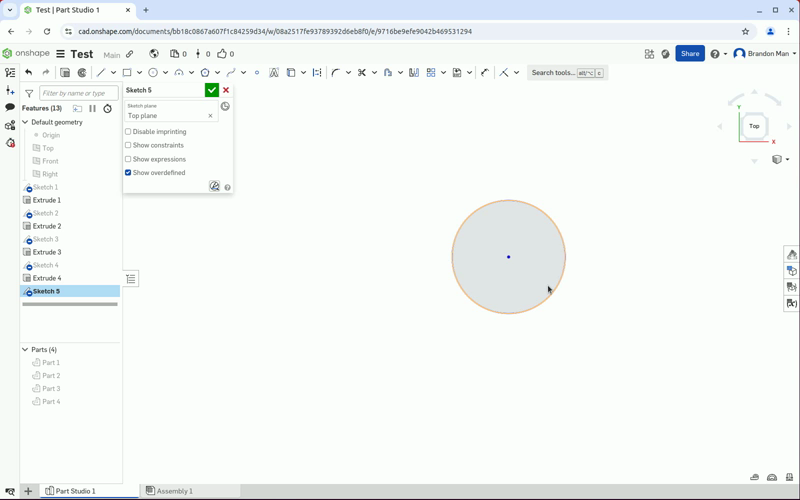
scroll(-6)
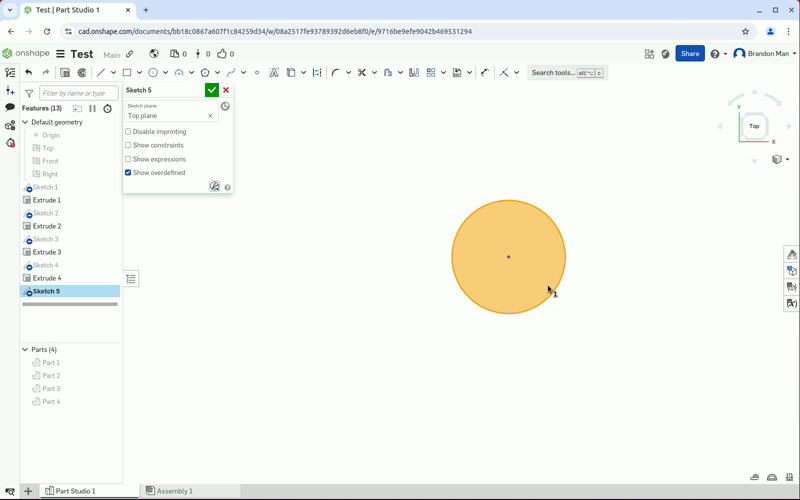
scroll(-6)
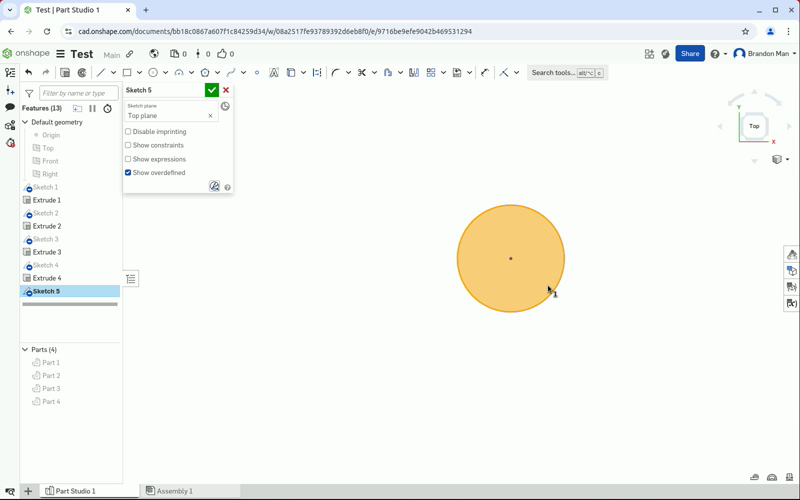
scroll(-6)
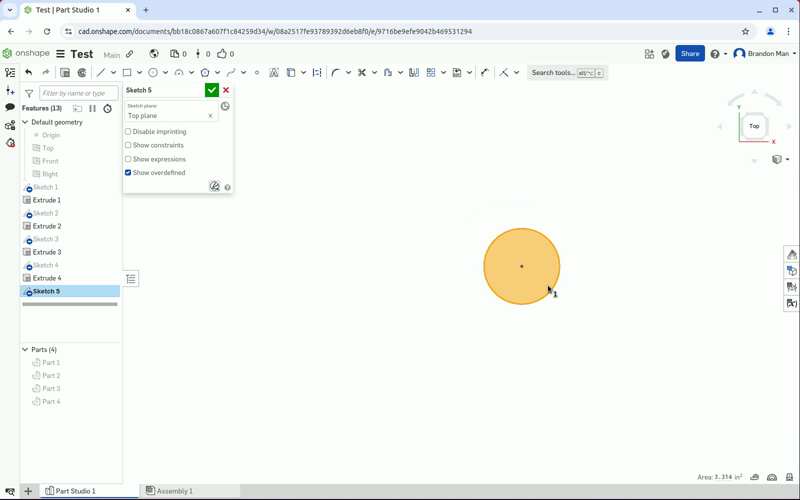
scroll(-6)
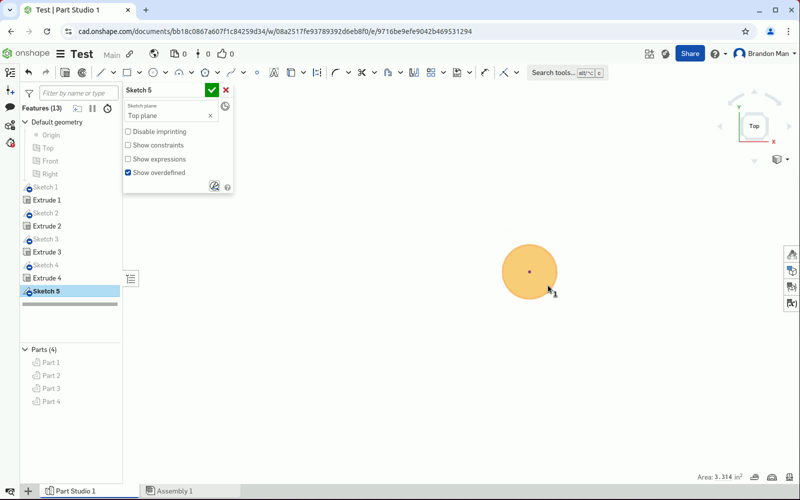
scroll(-6)
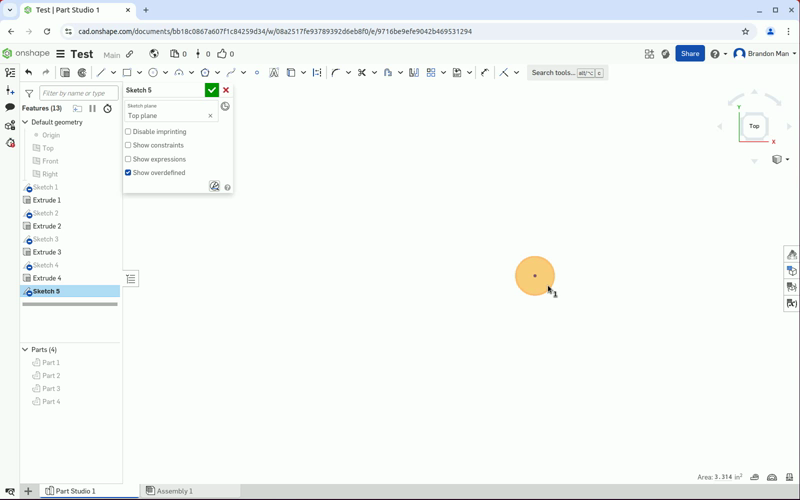
scroll(-6)
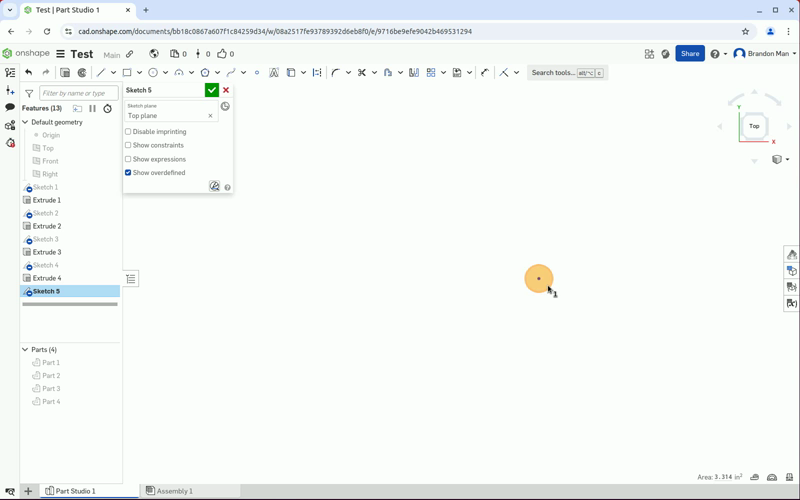
scroll(-6)
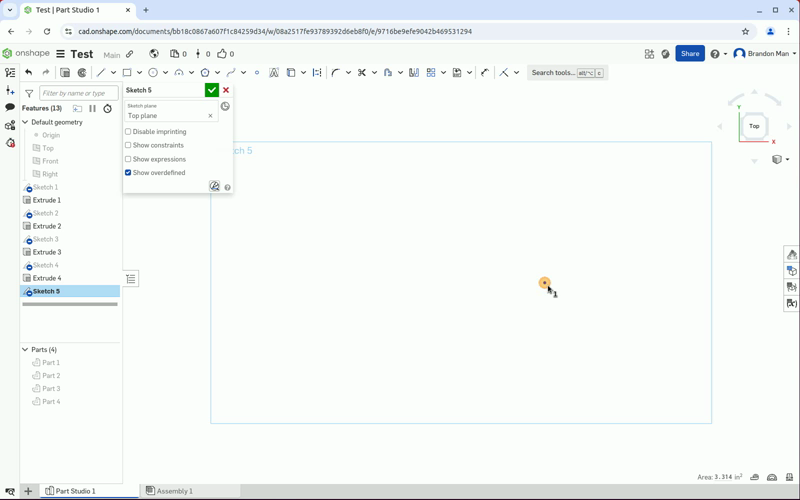
mouse_move(73, 352)
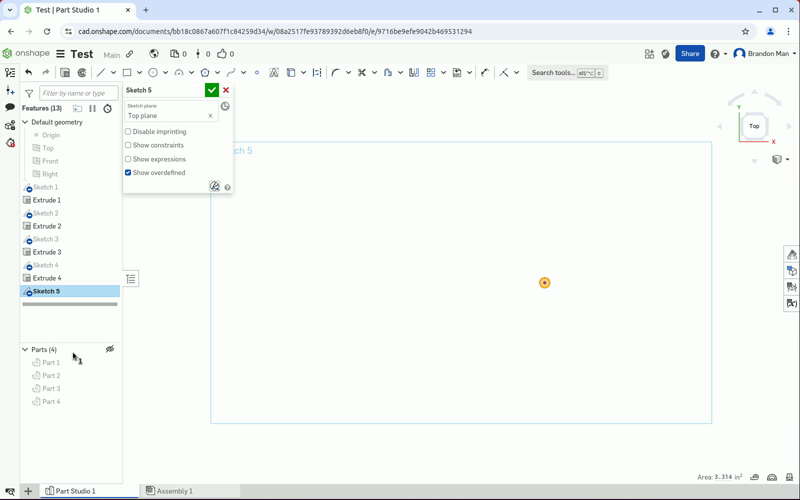
key(shift+y)
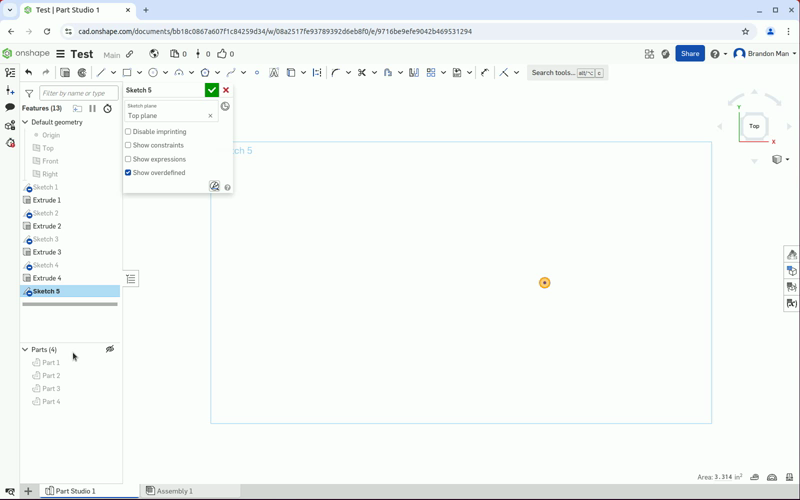
key(shift+e)
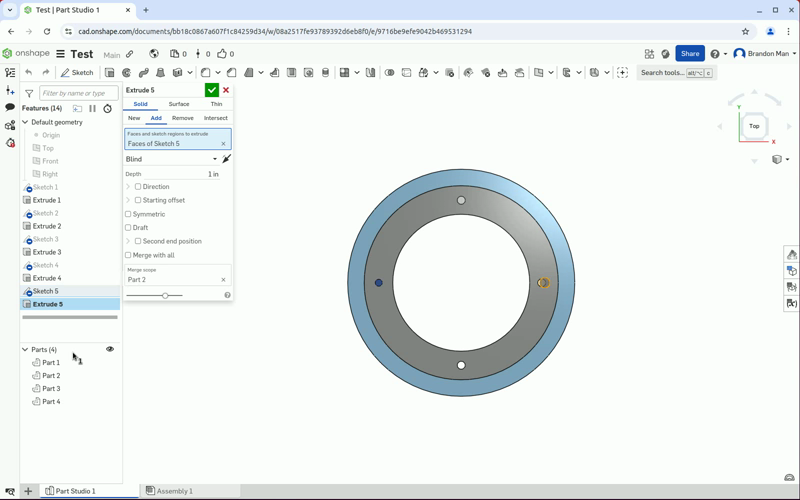
mouse_move(143, 106)
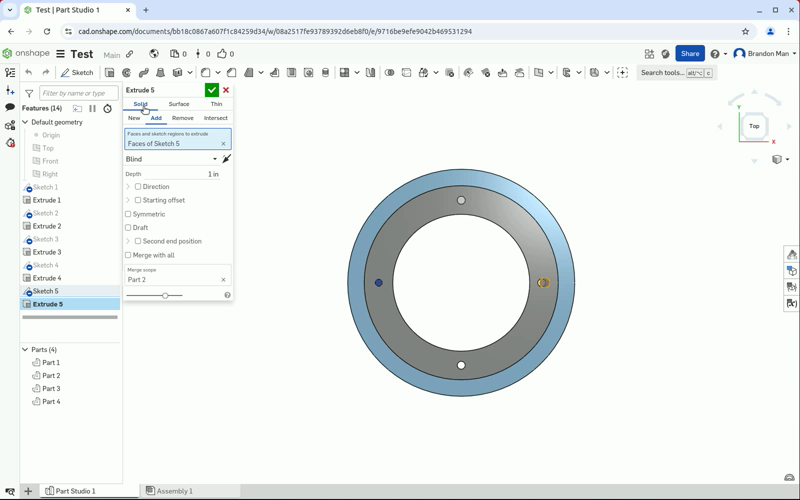
click(143, 106)
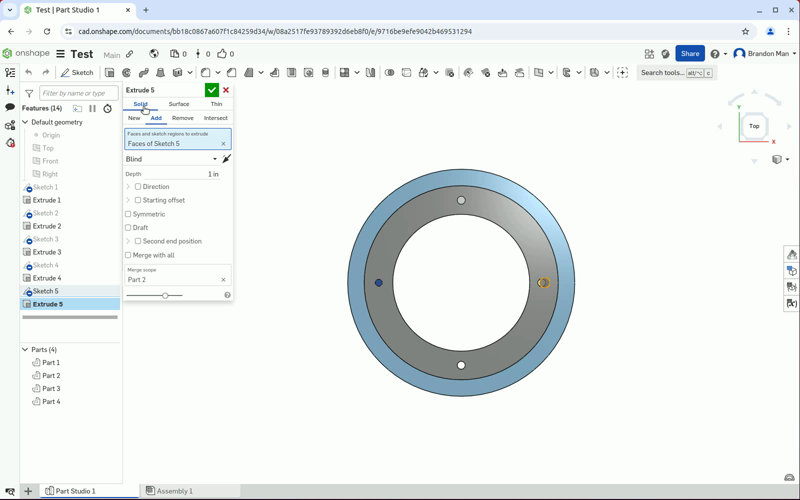
mouse_move(137, 120)
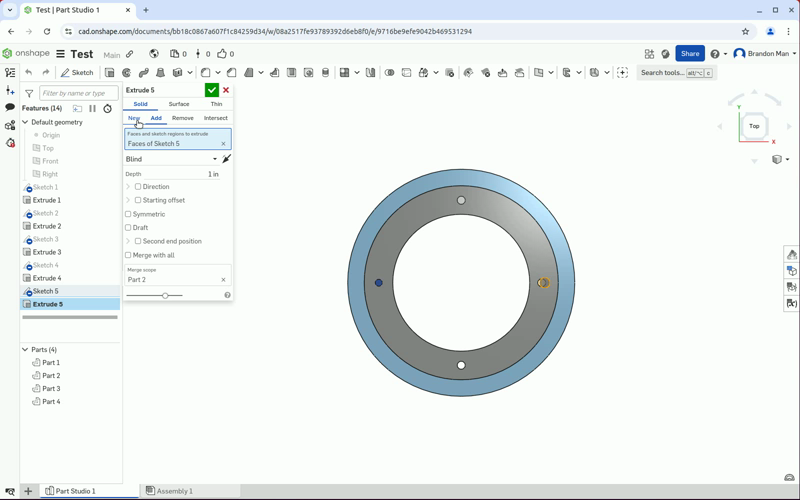
click(137, 120)
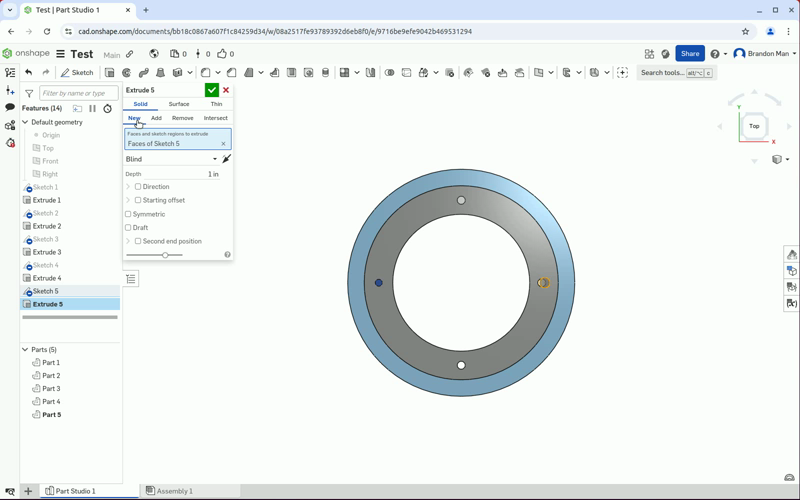
key(tab, 4)
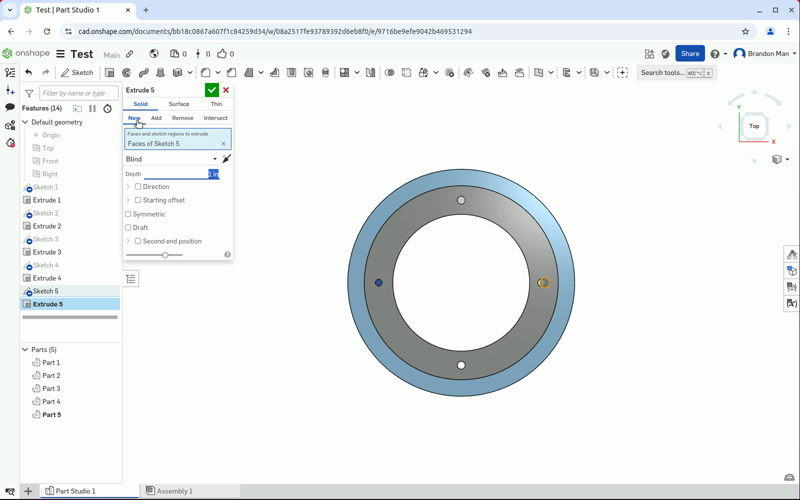
text(4.333)
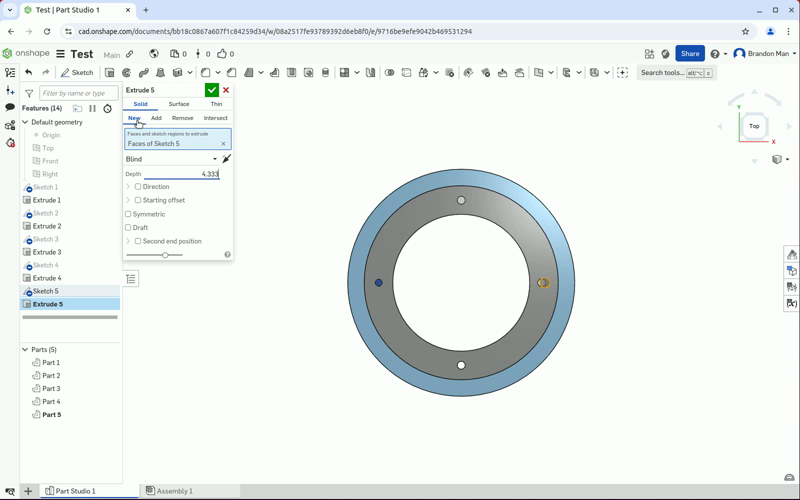
key(enter)
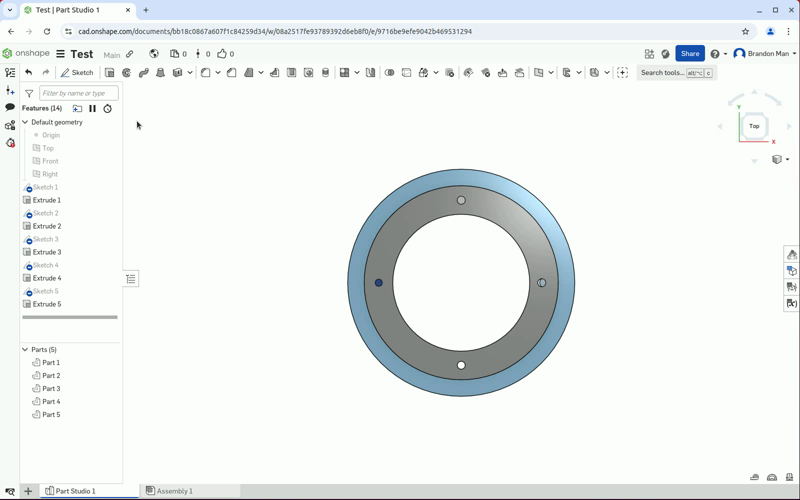
key(shift+h)
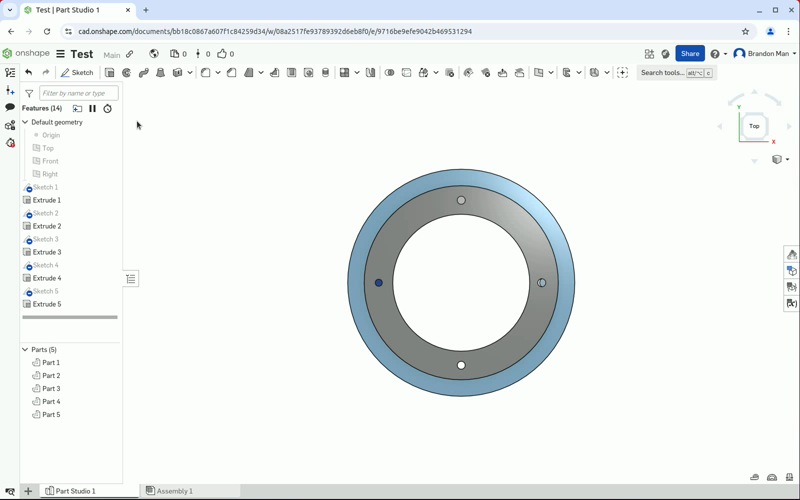
key(shift+h)
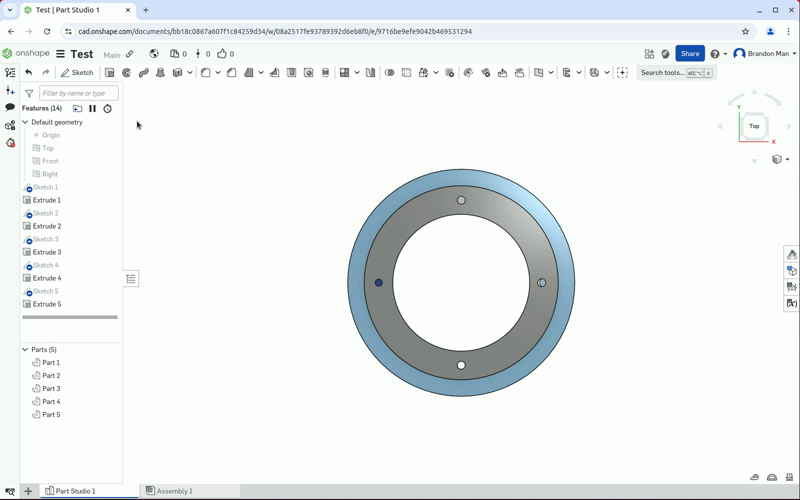
mouse_move(73, 189)
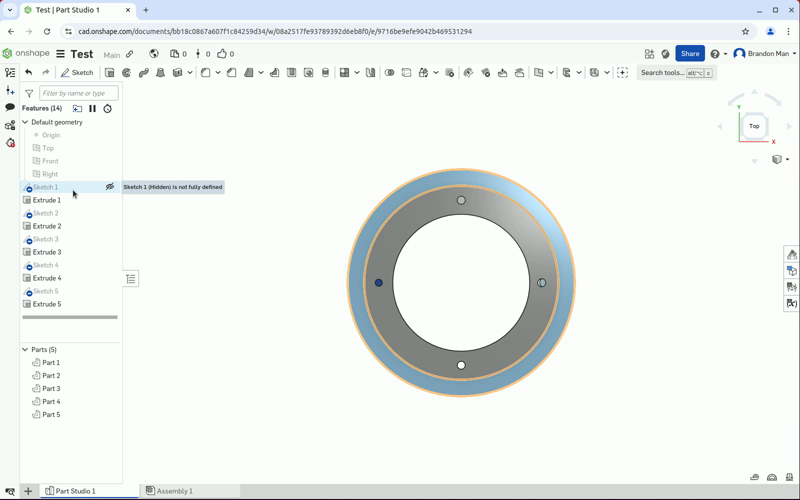
click(73, 189)
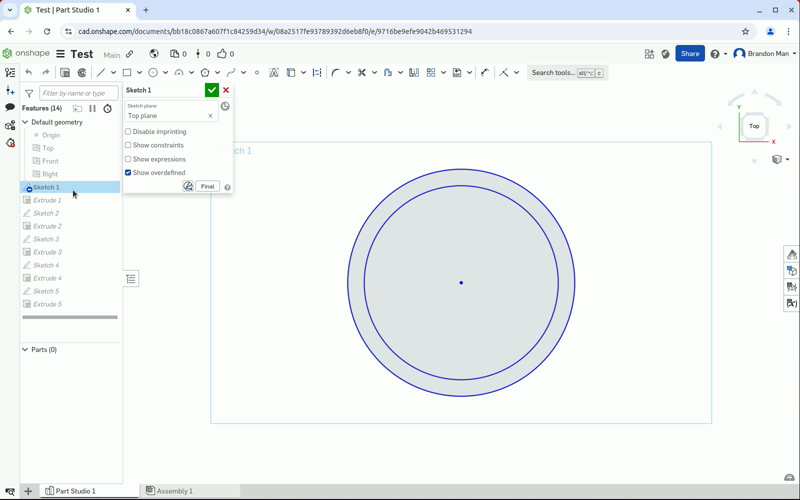
mouse_move(229, 92)
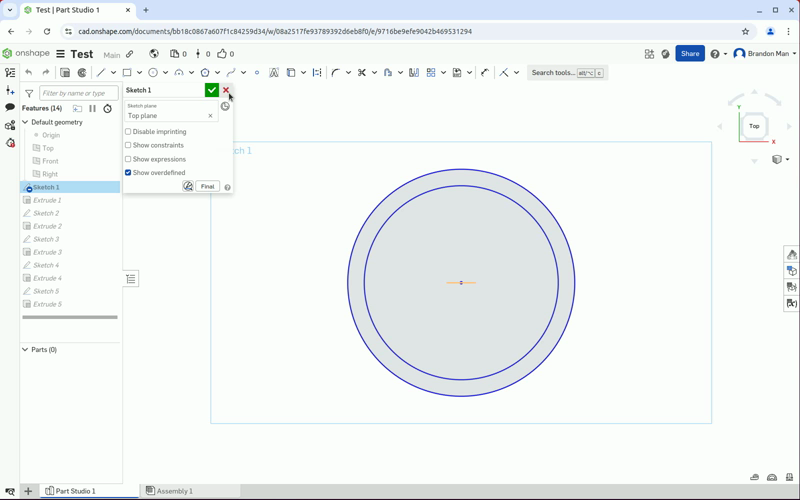
click(229, 92)
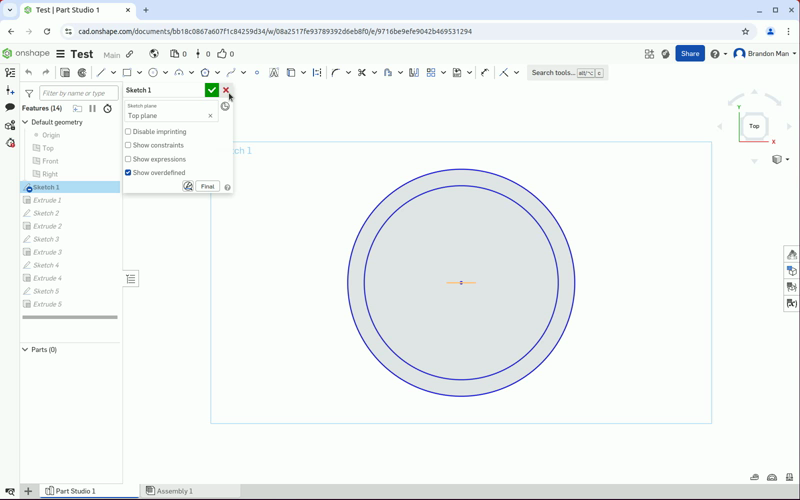
key(shift+s)
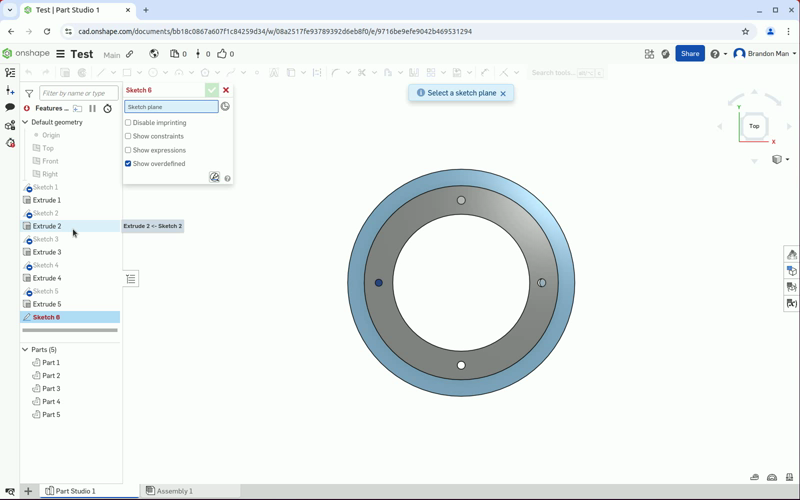
scroll(3)
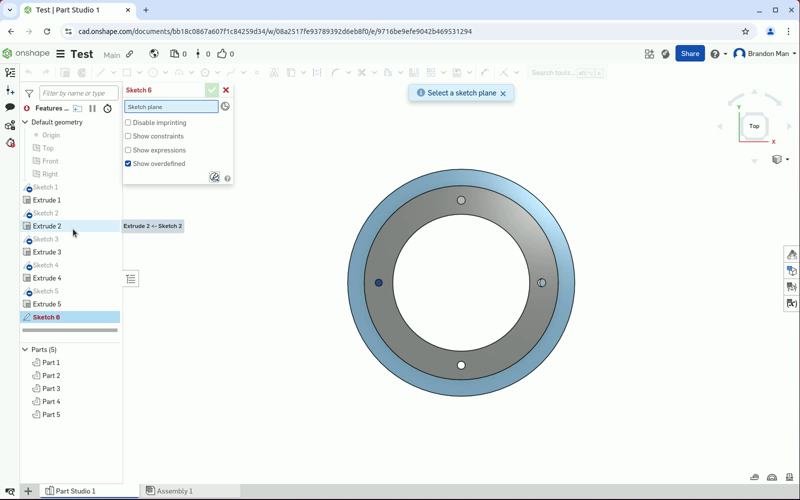
mouse_move(73, 150)
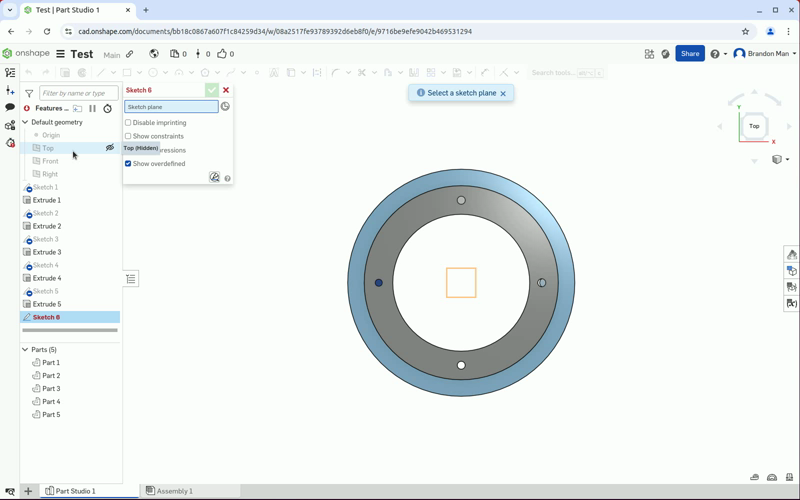
click(73, 150)
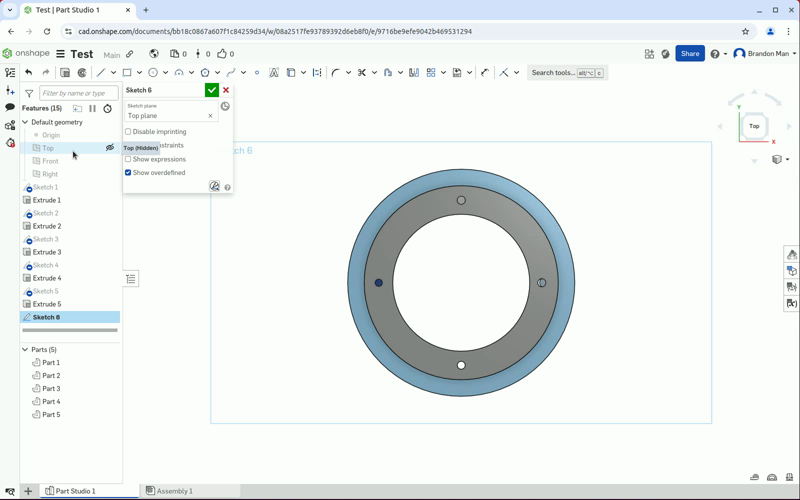
mouse_move(73, 352)
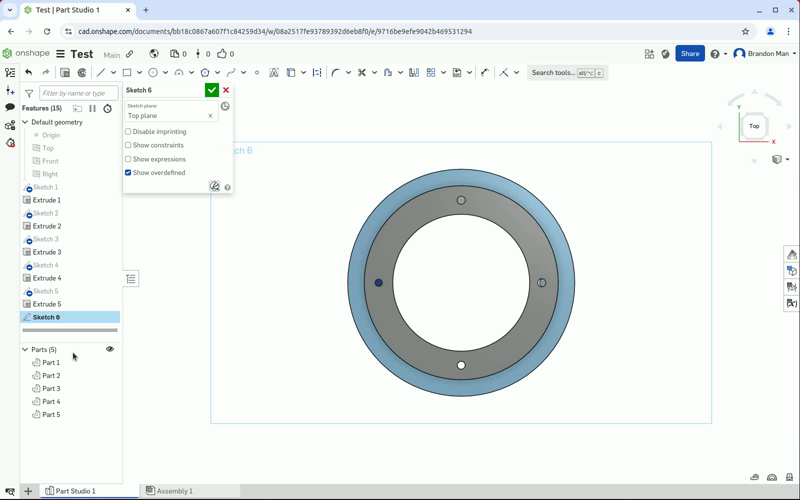
key(y)
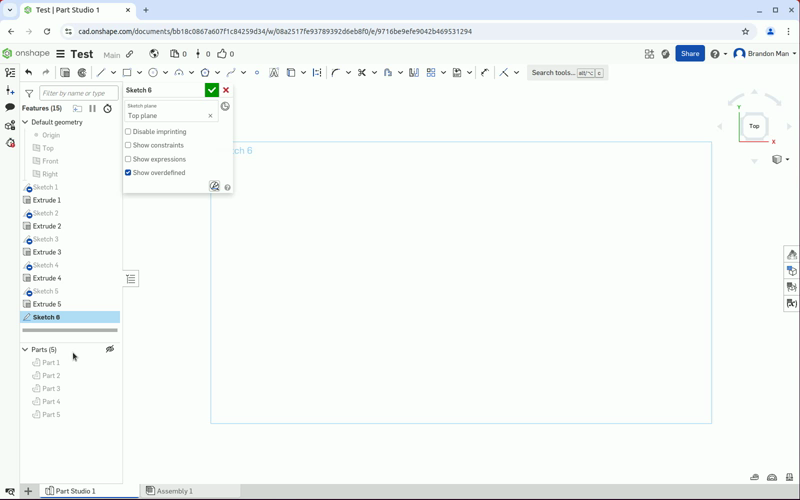
key(c)
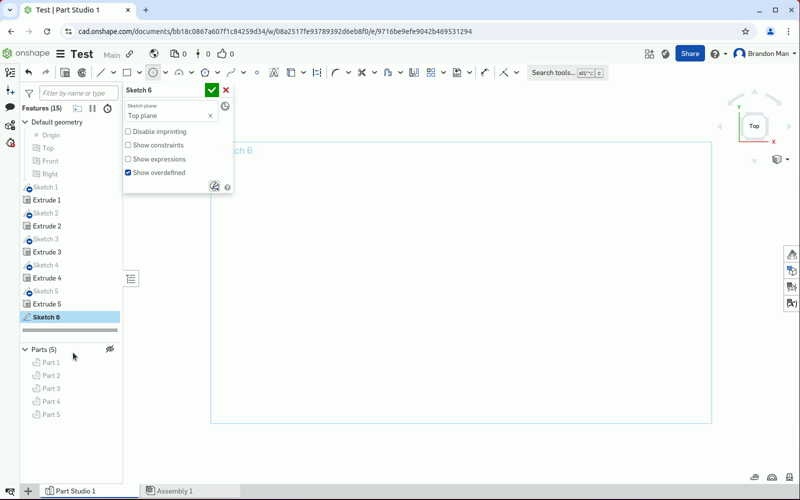
key_down(shift)
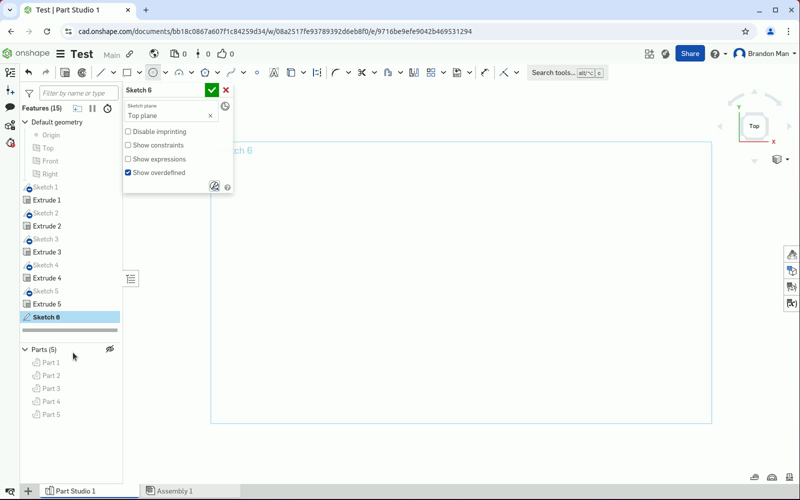
mouse_move(461, 366)
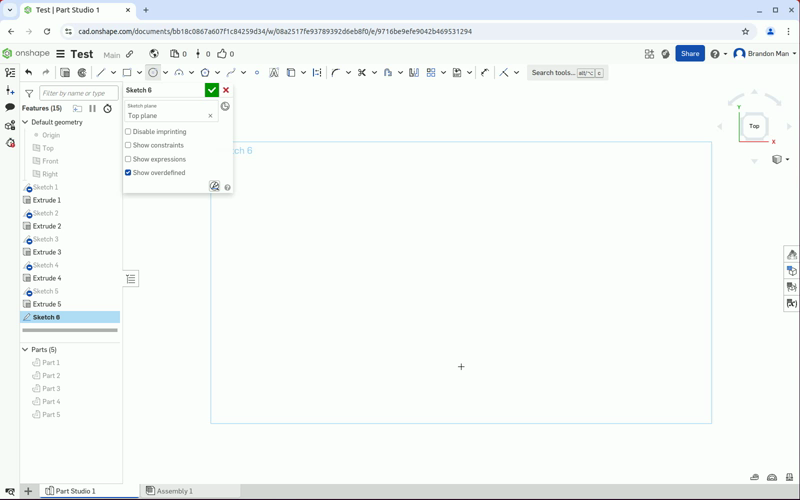
click(461, 366)
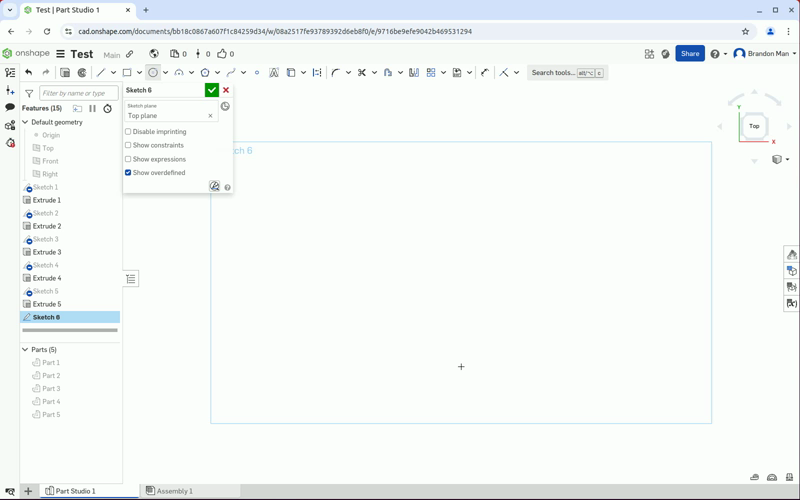
key_up(shift)
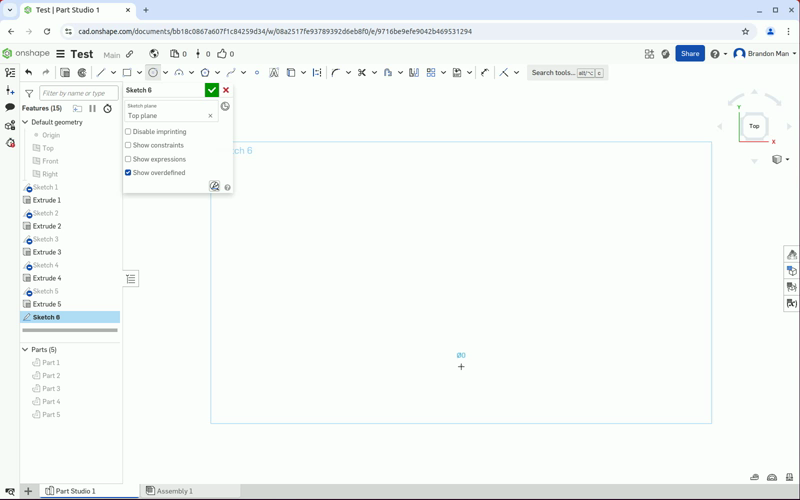
mouse_move(466, 366)
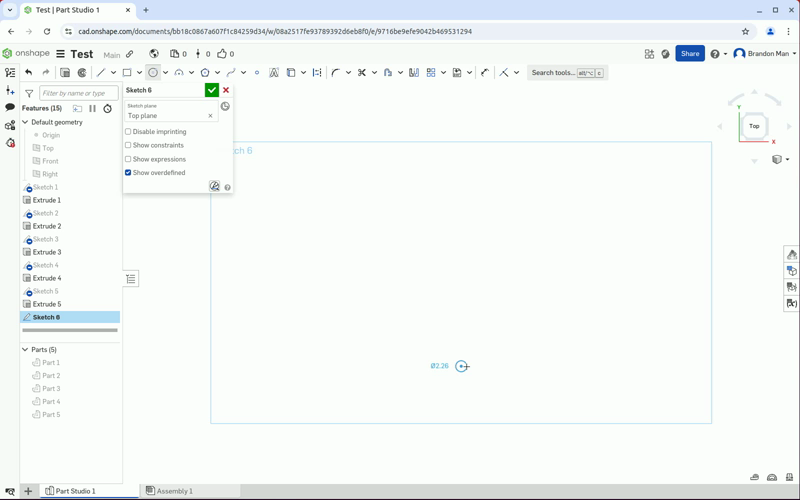
click(466, 366)
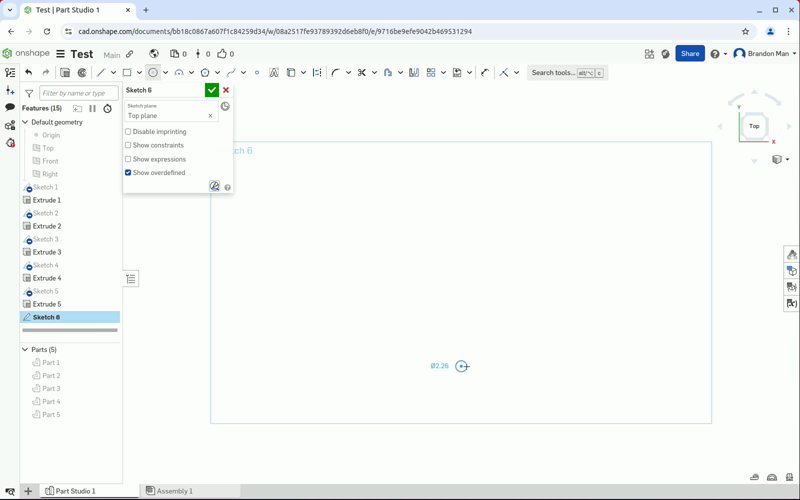
key(esc)
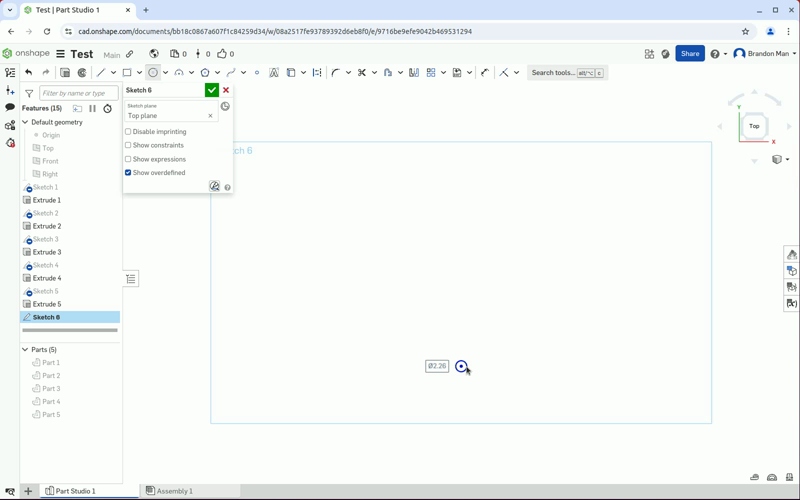
mouse_move(461, 370)
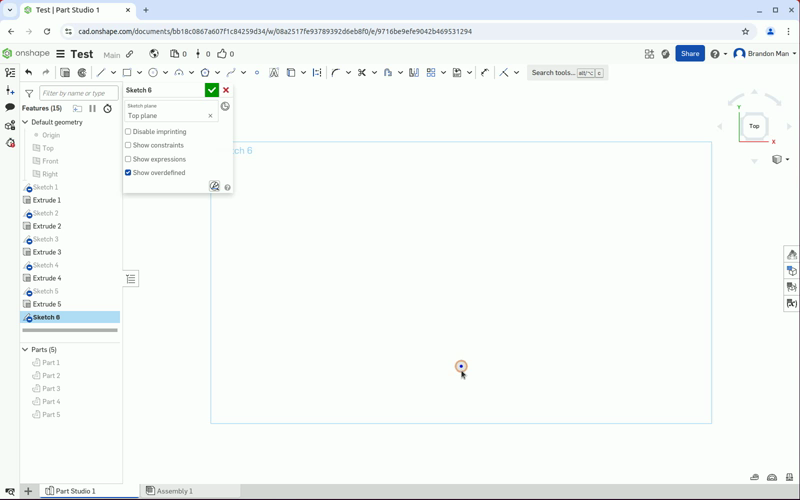
scroll(6)
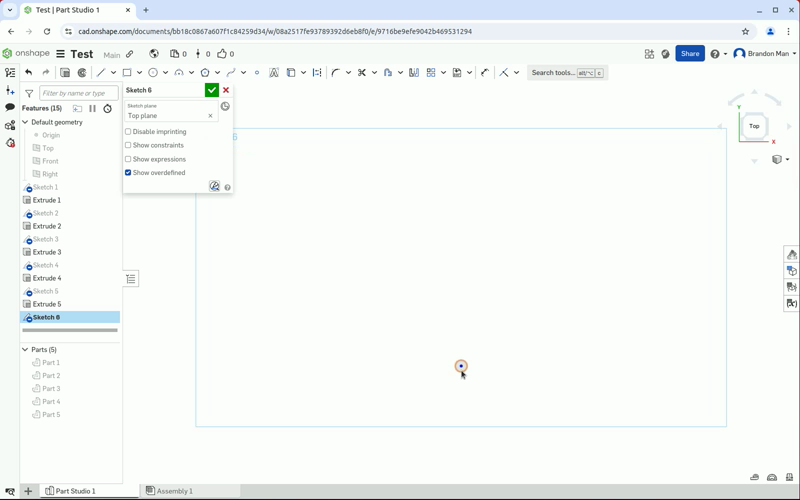
scroll(6)
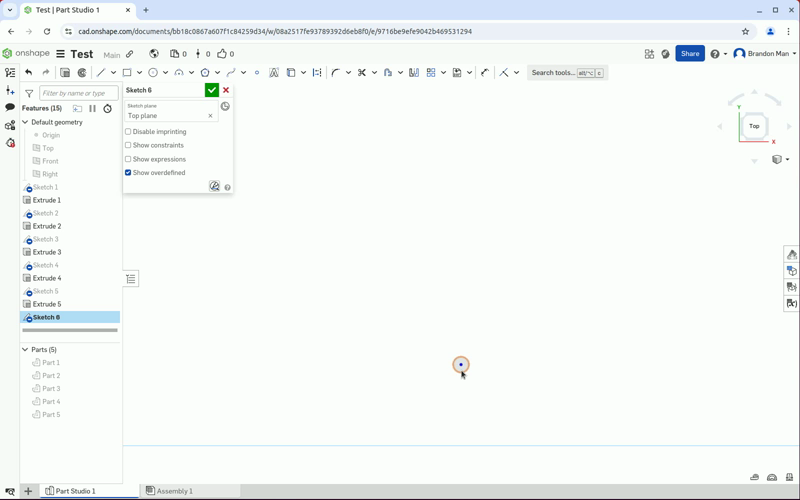
scroll(6)
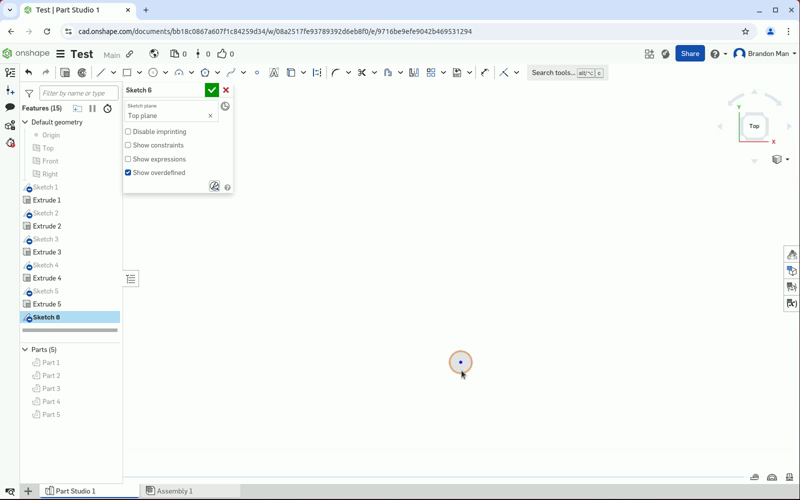
scroll(6)
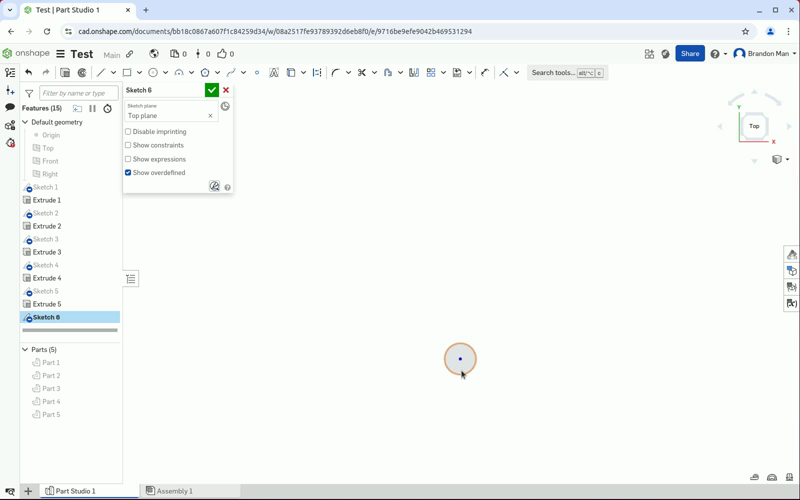
scroll(6)
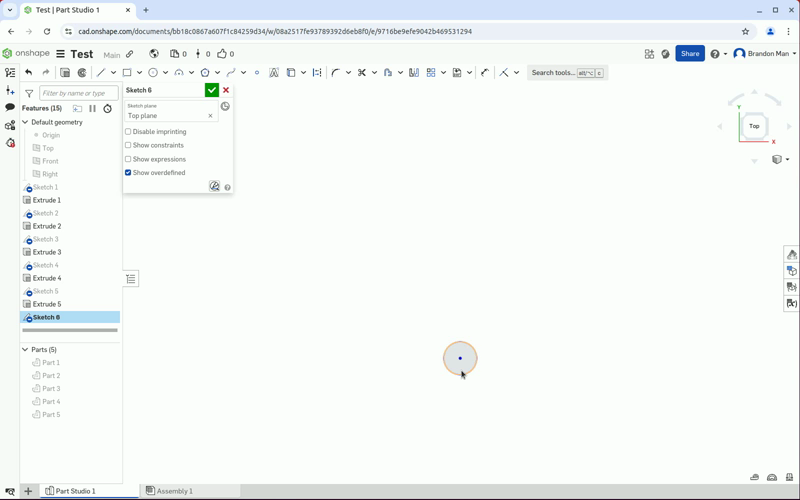
scroll(6)
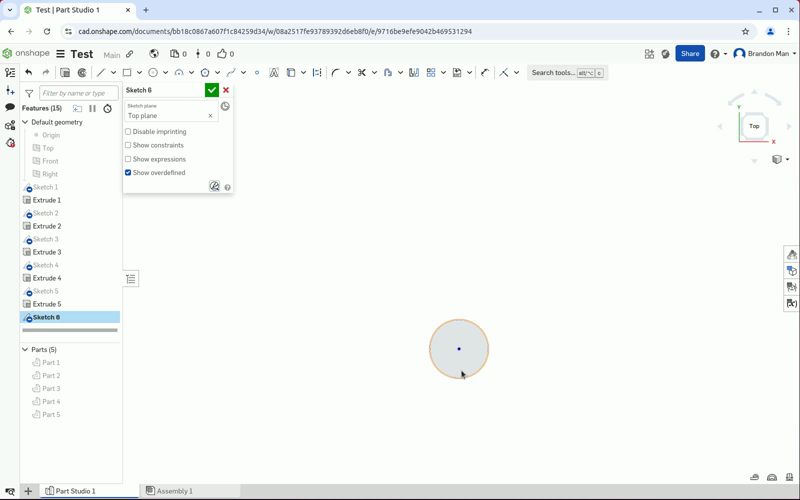
scroll(6)
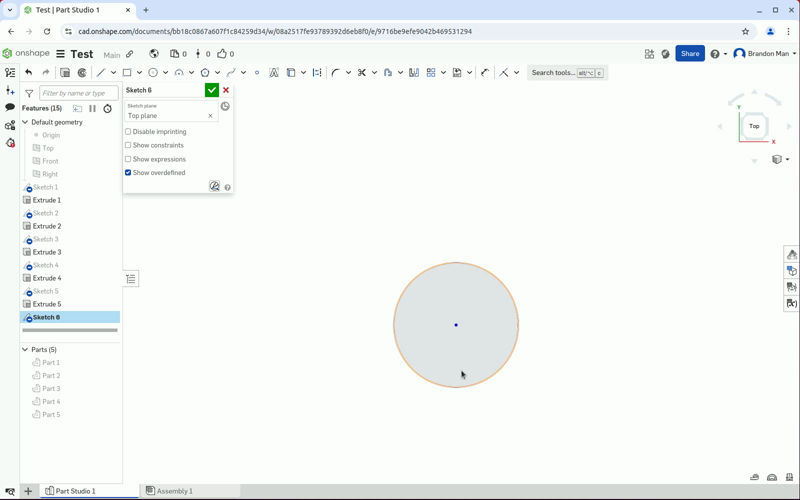
click(461, 370)
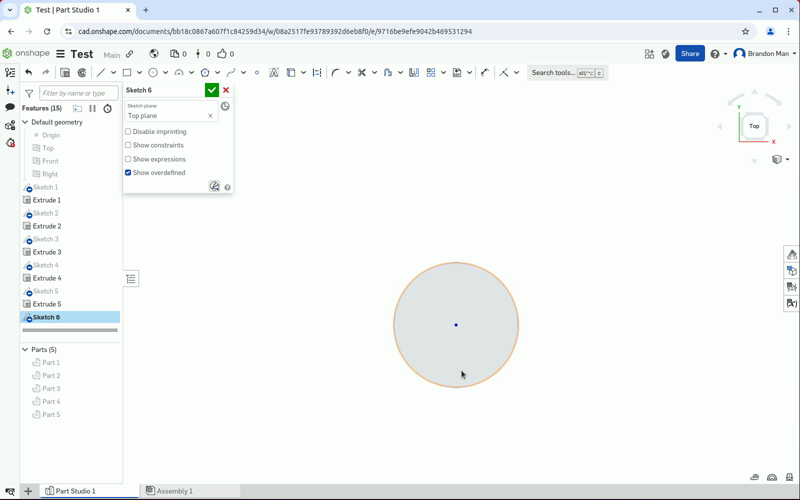
scroll(-6)
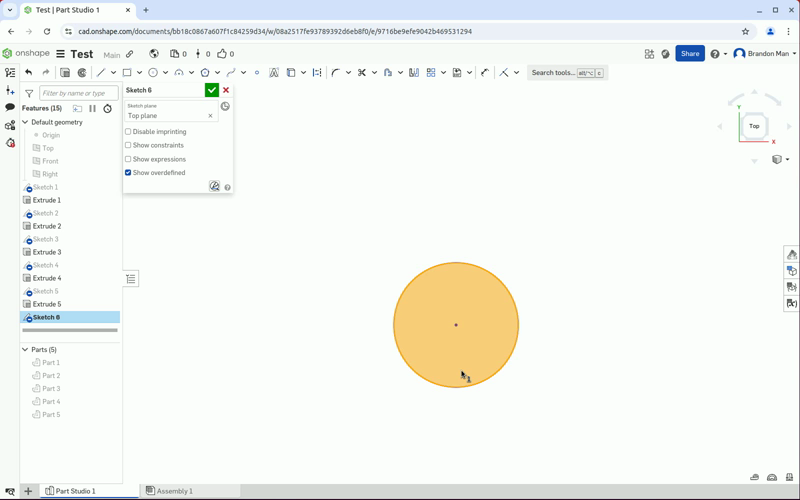
scroll(-6)
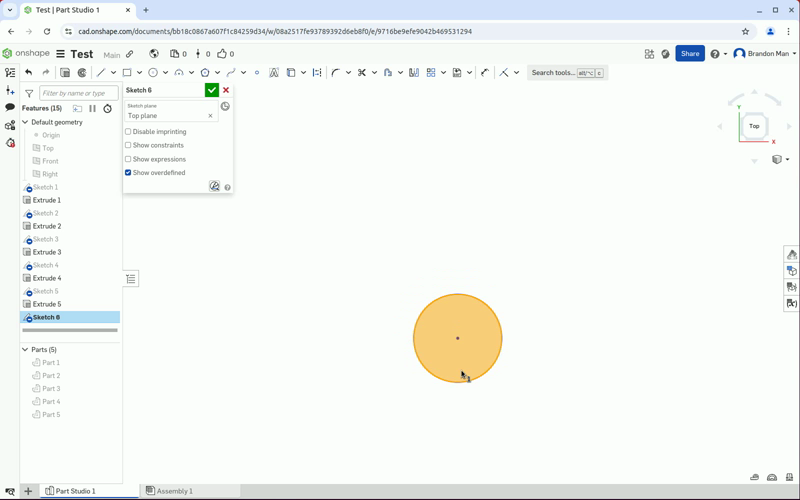
scroll(-6)
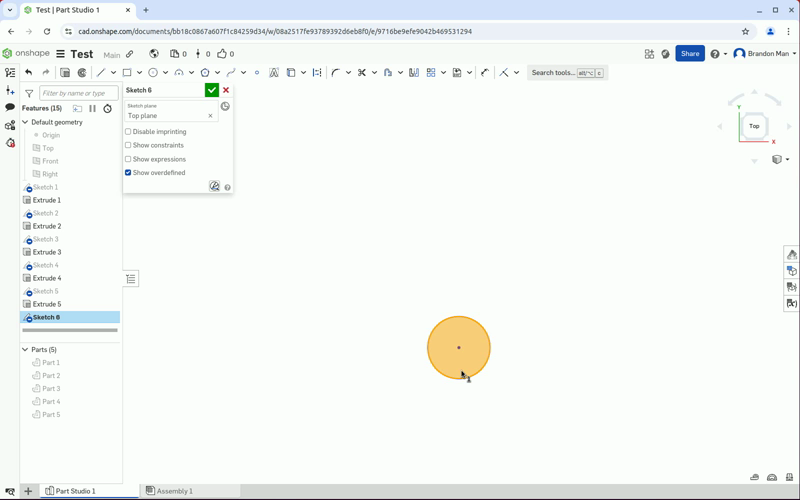
scroll(-6)
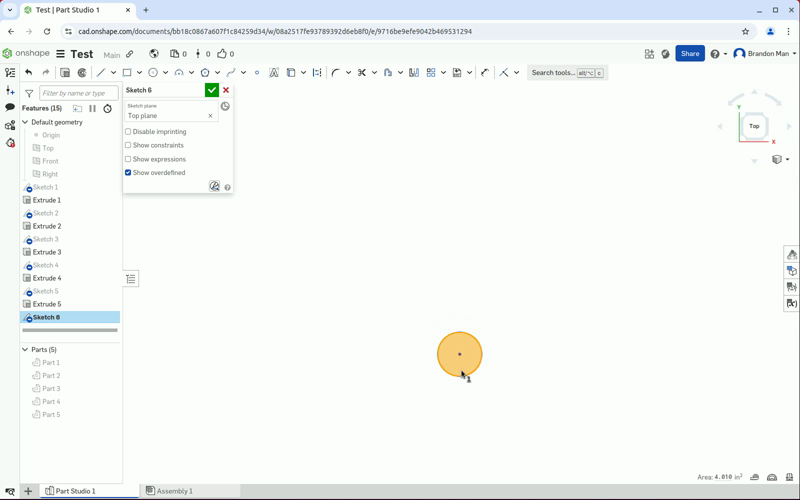
scroll(-6)
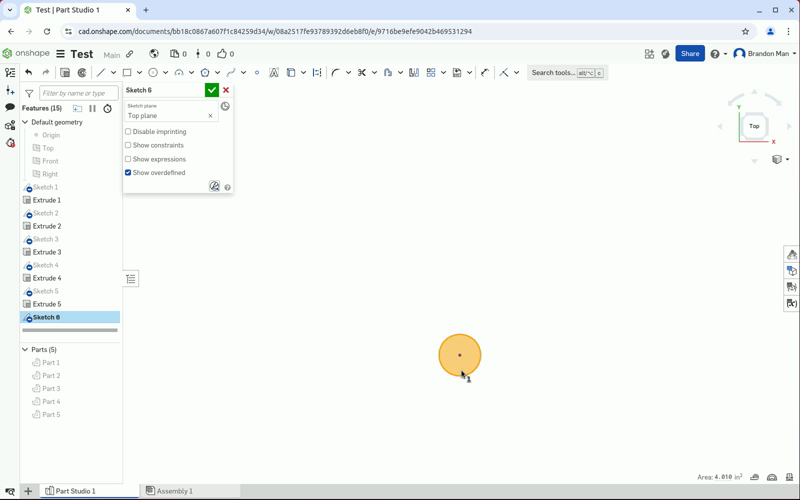
scroll(-6)
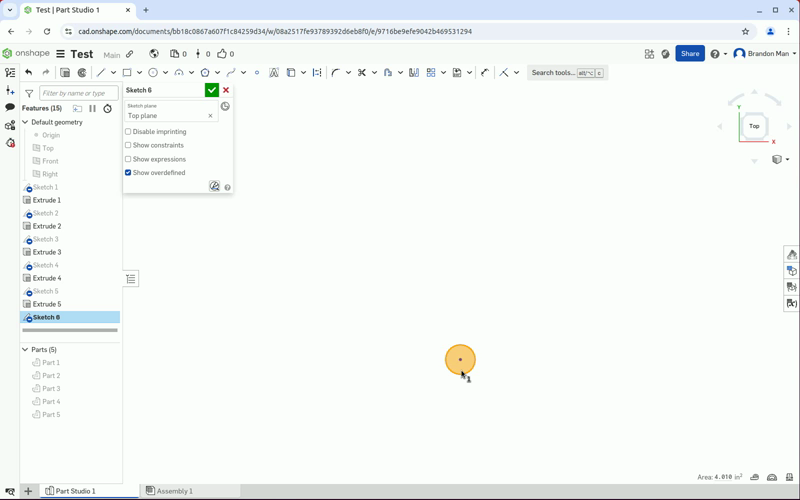
scroll(-6)
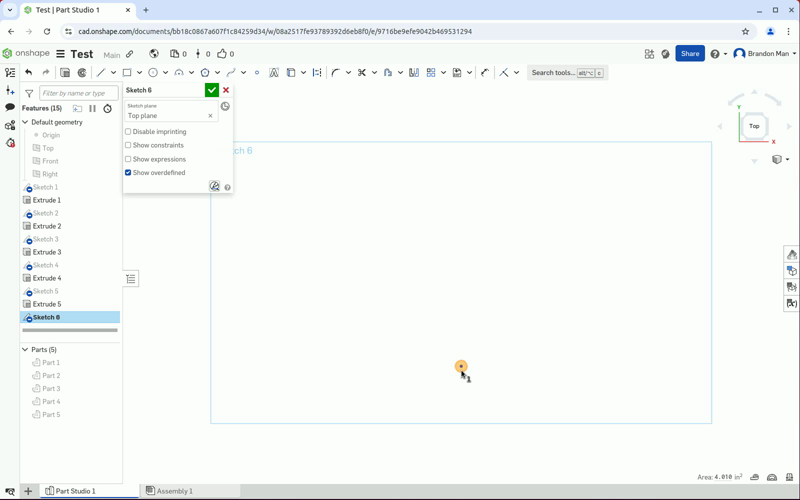
mouse_move(73, 352)
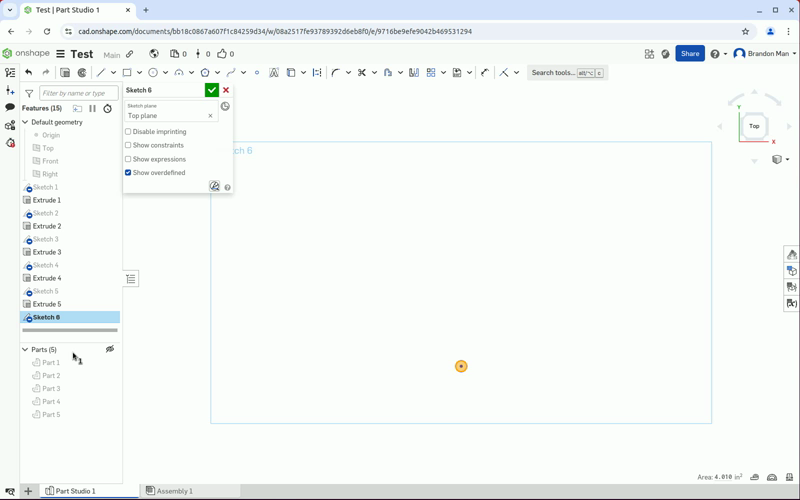
key(shift+y)
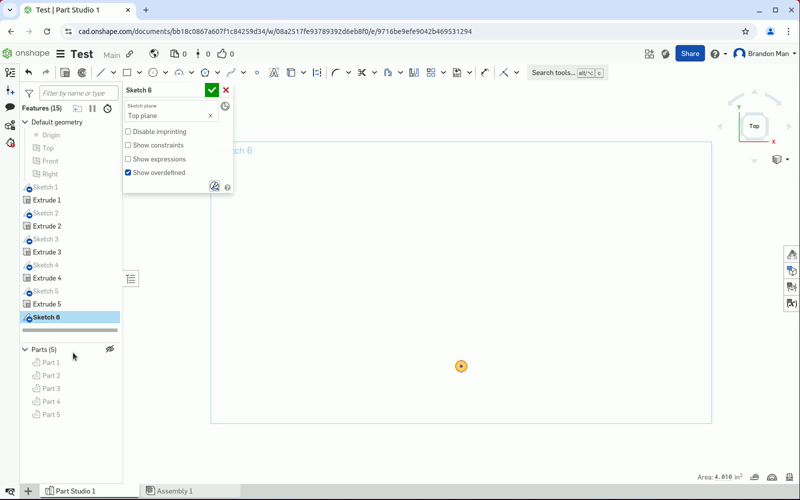
key(shift+e)
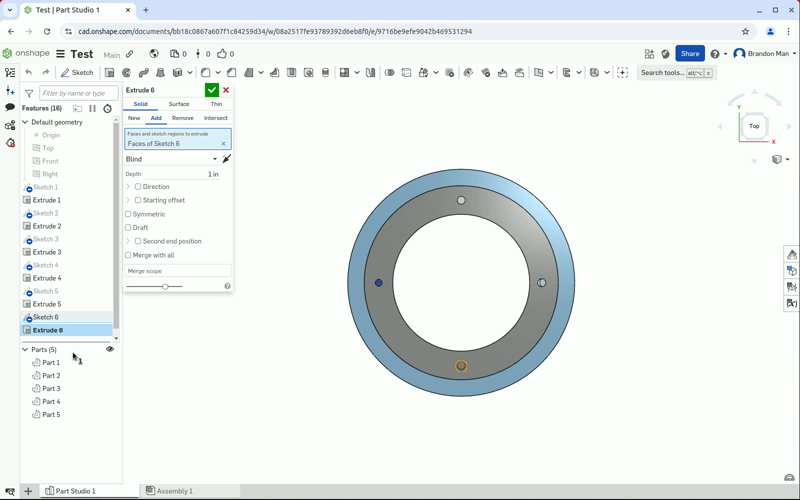
mouse_move(143, 106)
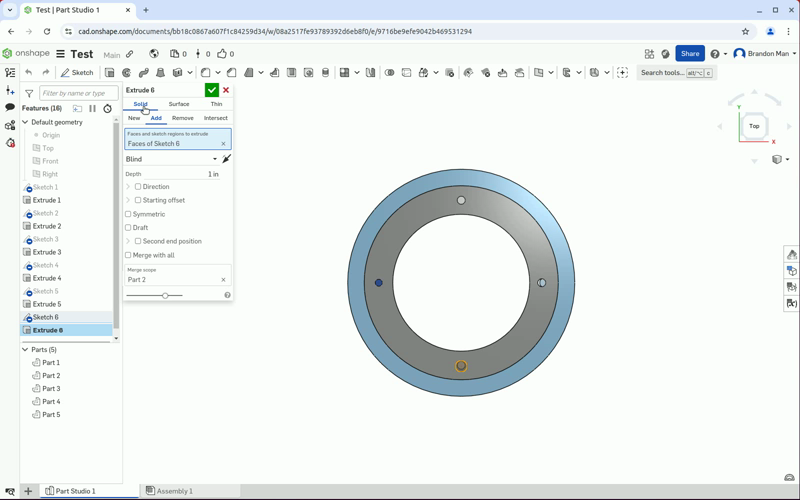
click(143, 106)
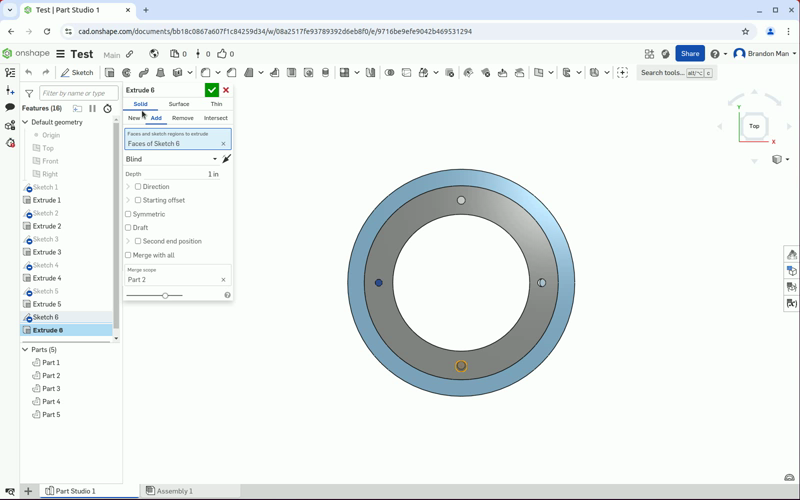
mouse_move(137, 120)
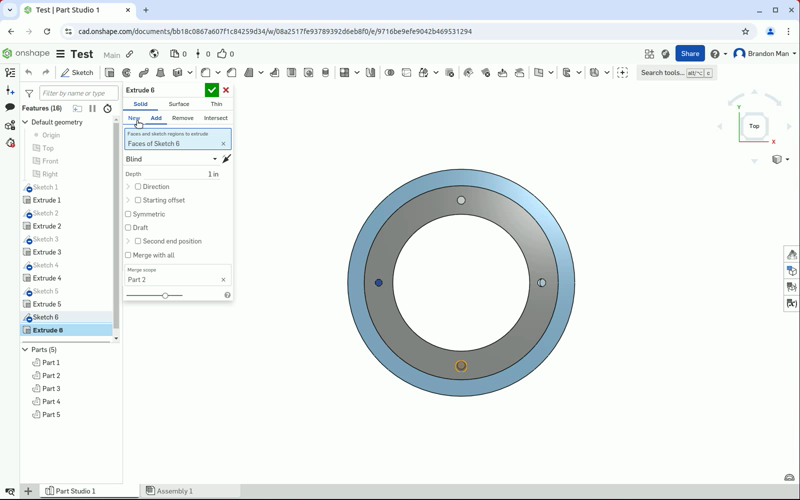
click(137, 120)
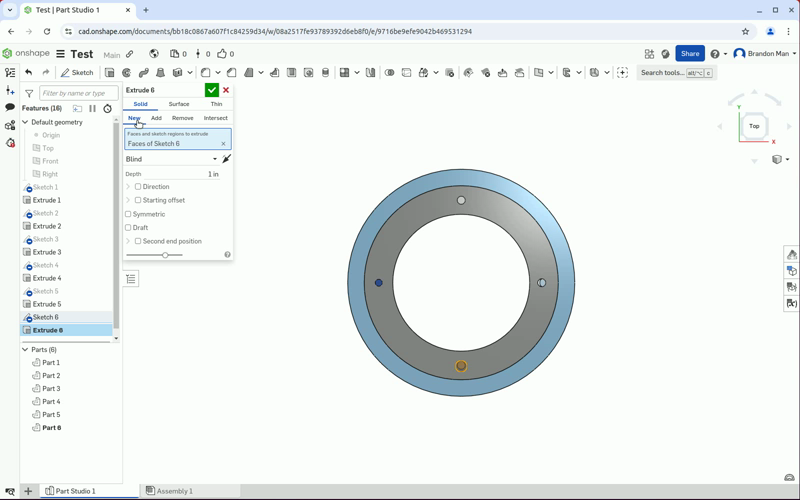
key(tab, 4)
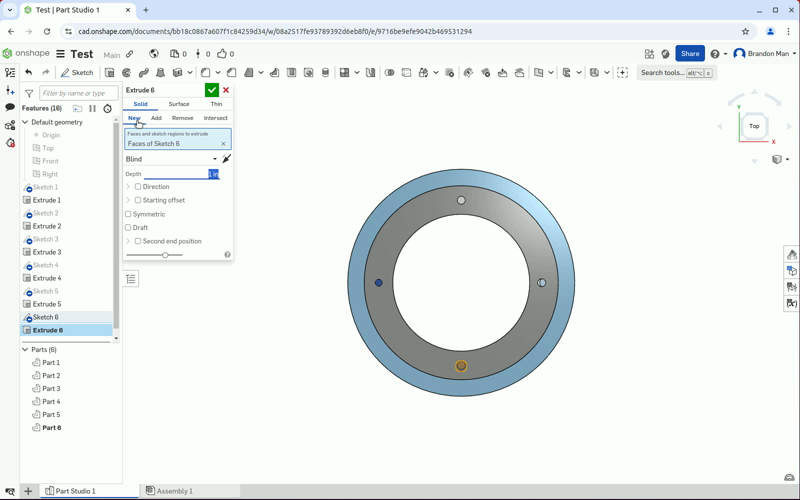
text(4.333)
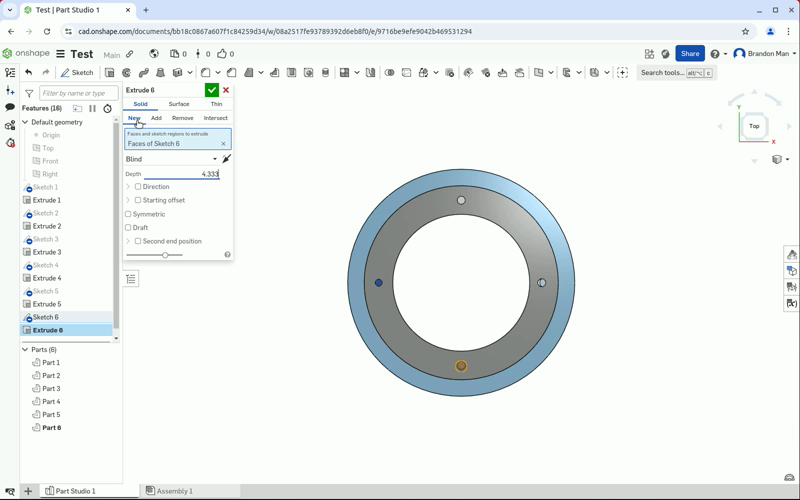
key(enter)
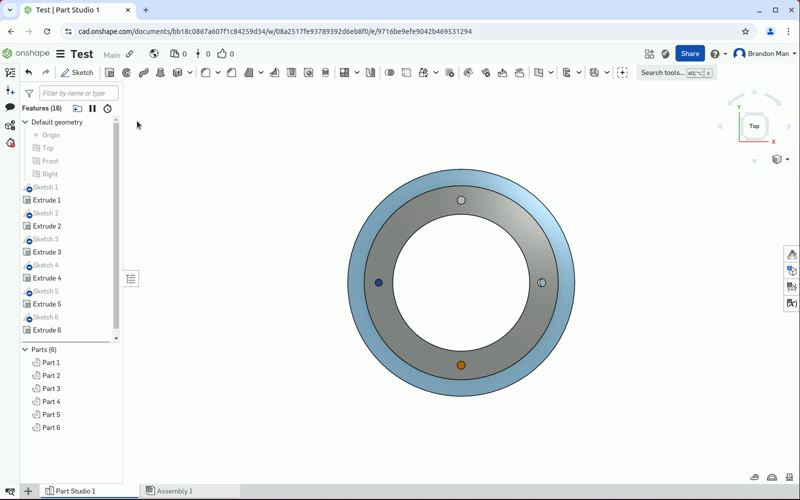
key(shift+h)
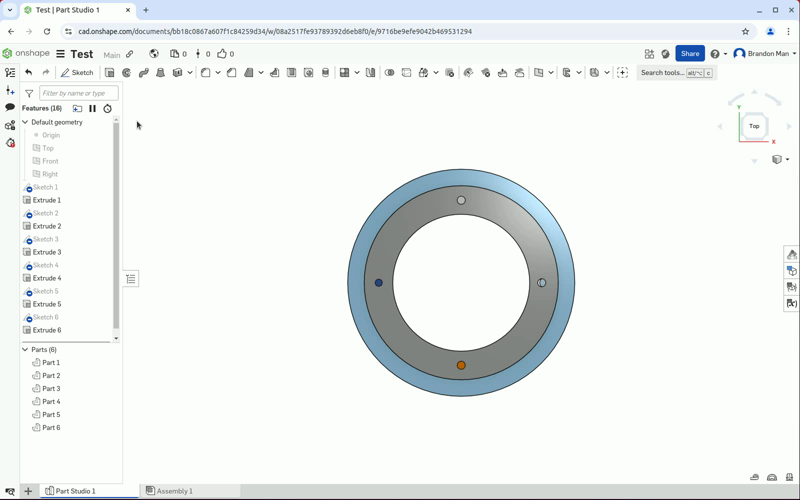
key(shift+h)
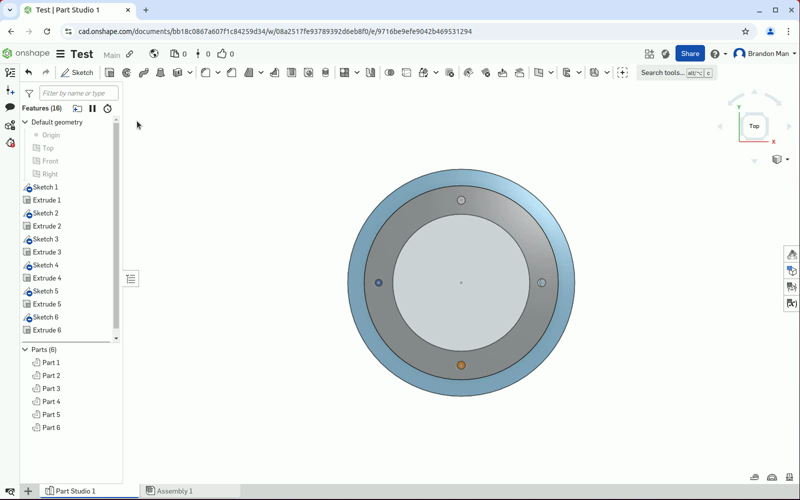
key(shift+7)
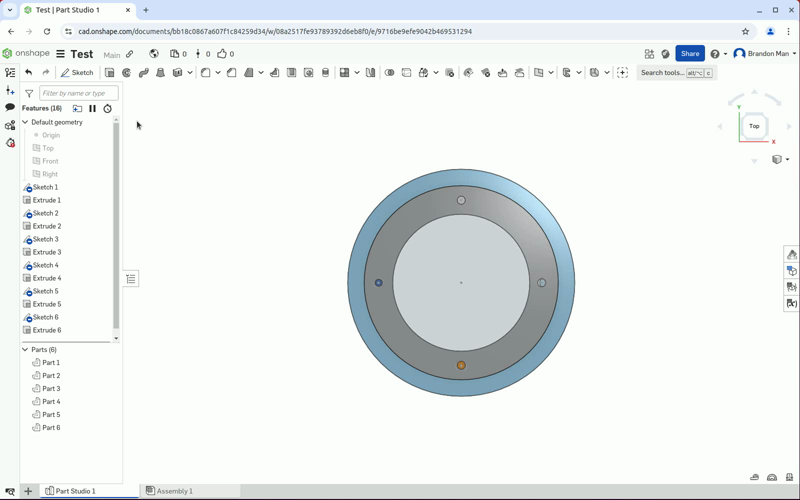
key(up, 3)
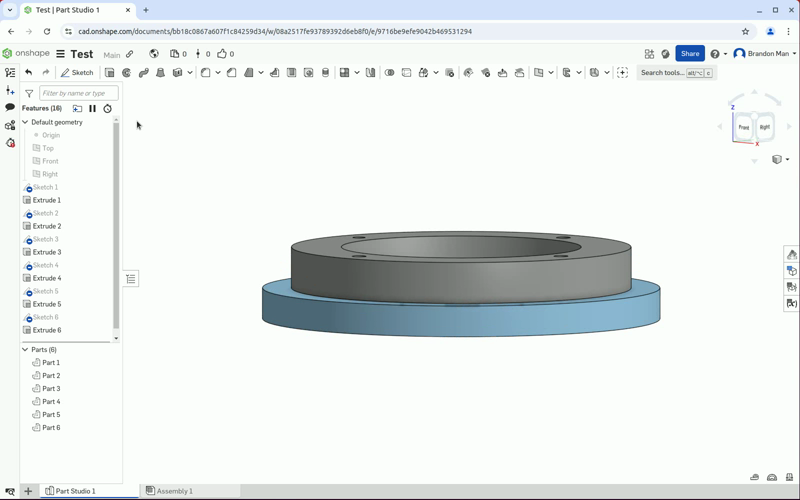
key(left, 3)
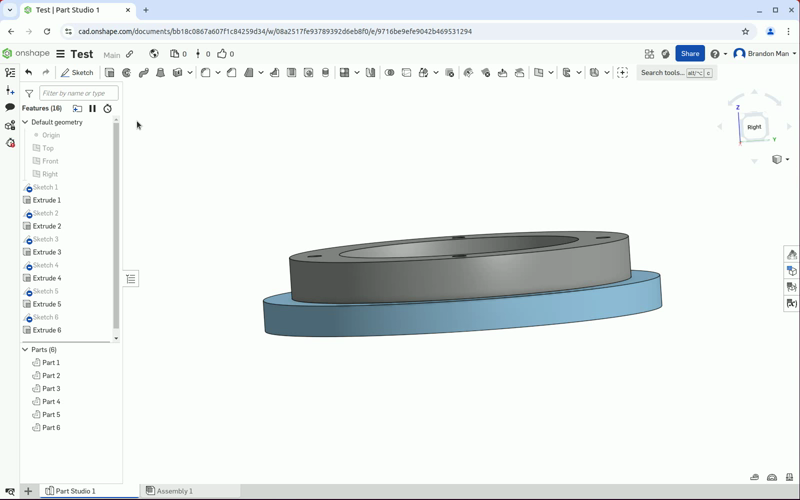
key(right, 3)
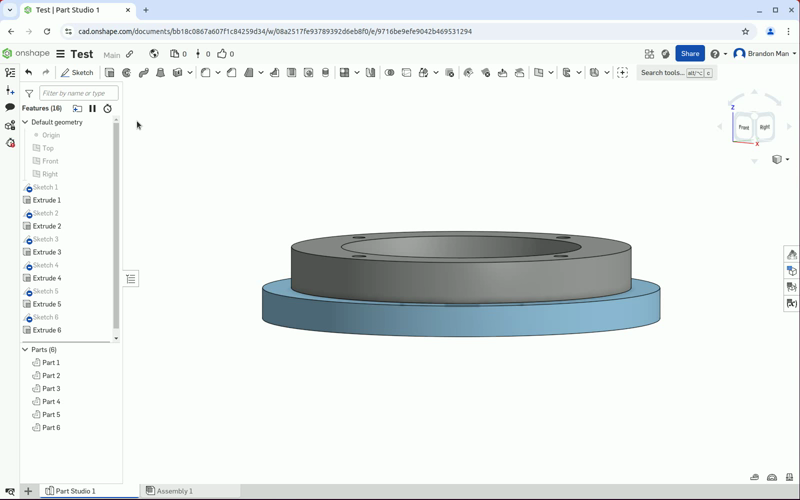
key(down, 3)
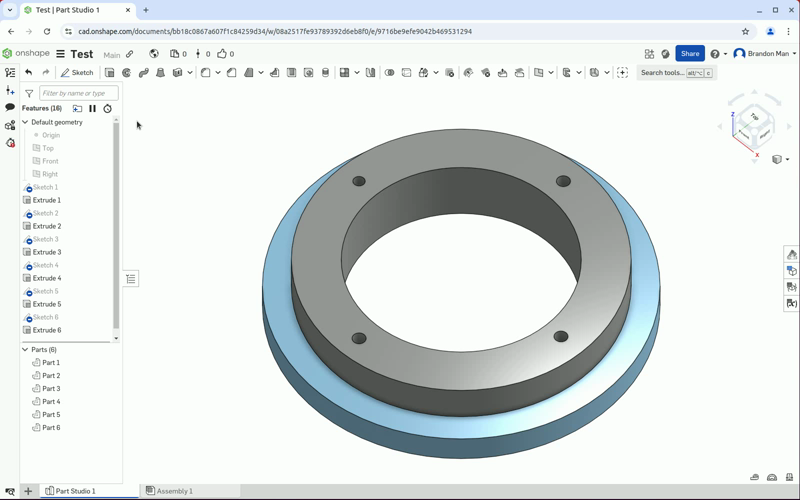
mouse_move(69, 189)
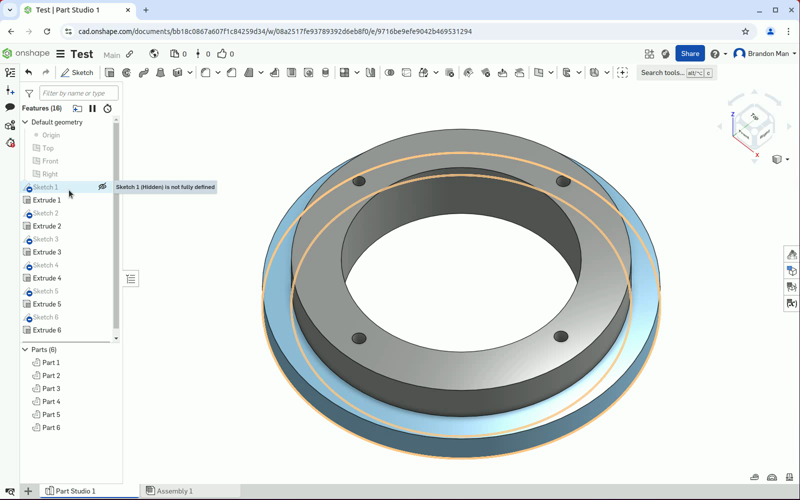
click(69, 189)